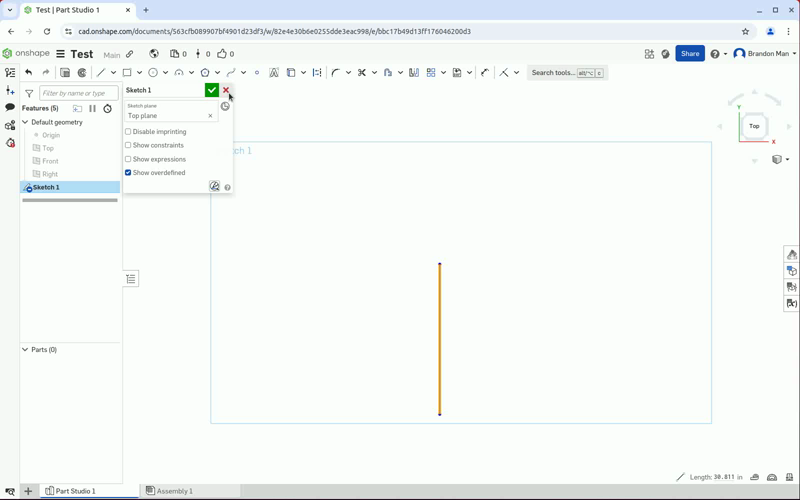
key(shift+h)
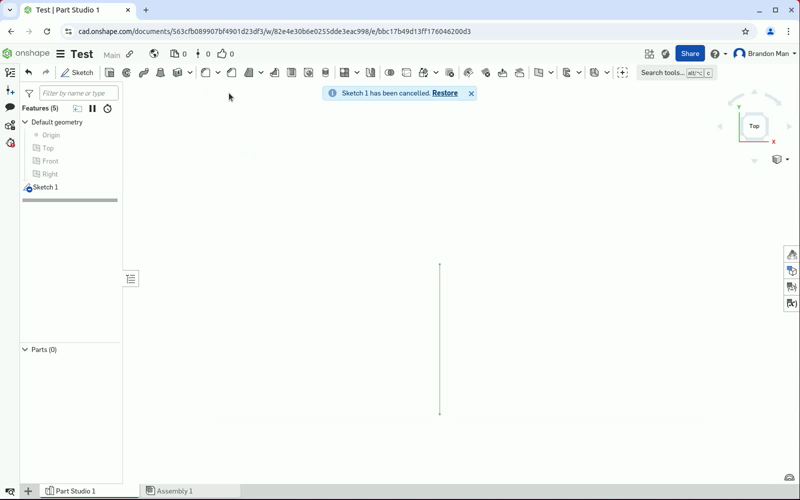
key(shift+s)
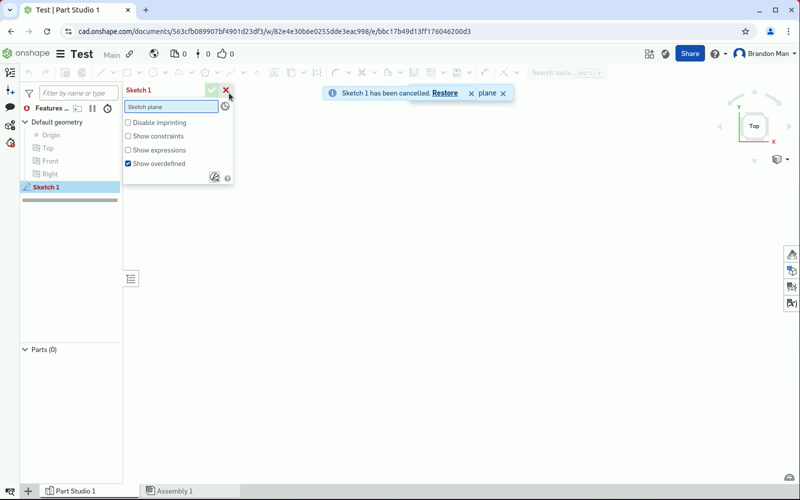
mouse_move(73, 150)
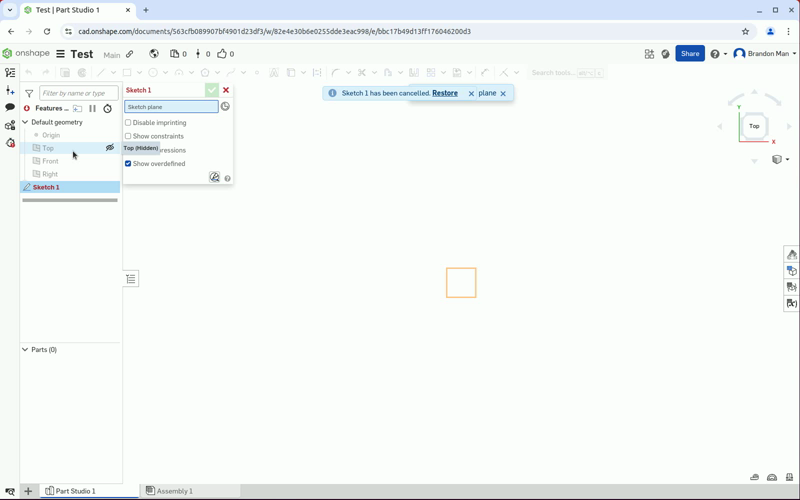
click(73, 150)
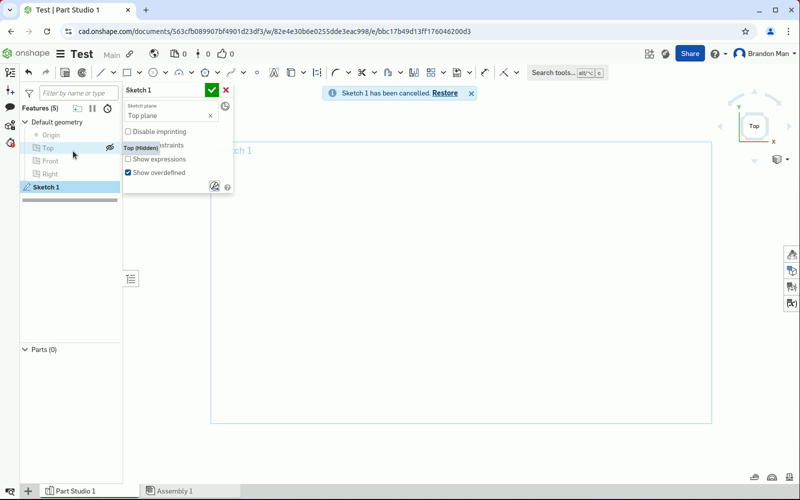
mouse_move(73, 352)
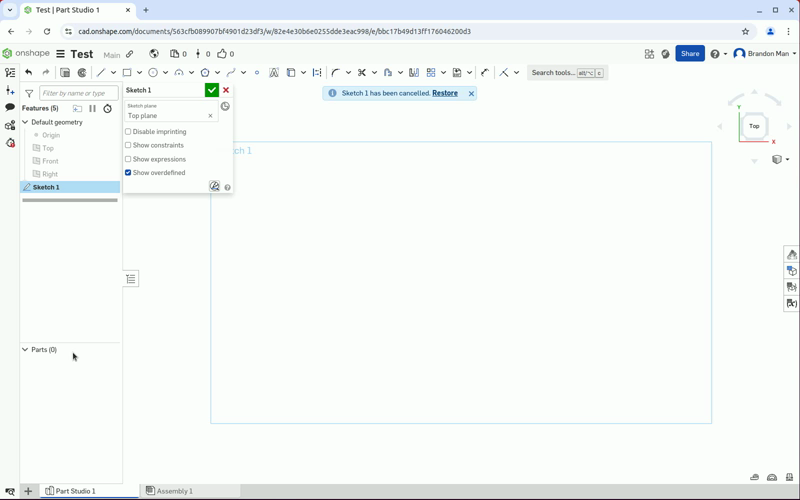
key(y)
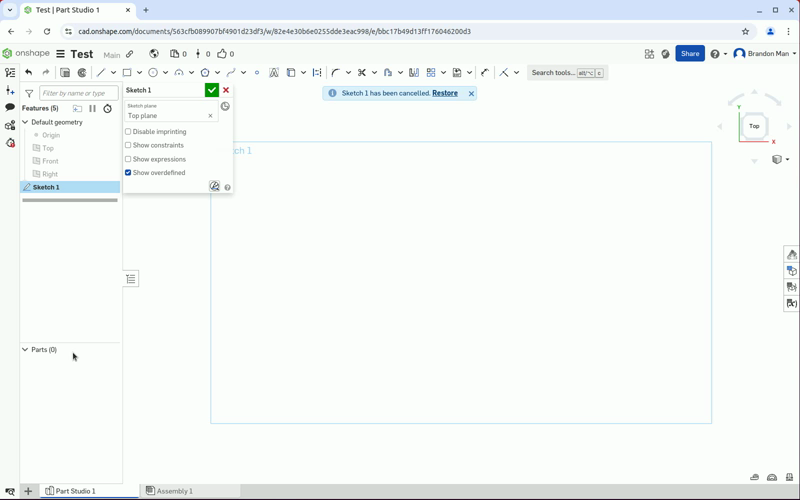
key(a)
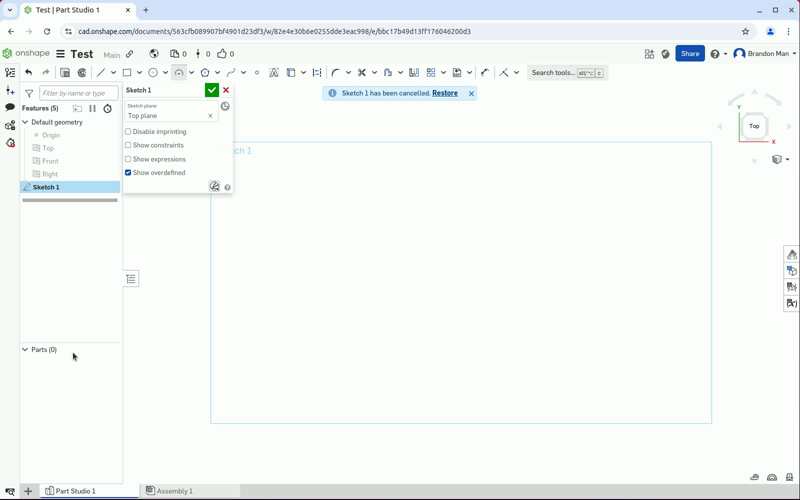
key_down(shift)
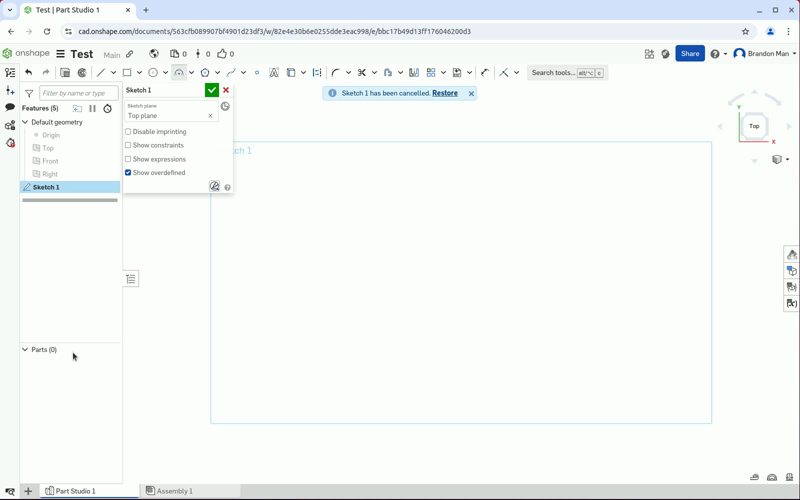
mouse_move(348, 359)
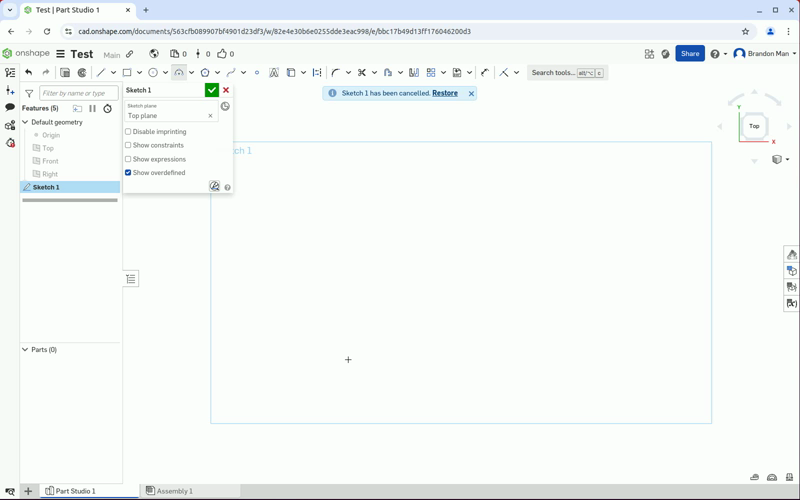
click(348, 359)
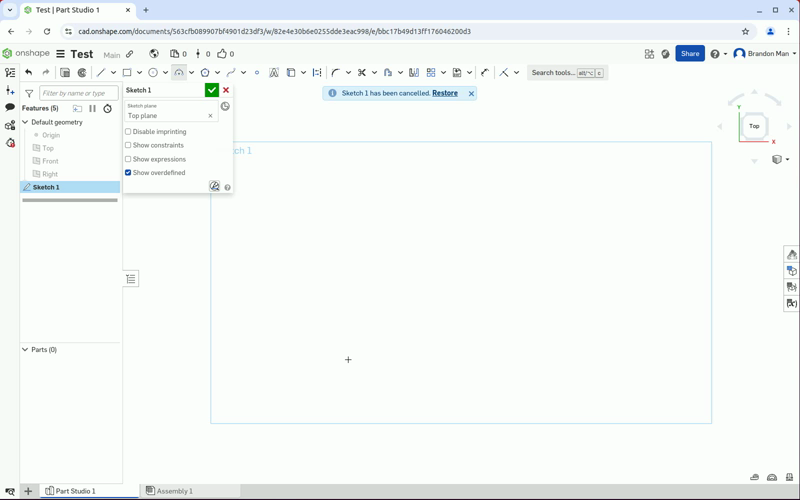
key_up(shift)
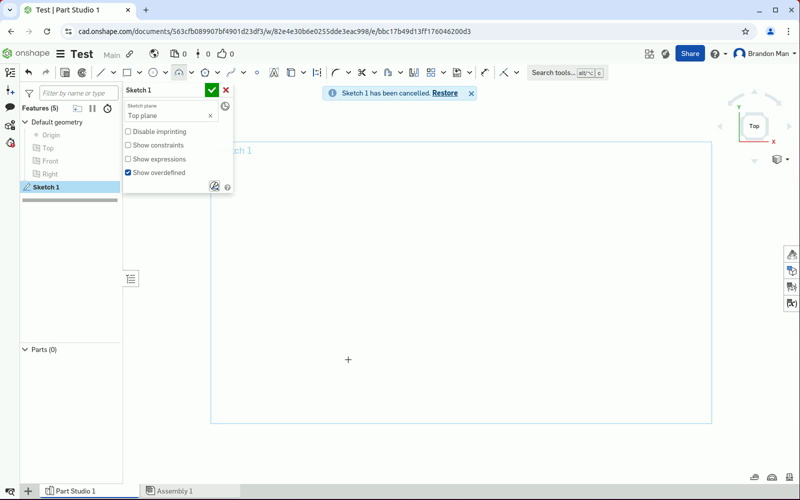
key_down(shift)
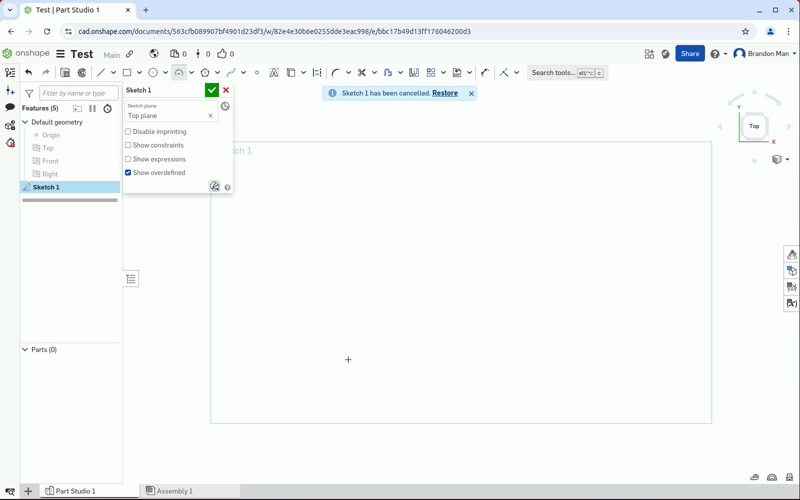
mouse_move(362, 373)
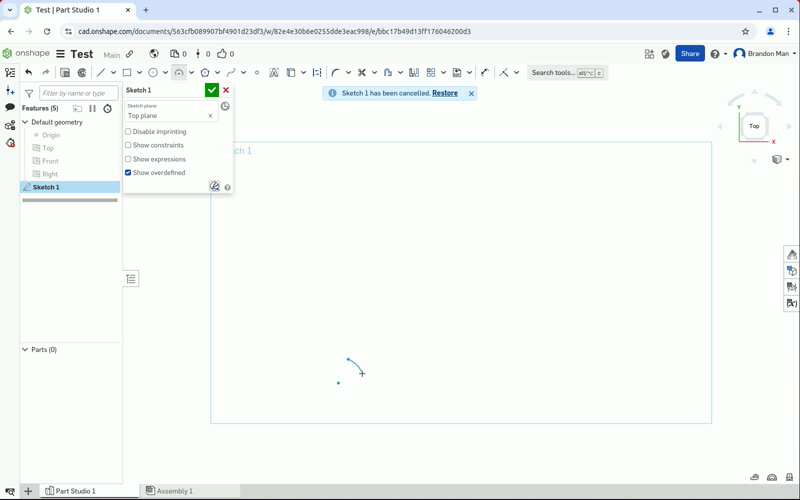
click(362, 373)
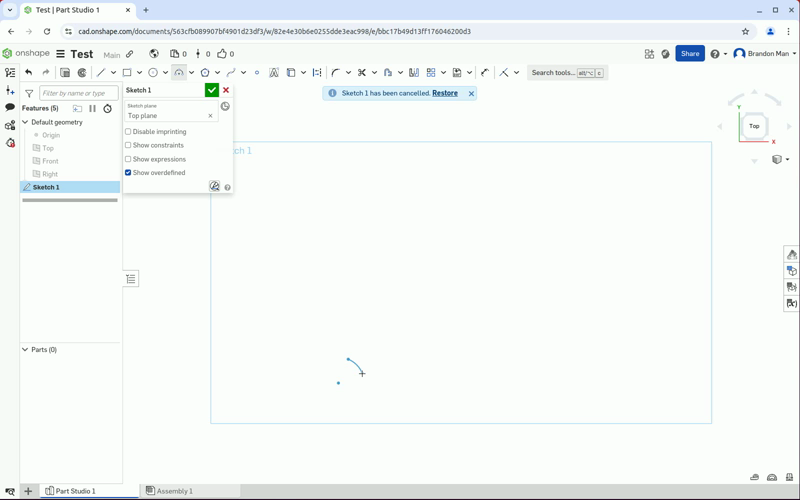
mouse_move(352, 369)
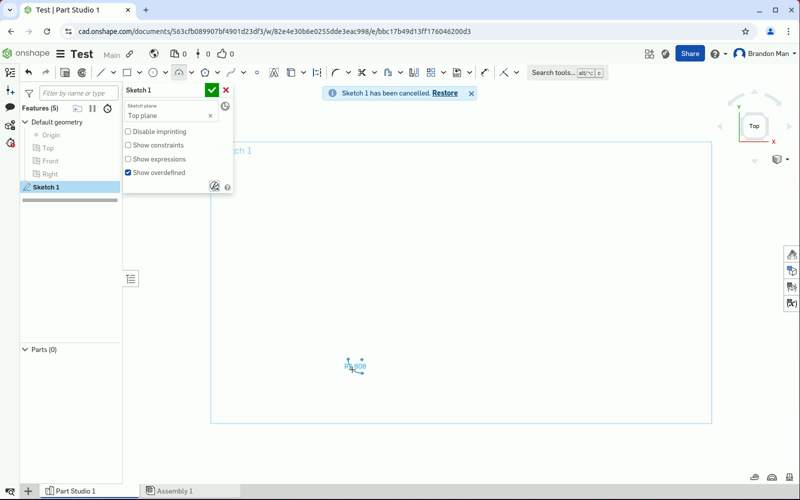
click(352, 369)
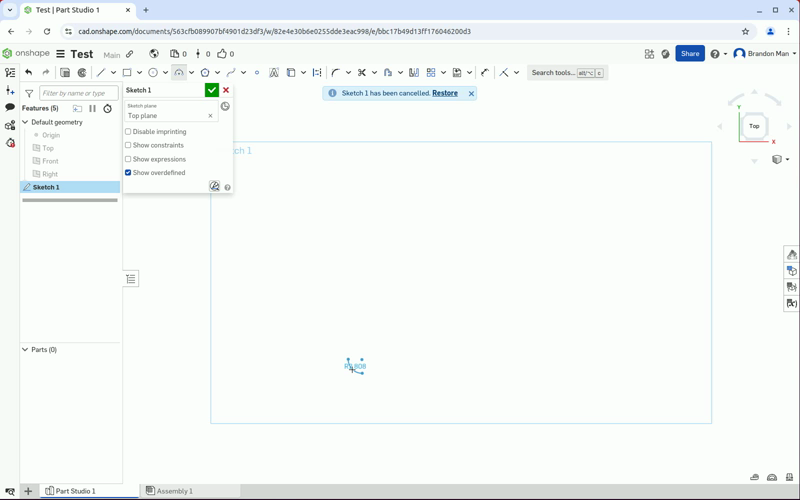
key_up(shift)
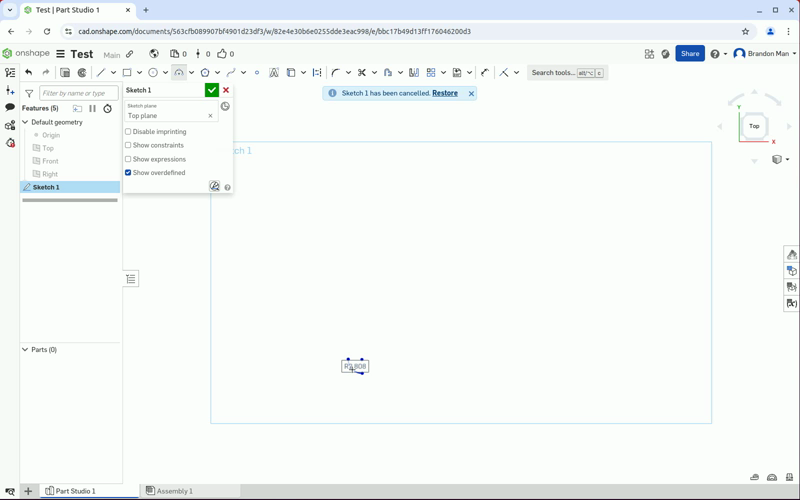
key(esc)
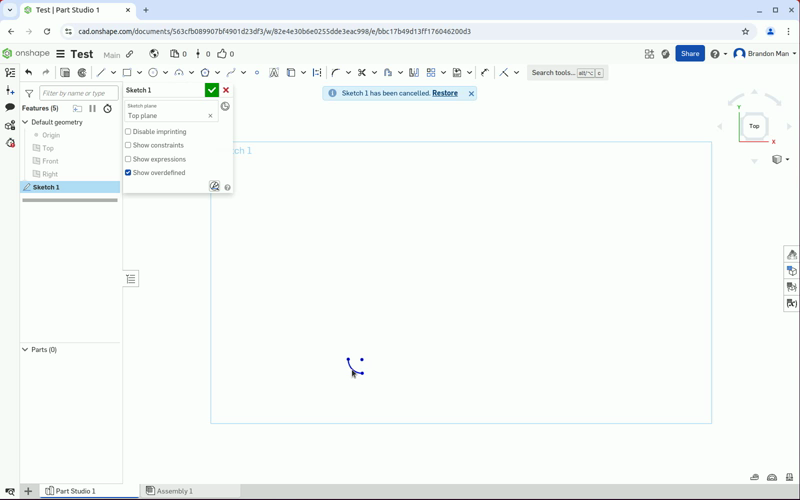
key(l)
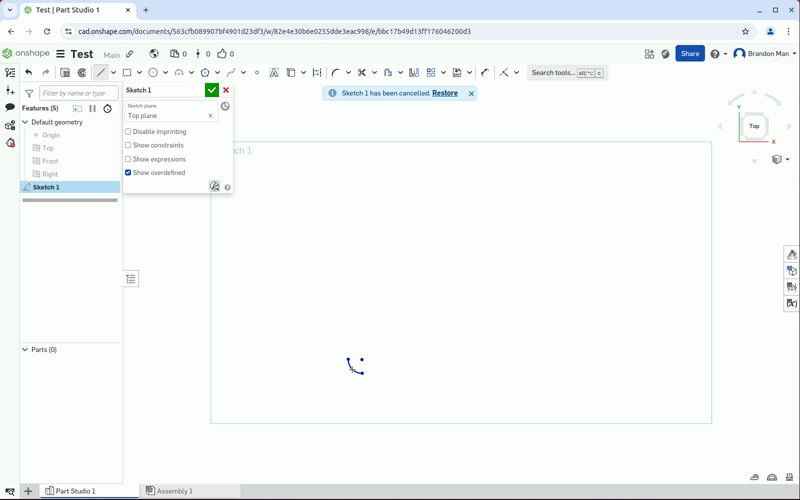
mouse_move(362, 373)
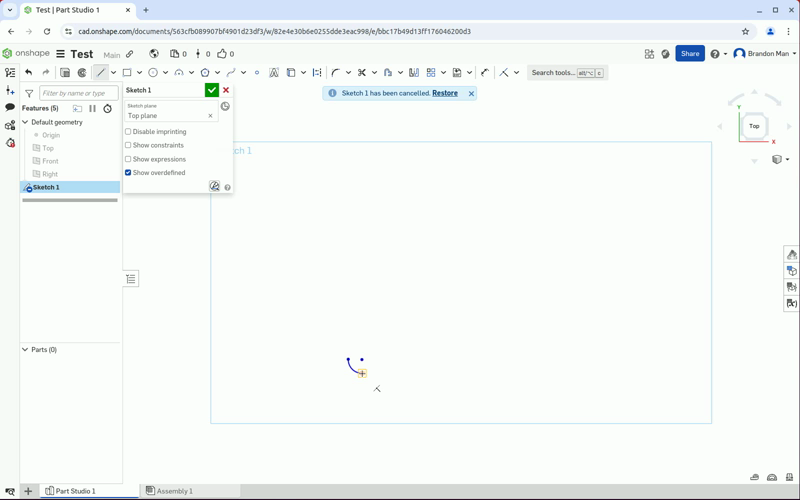
click(362, 373)
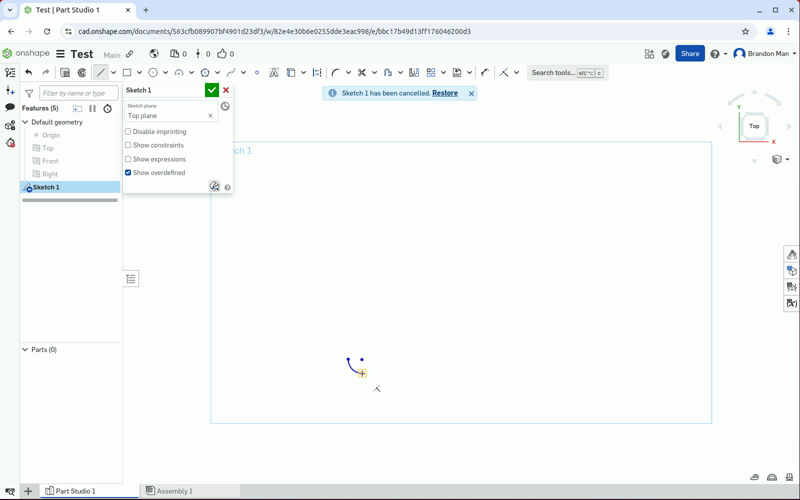
key_down(shift)
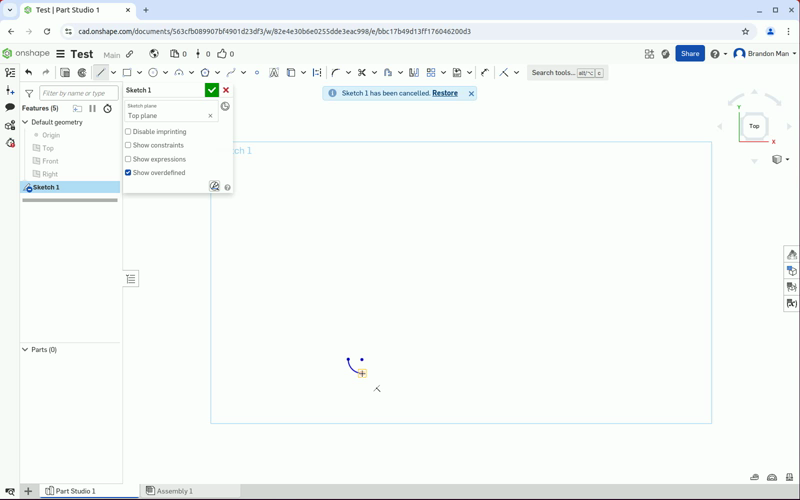
mouse_move(558, 373)
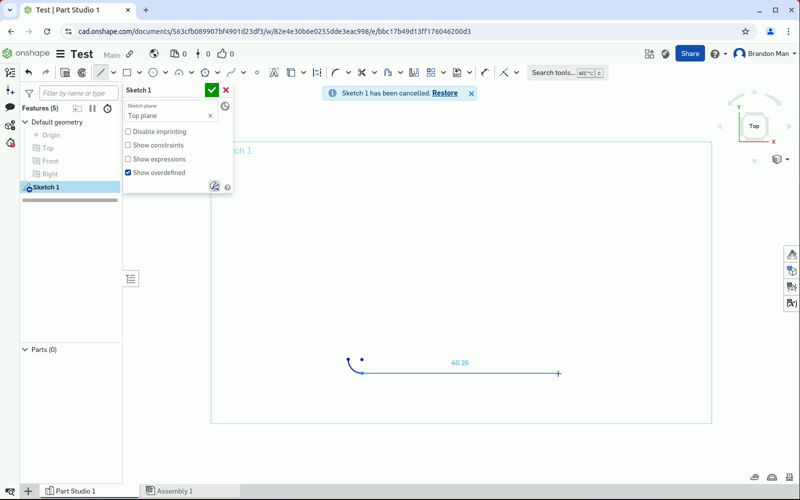
click(558, 373)
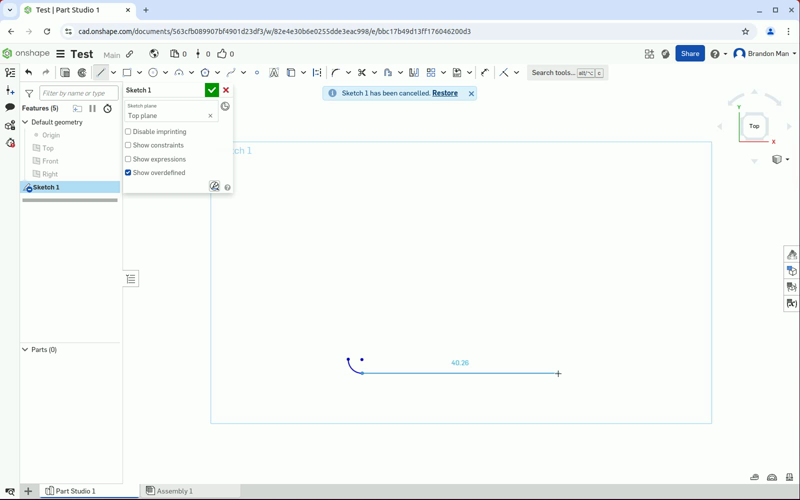
key_up(shift)
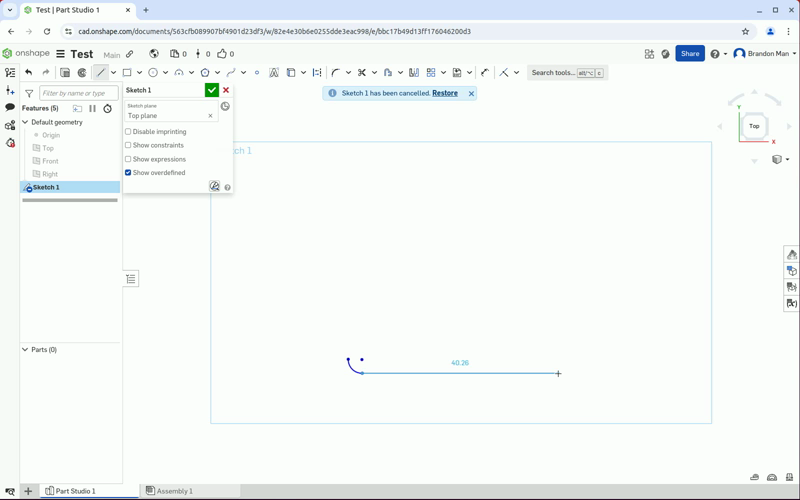
key(esc)
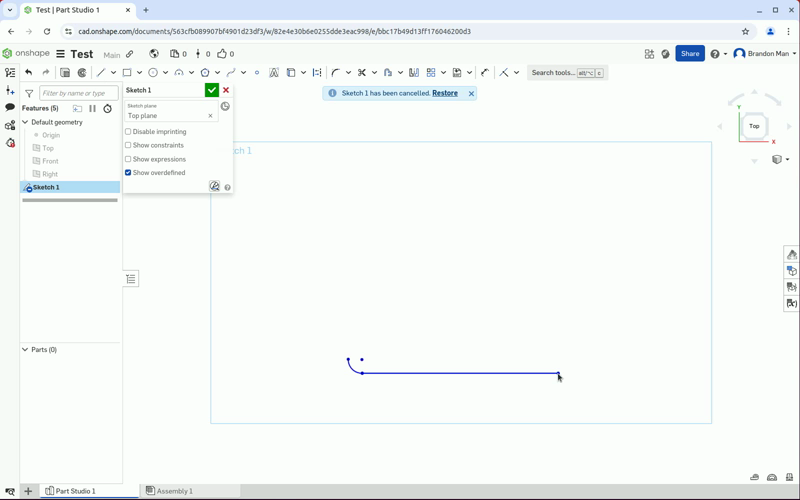
key(a)
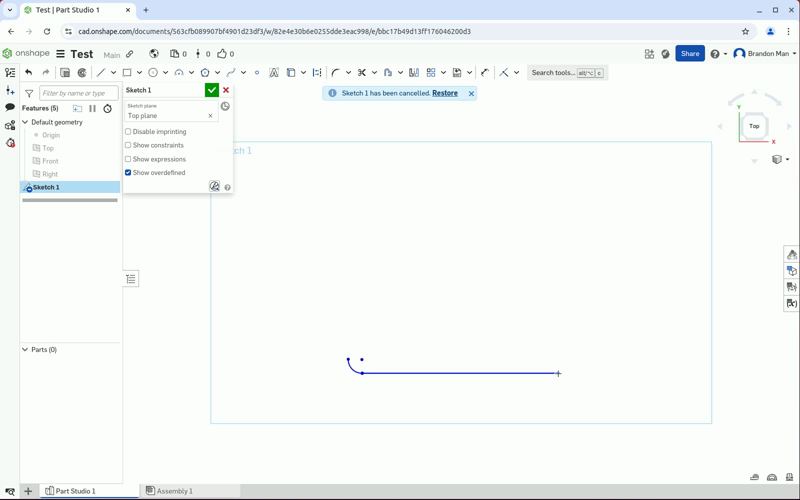
mouse_move(558, 373)
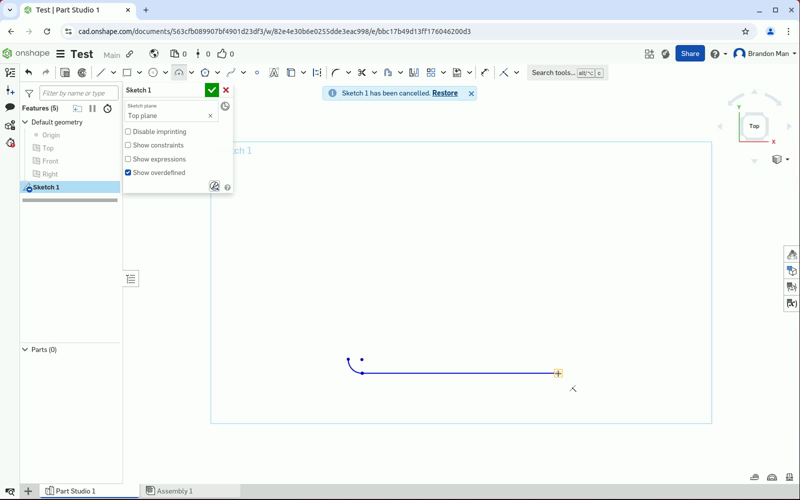
click(558, 373)
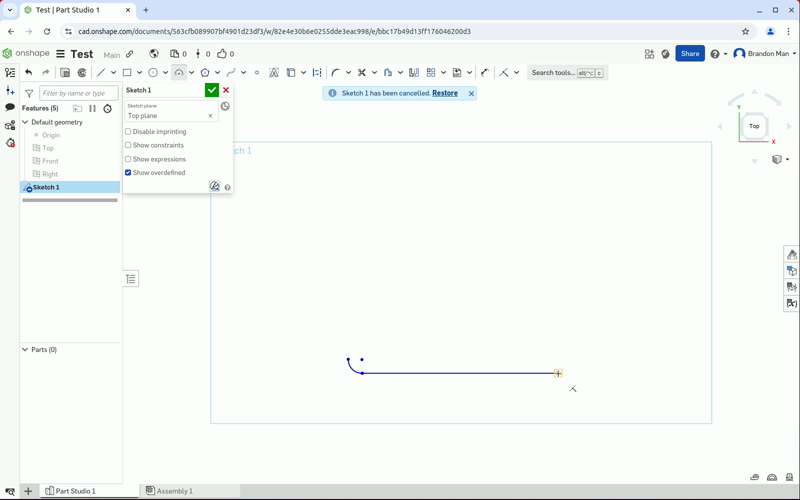
key_down(shift)
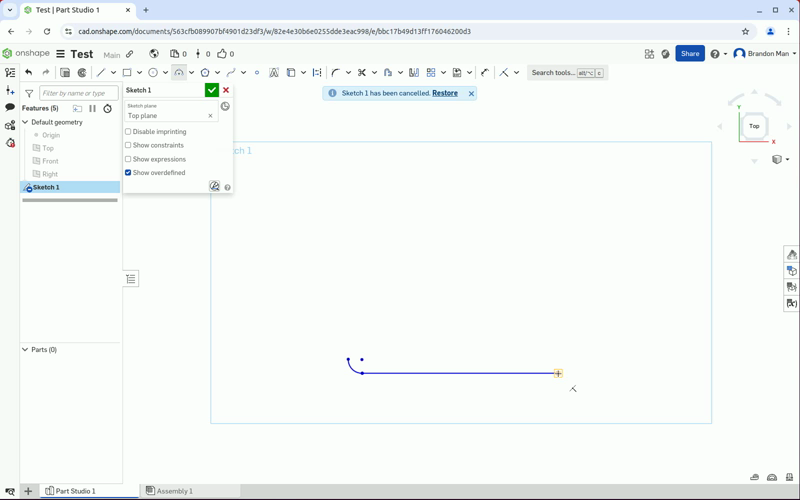
mouse_move(572, 359)
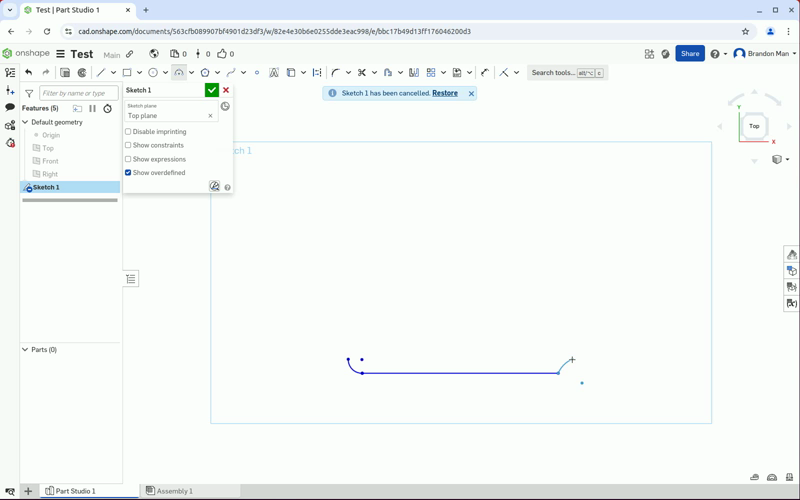
click(572, 359)
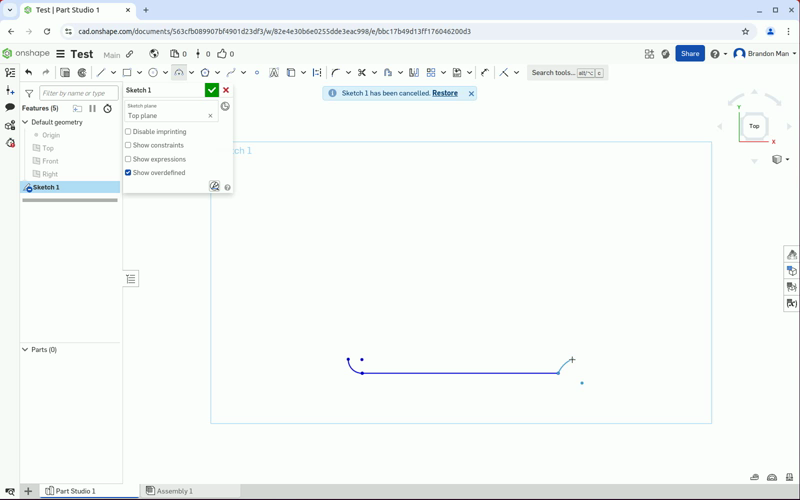
mouse_move(567, 369)
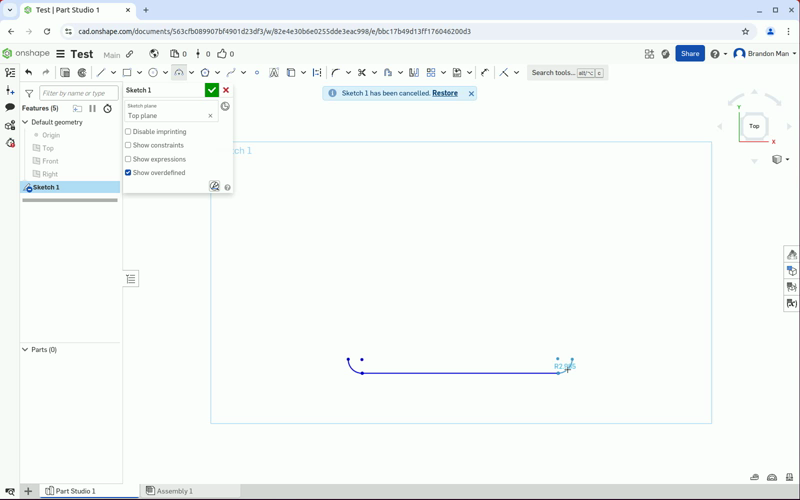
click(567, 369)
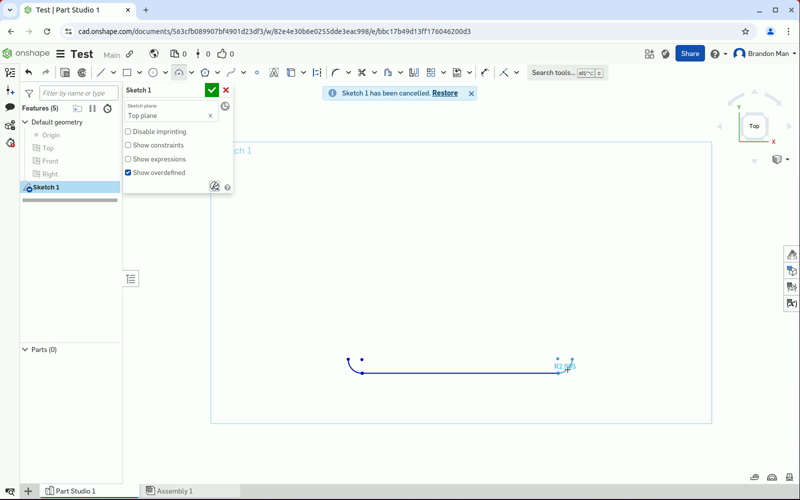
key_up(shift)
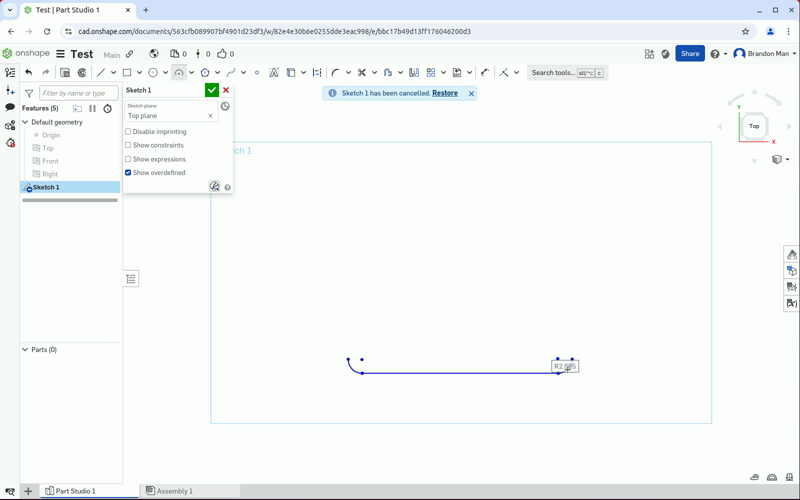
key(esc)
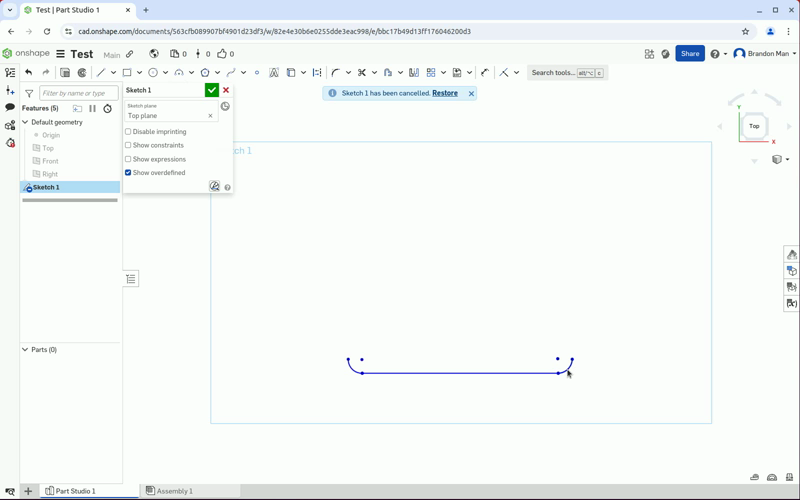
key(l)
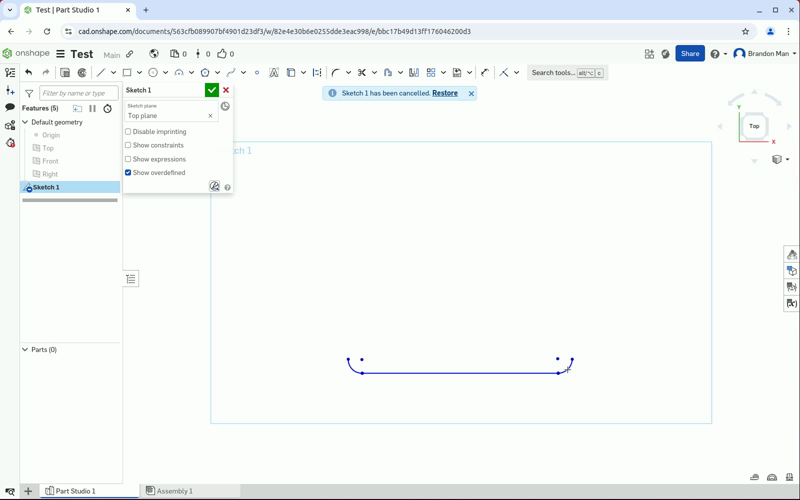
mouse_move(572, 359)
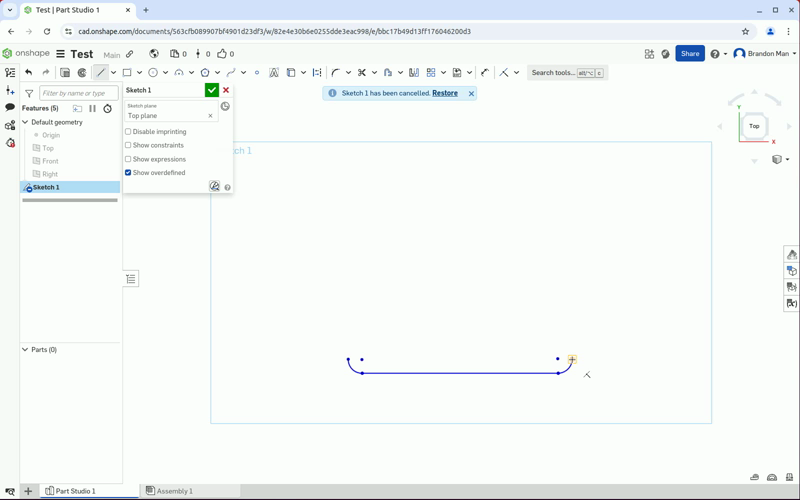
click(572, 359)
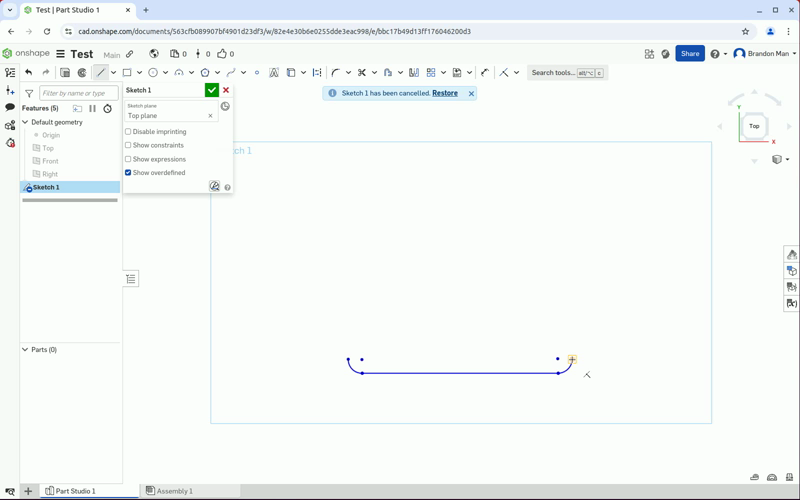
key_down(shift)
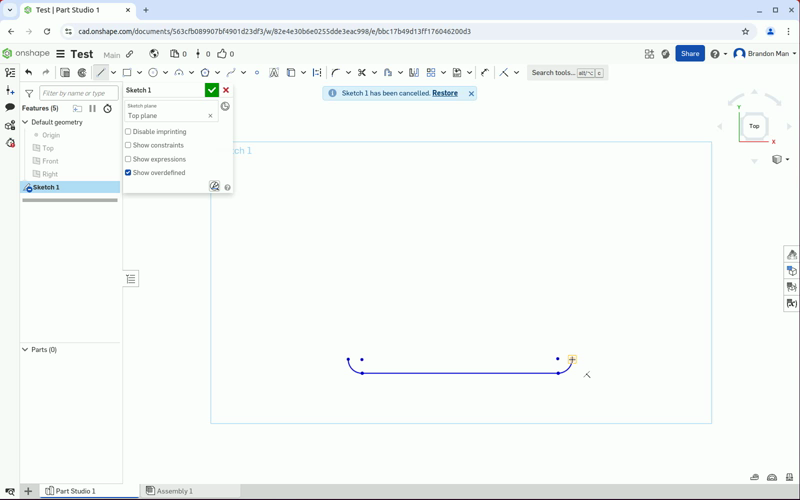
mouse_move(572, 208)
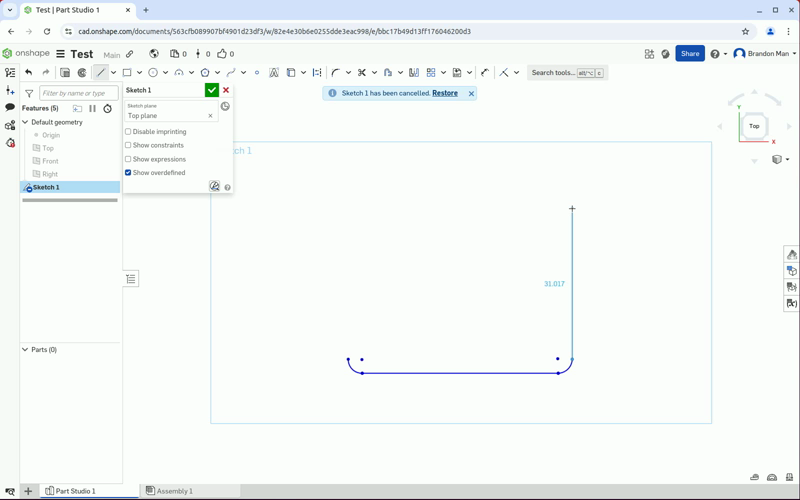
click(572, 208)
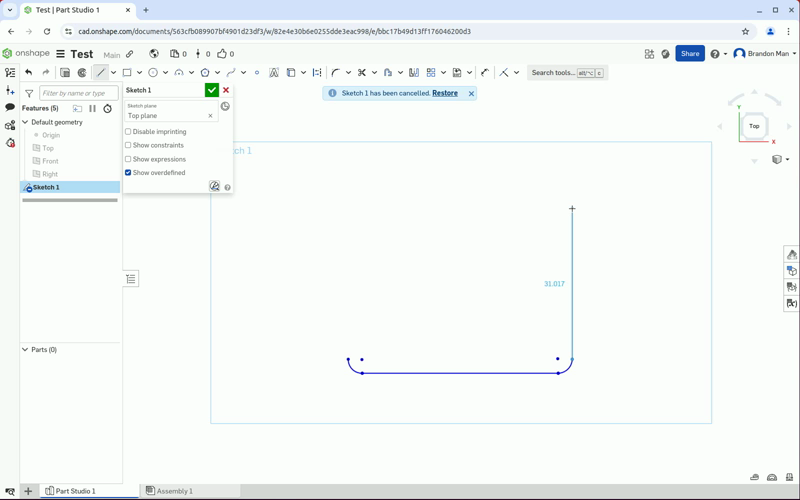
key_up(shift)
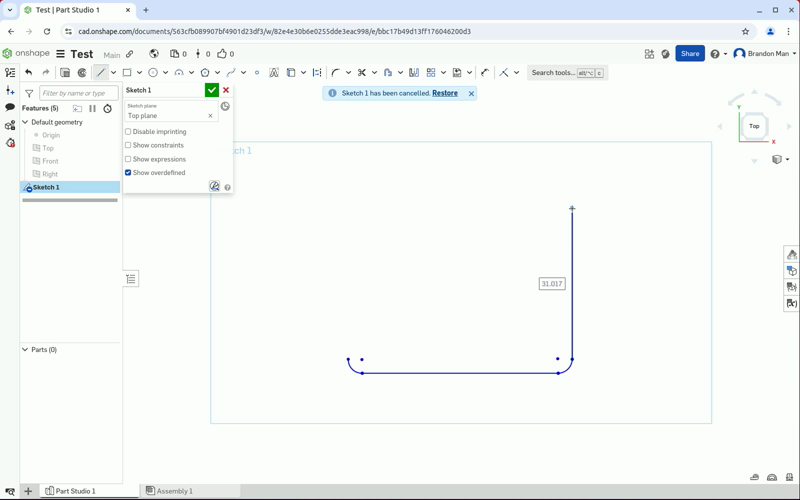
key(esc)
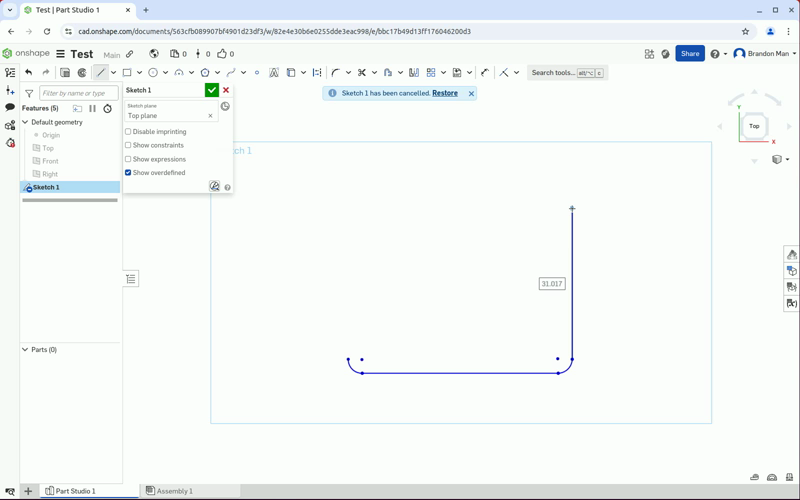
key(a)
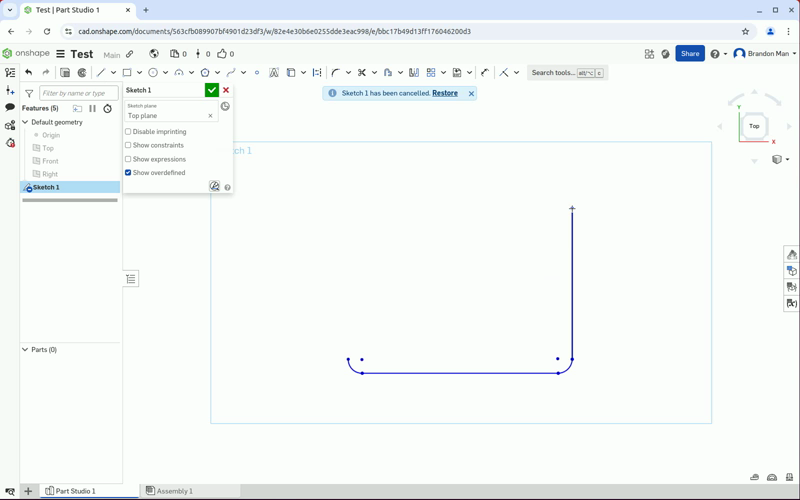
mouse_move(572, 208)
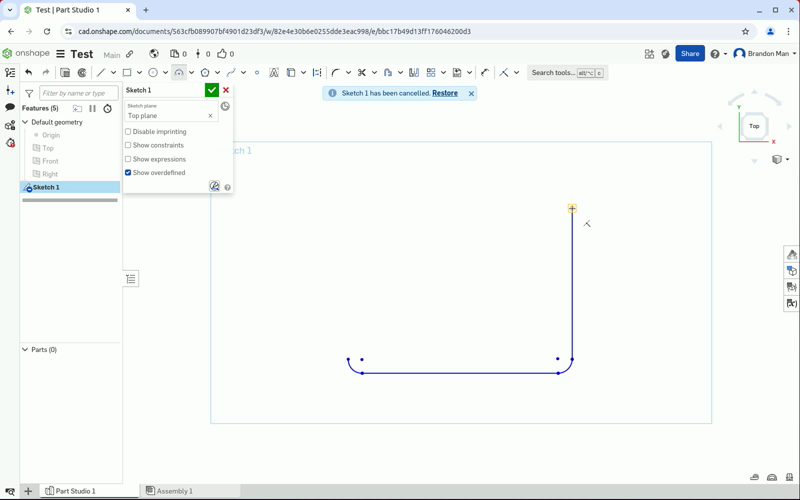
click(572, 208)
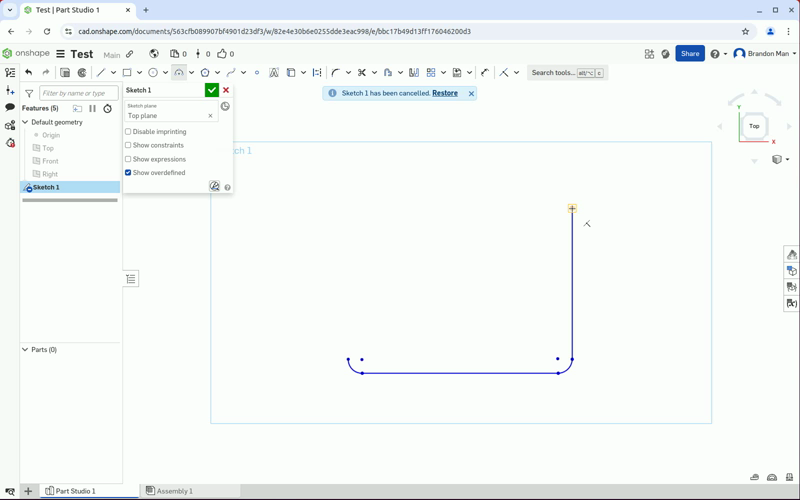
key_down(shift)
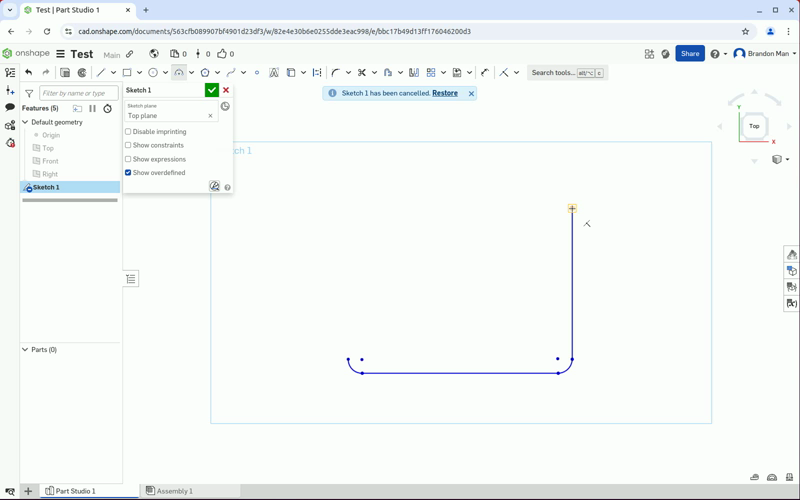
mouse_move(558, 194)
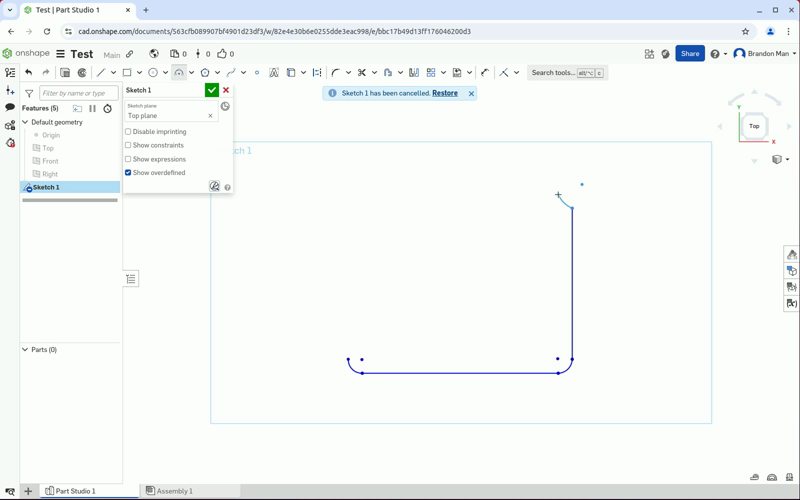
click(558, 194)
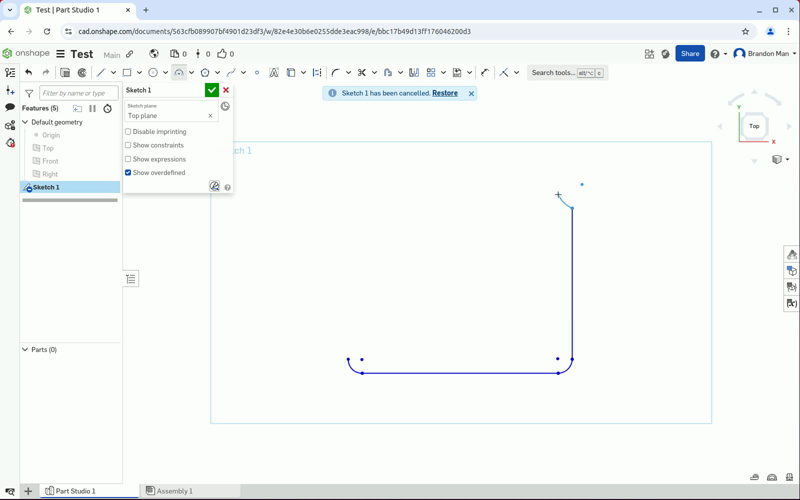
mouse_move(567, 198)
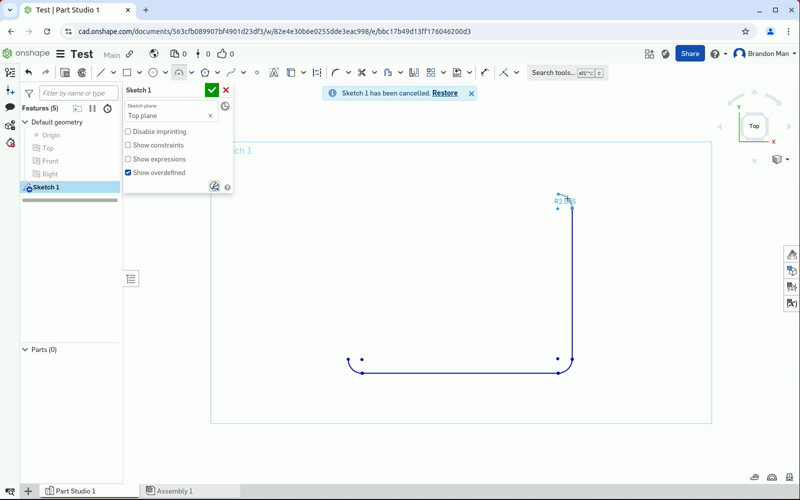
click(567, 198)
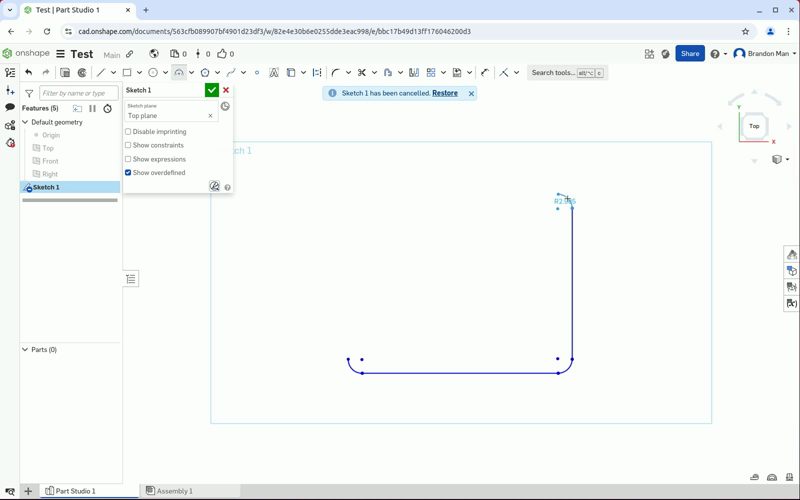
key_up(shift)
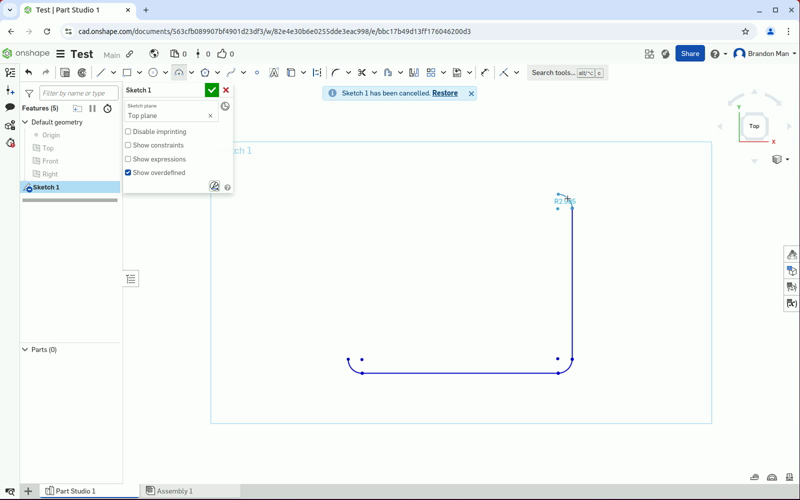
key(esc)
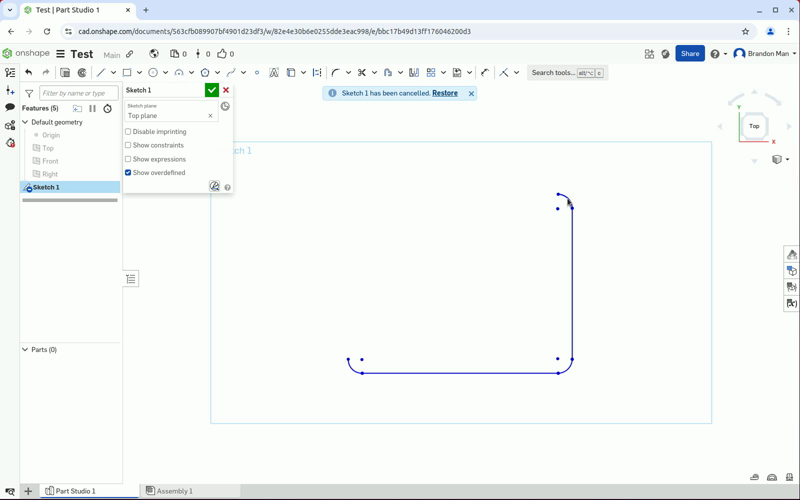
key(l)
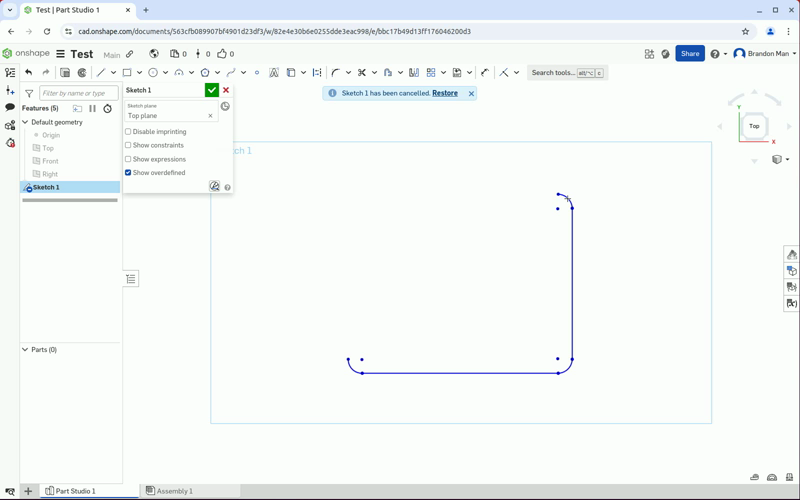
mouse_move(558, 194)
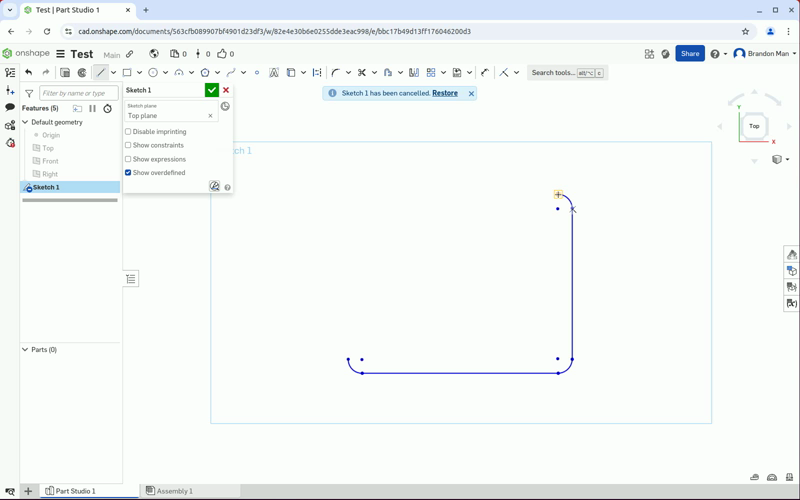
click(558, 194)
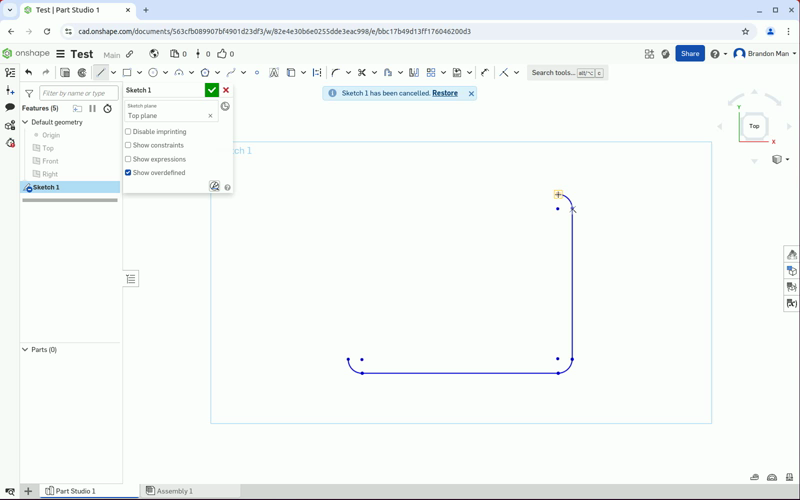
key_down(shift)
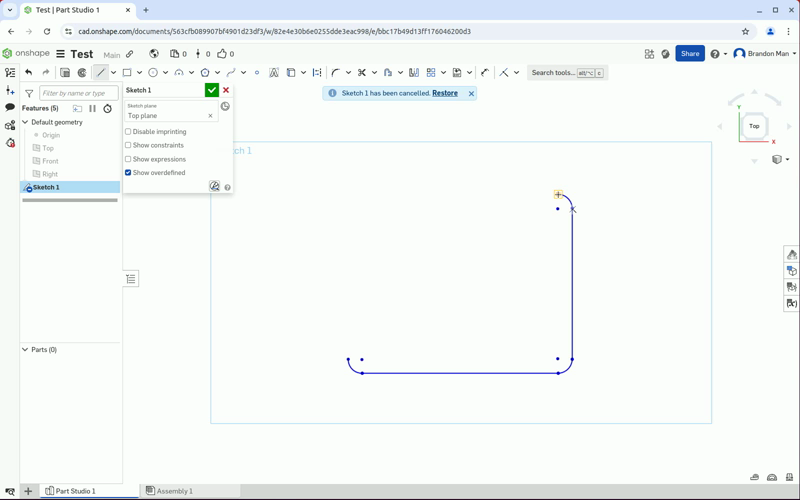
mouse_move(362, 194)
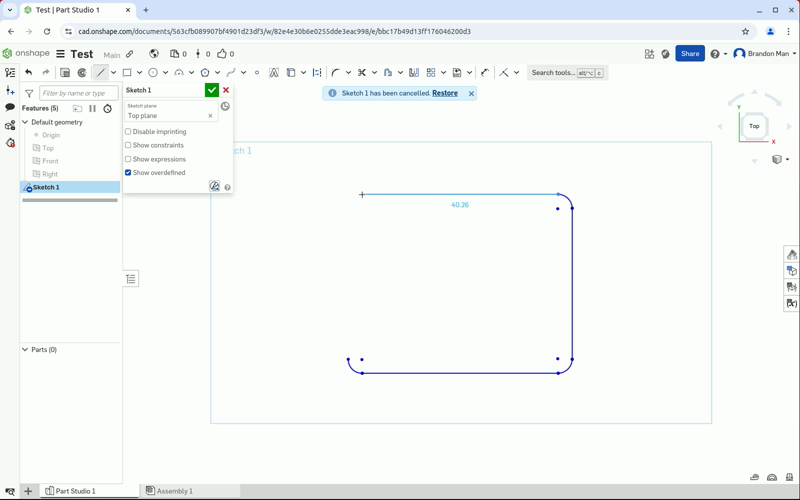
click(362, 194)
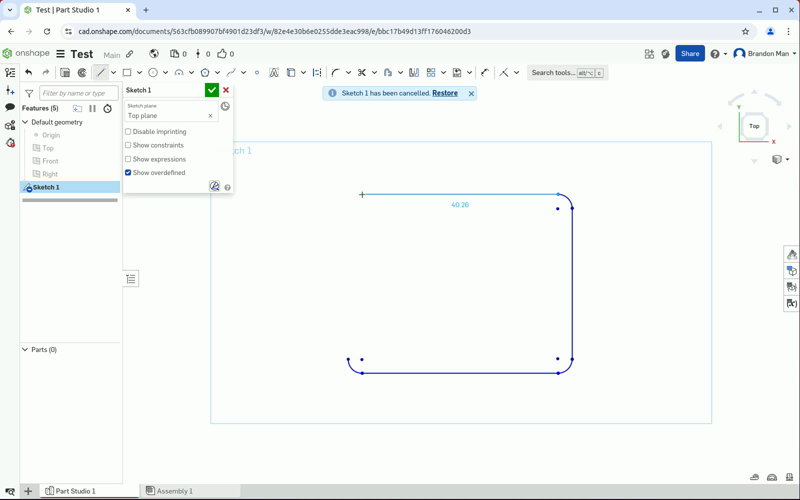
key_up(shift)
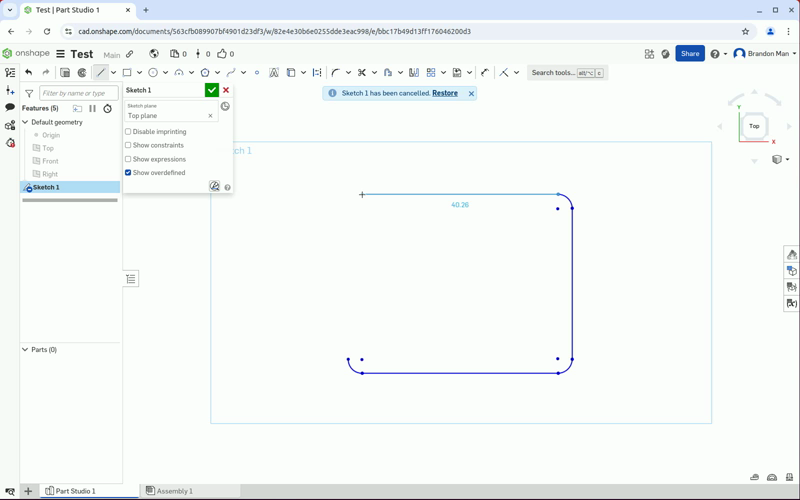
key(esc)
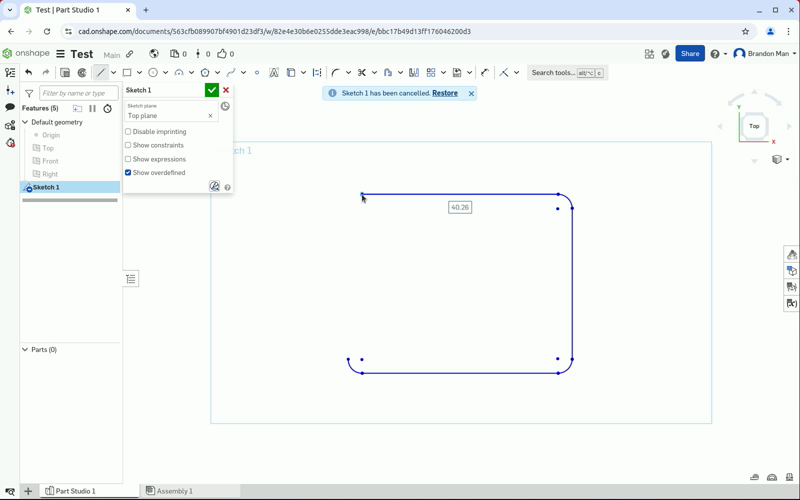
key(a)
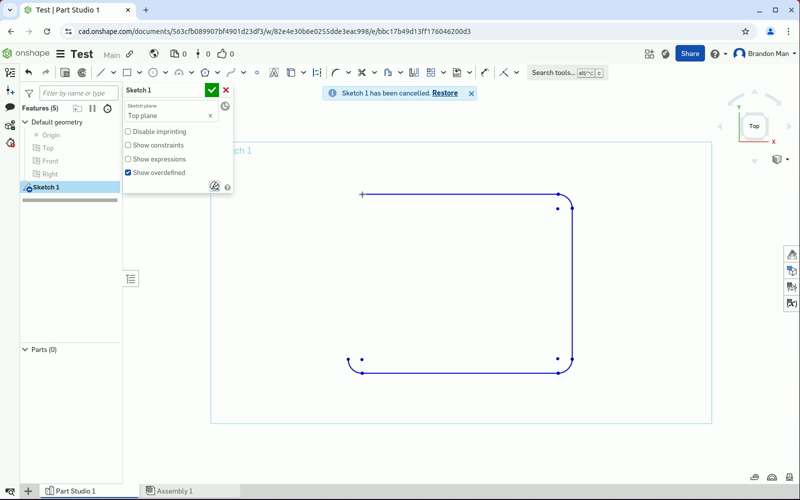
mouse_move(362, 194)
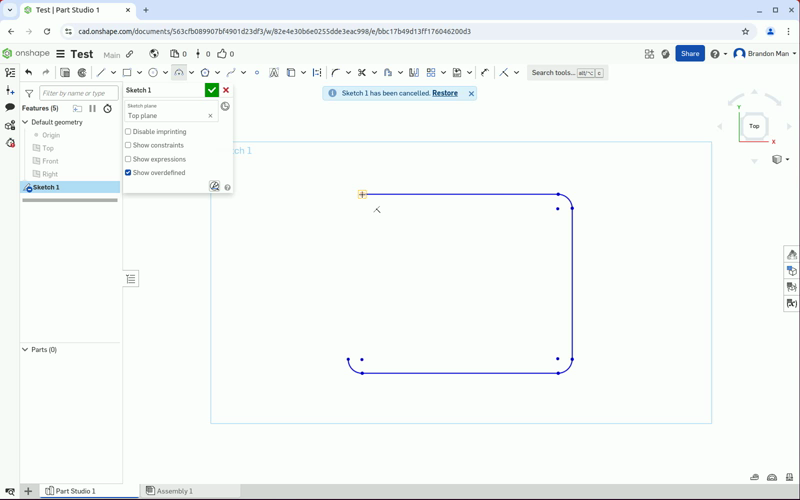
click(362, 194)
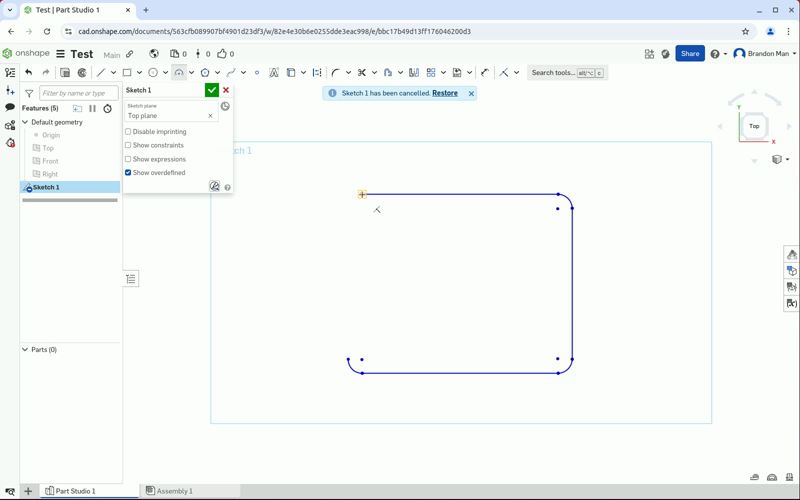
key_down(shift)
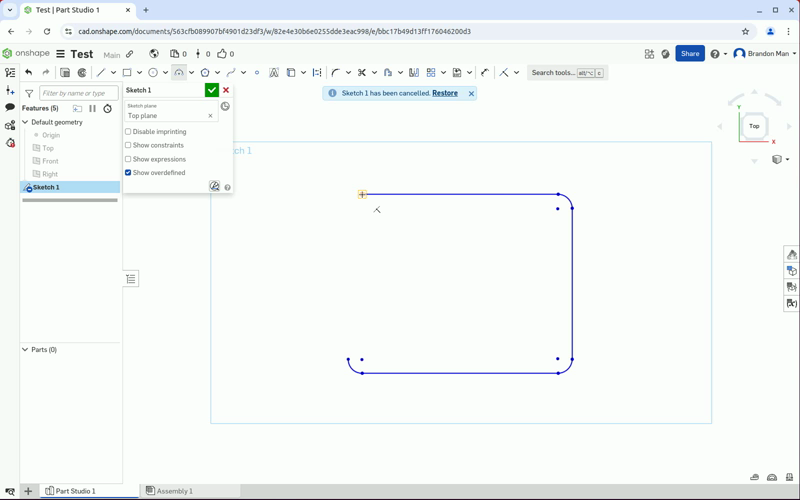
mouse_move(348, 208)
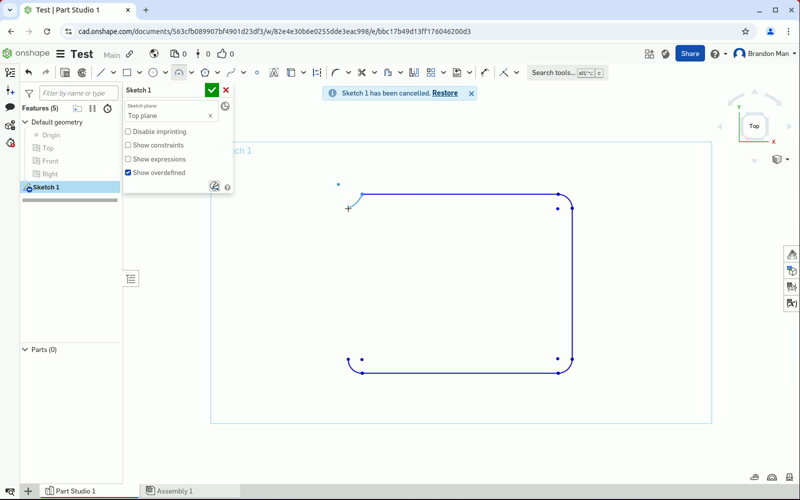
click(348, 208)
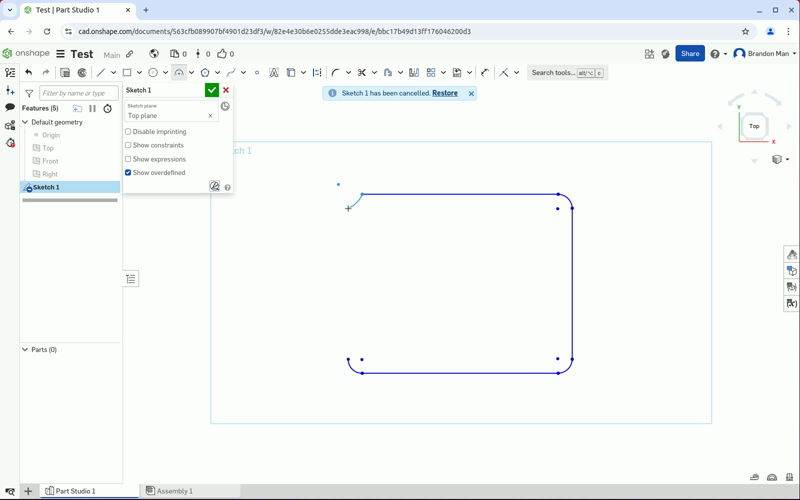
mouse_move(352, 198)
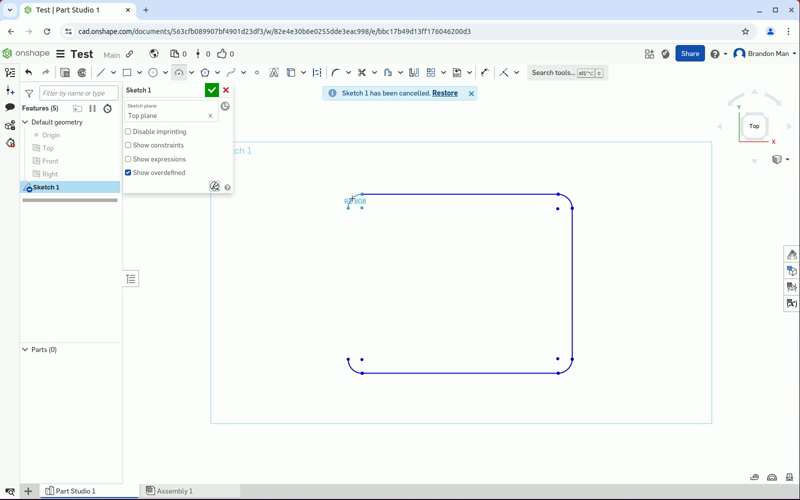
click(352, 198)
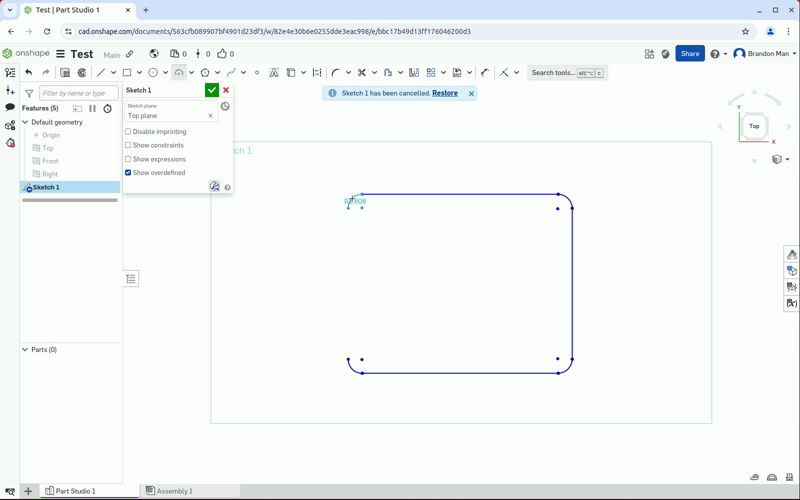
key_up(shift)
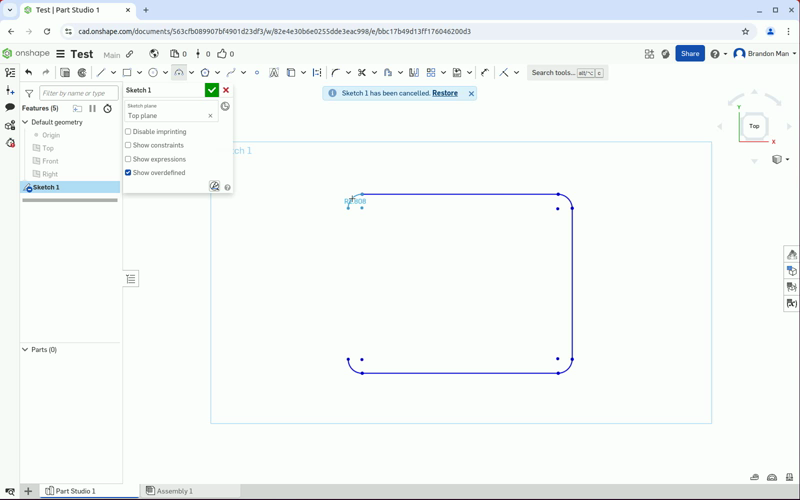
key(esc)
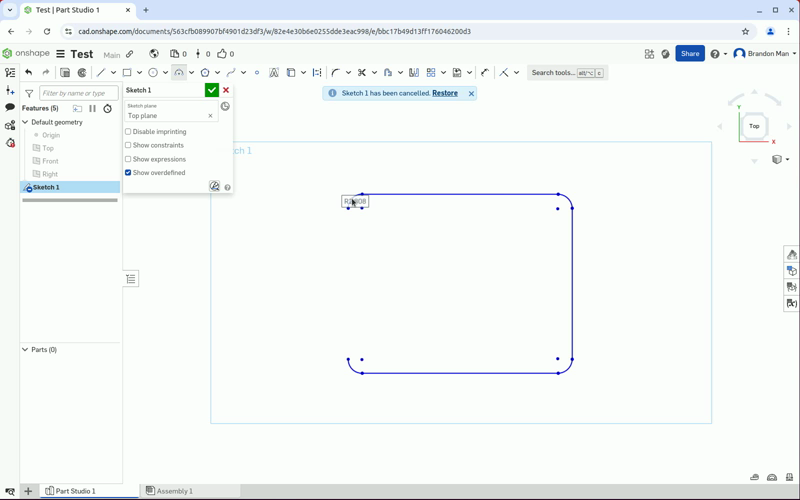
key(l)
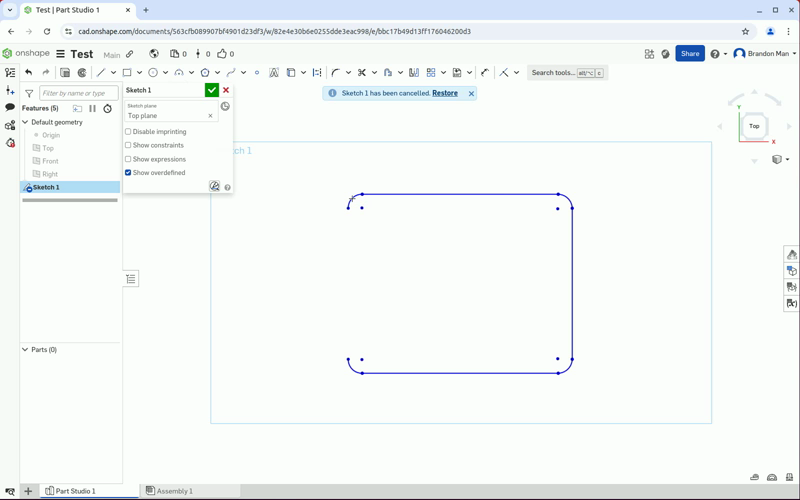
mouse_move(348, 208)
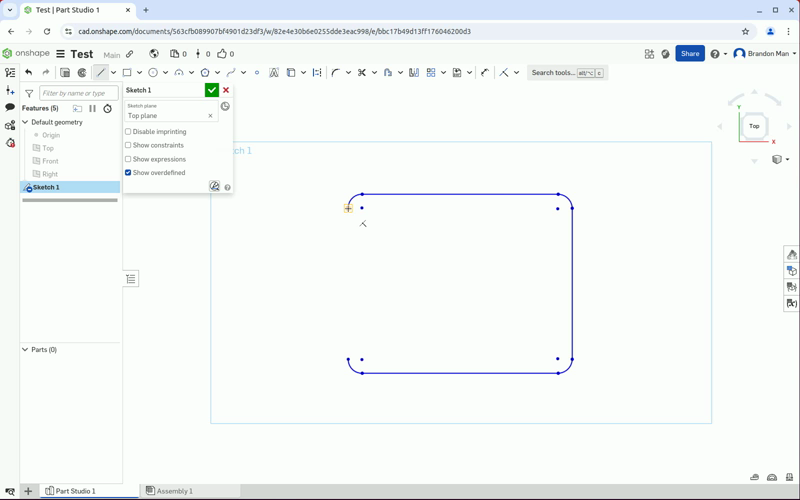
click(348, 208)
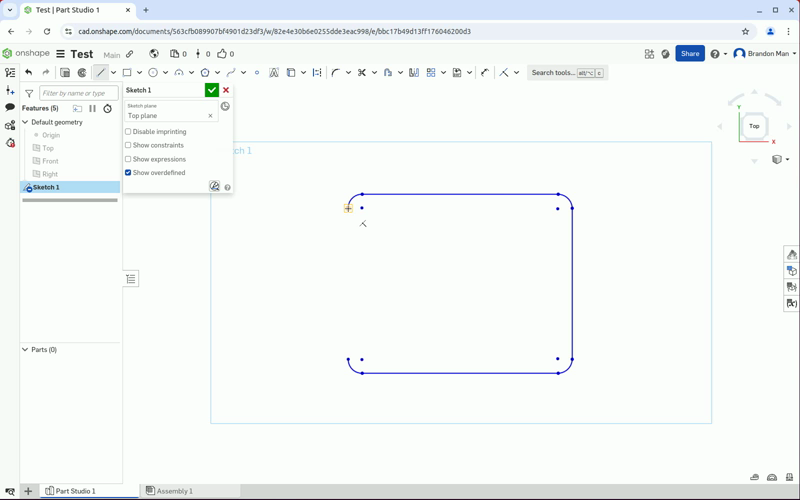
key_down(shift)
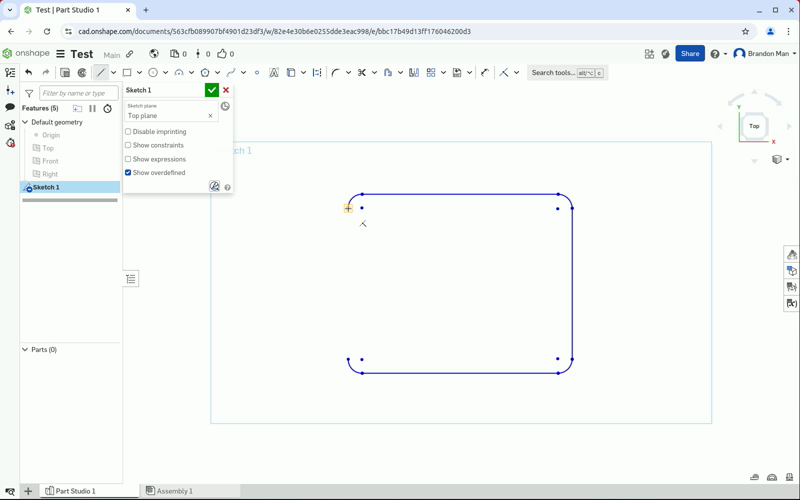
mouse_move(348, 359)
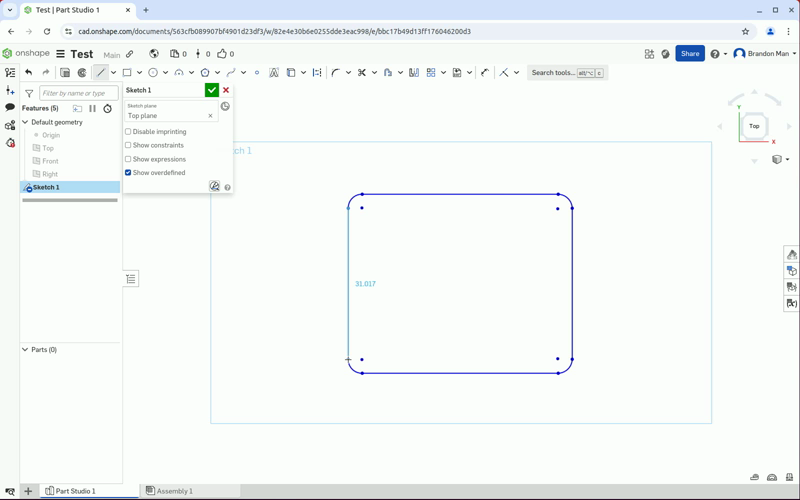
key_up(shift)
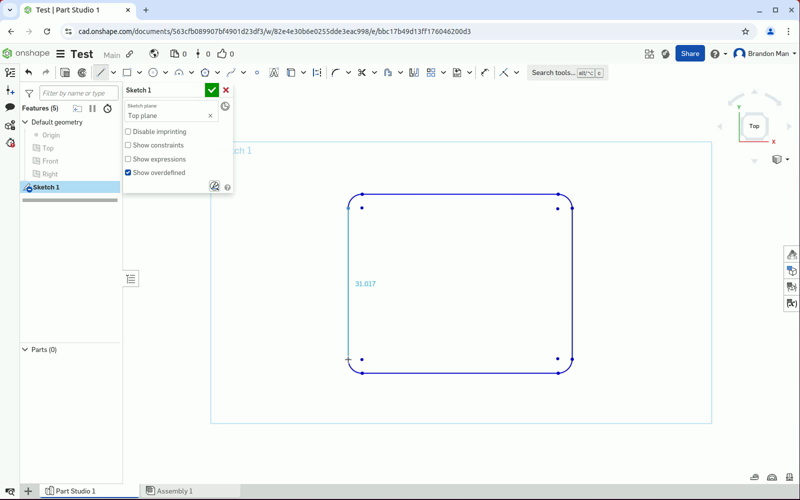
click(348, 359)
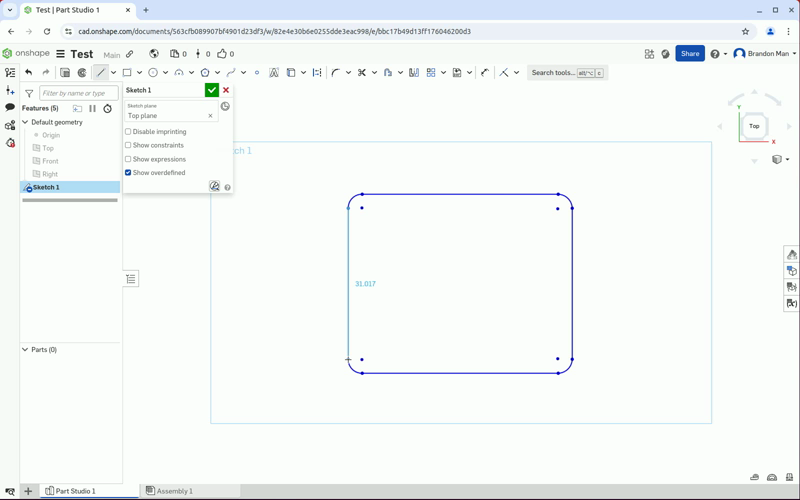
key(esc)
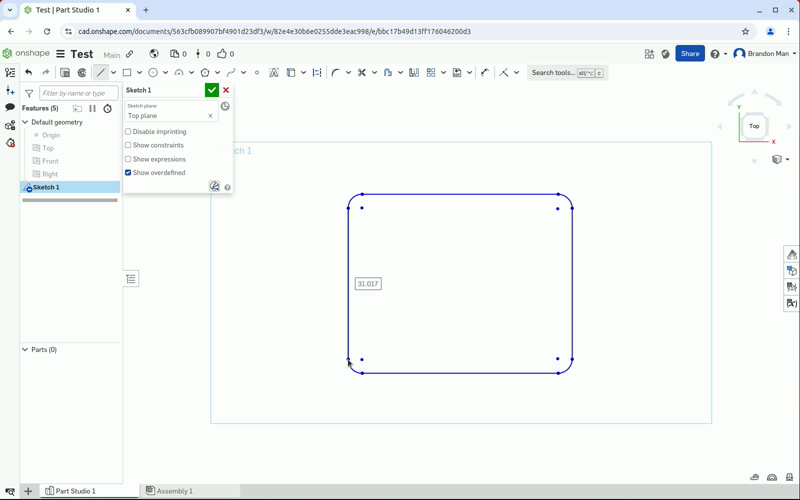
key(c)
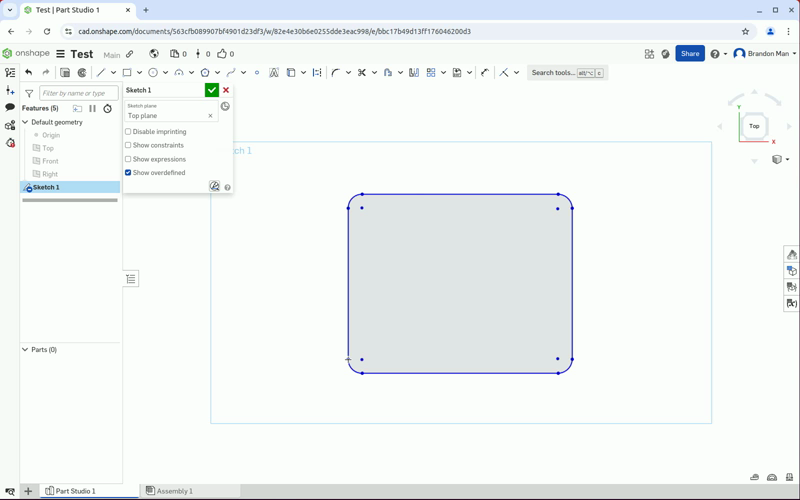
key_down(shift)
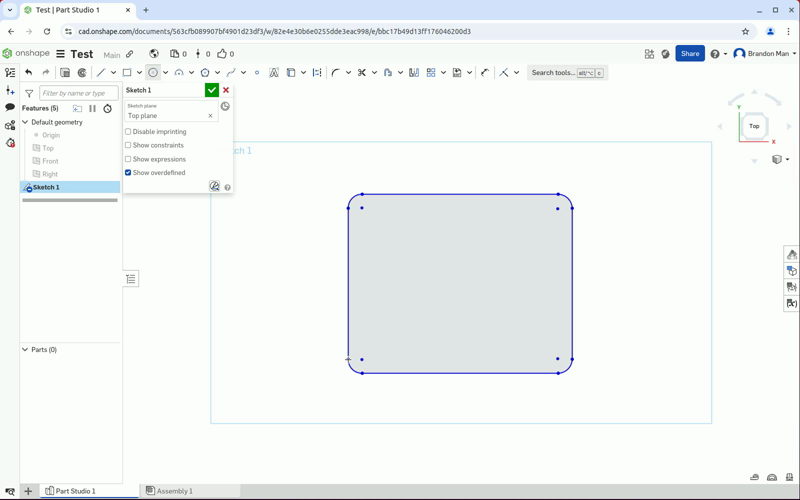
mouse_move(374, 347)
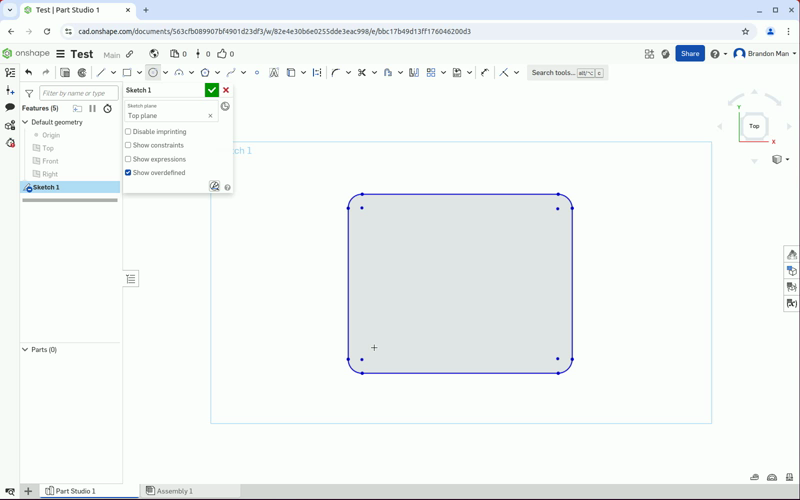
click(374, 347)
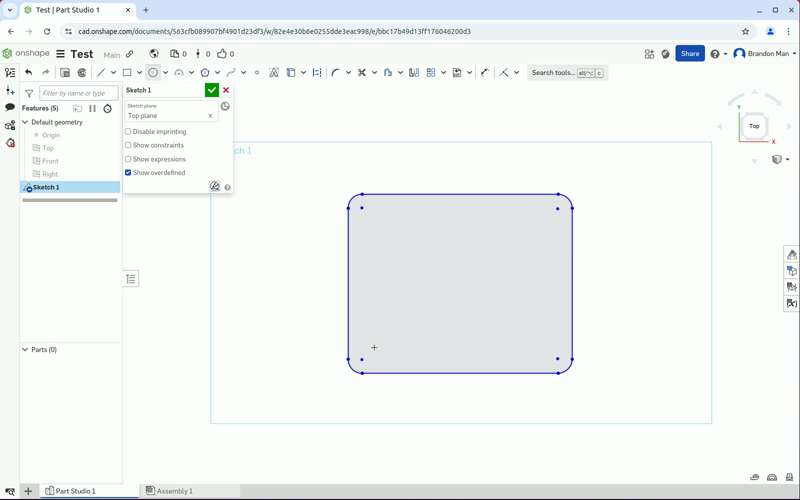
key_up(shift)
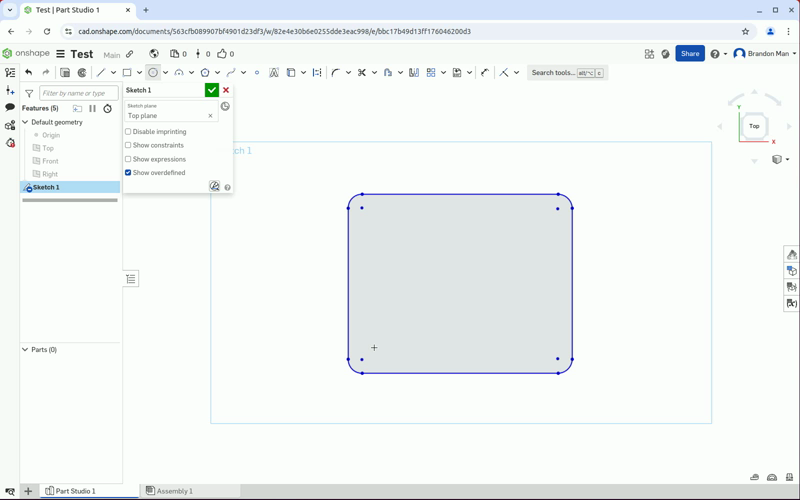
mouse_move(388, 347)
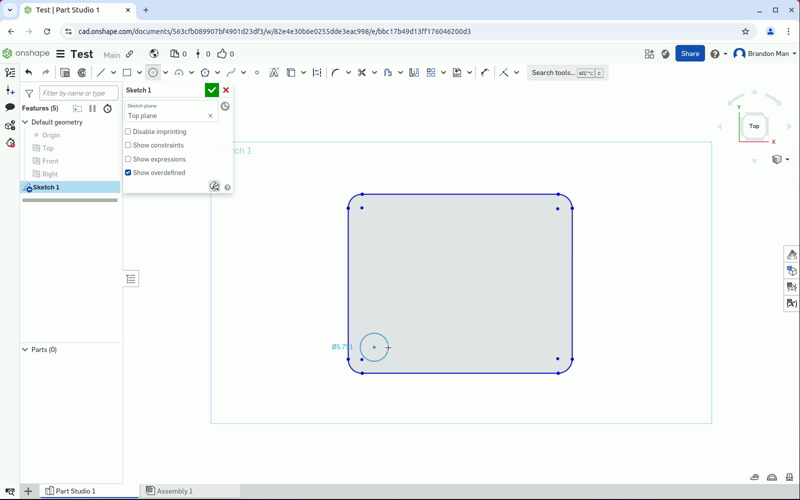
click(388, 347)
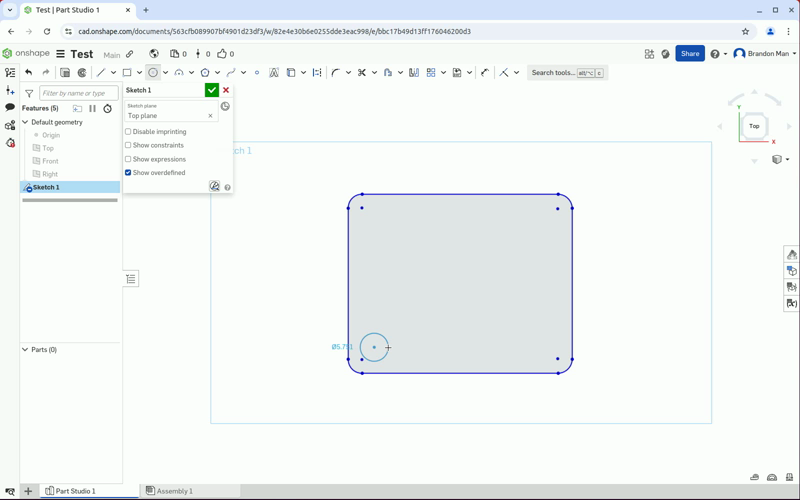
key(esc)
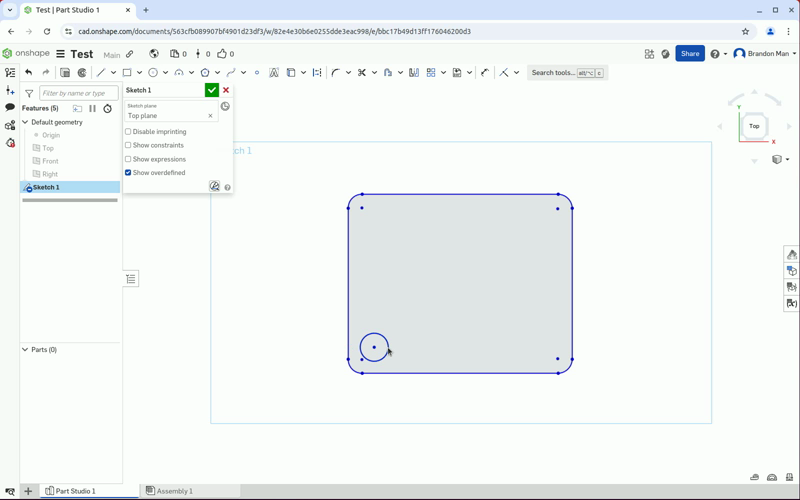
key(c)
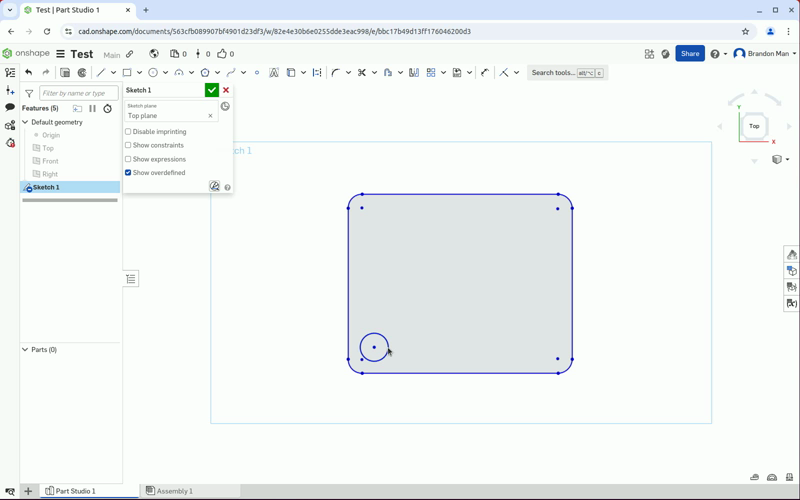
key_down(shift)
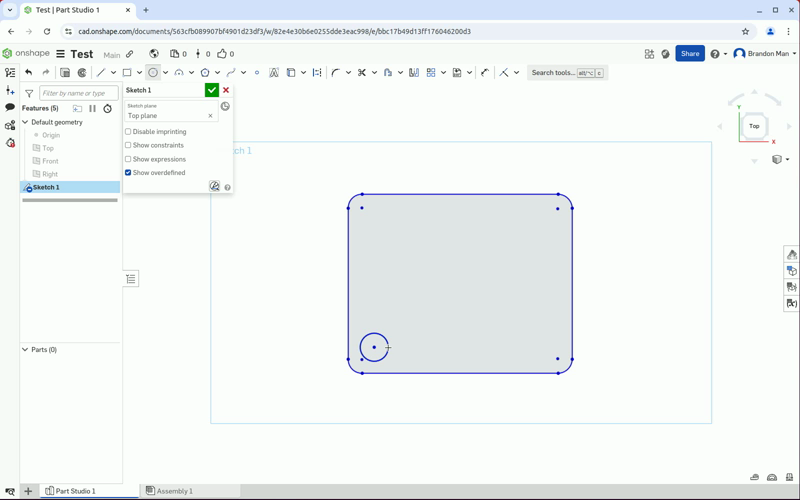
mouse_move(374, 217)
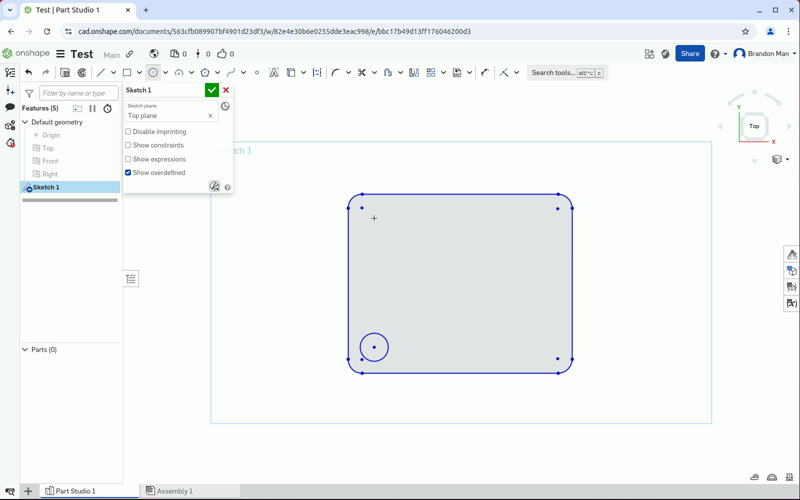
click(374, 217)
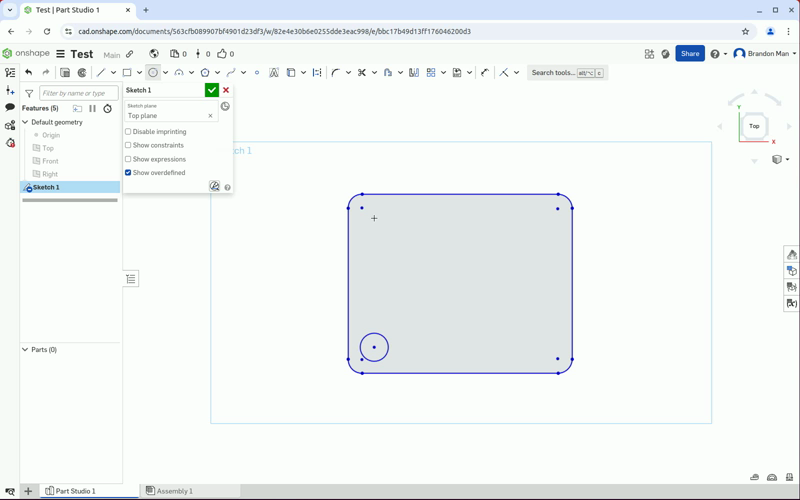
key_up(shift)
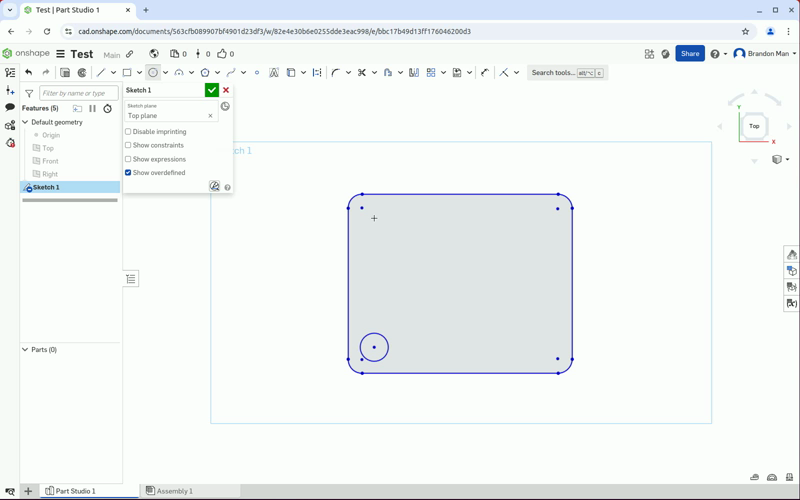
mouse_move(388, 217)
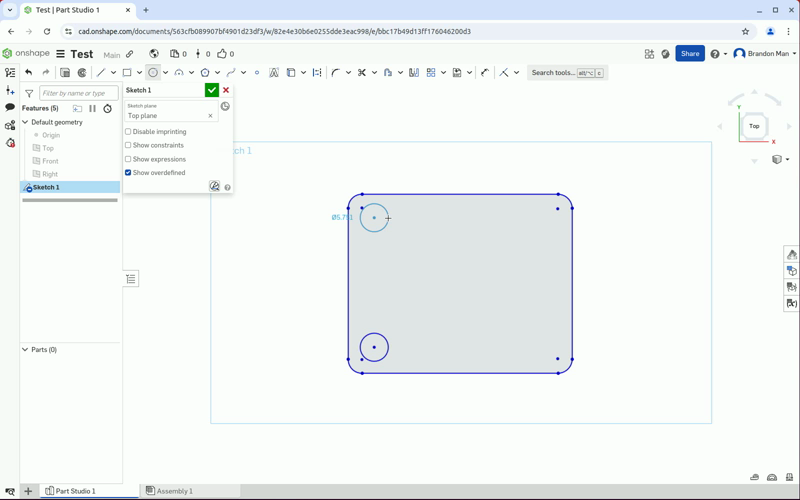
click(388, 217)
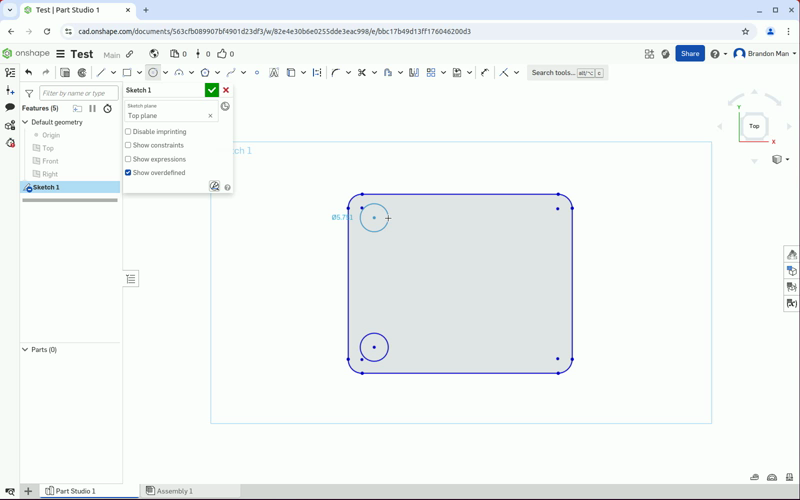
key(esc)
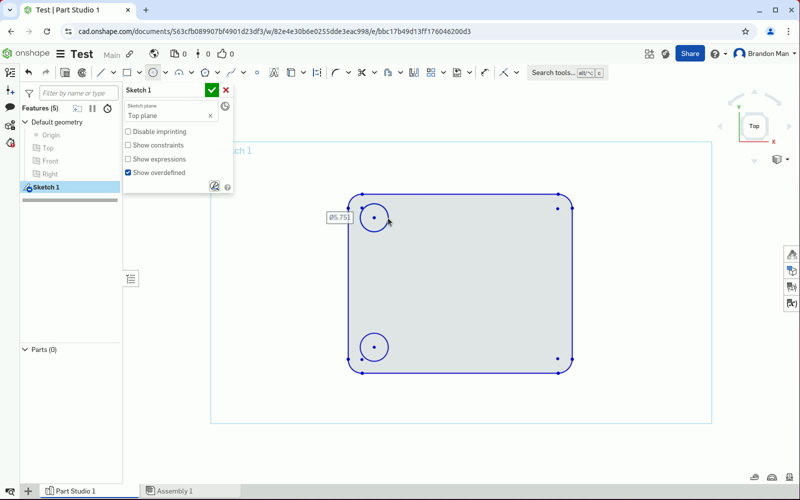
key(c)
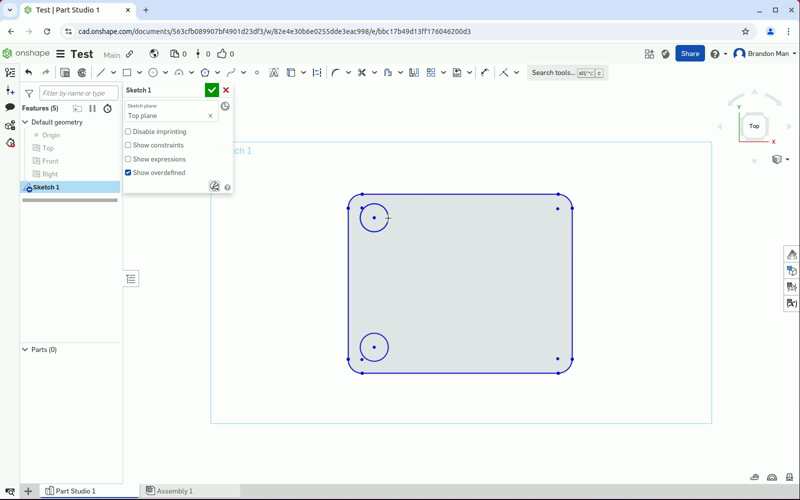
key_down(shift)
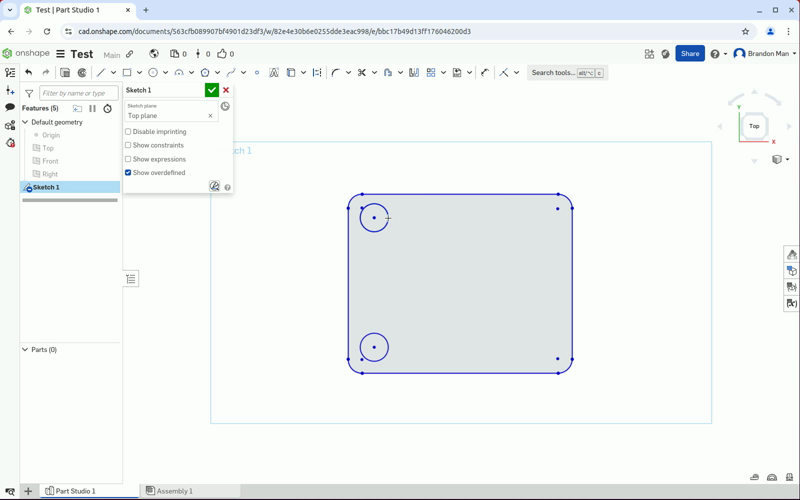
mouse_move(461, 283)
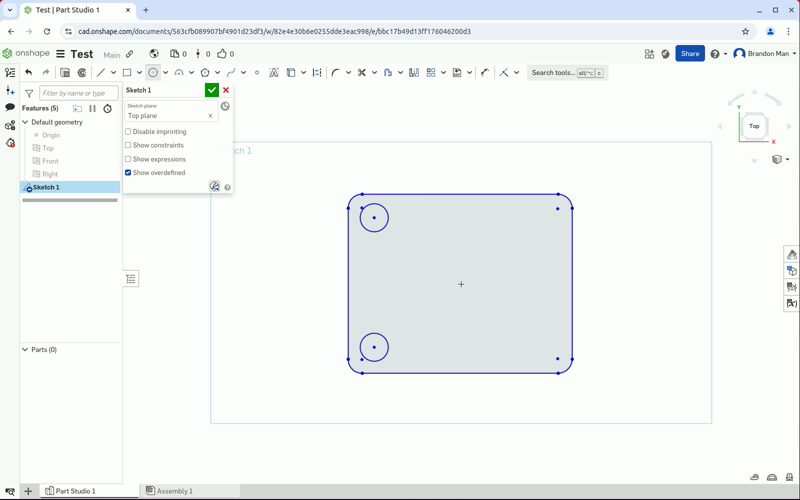
click(461, 283)
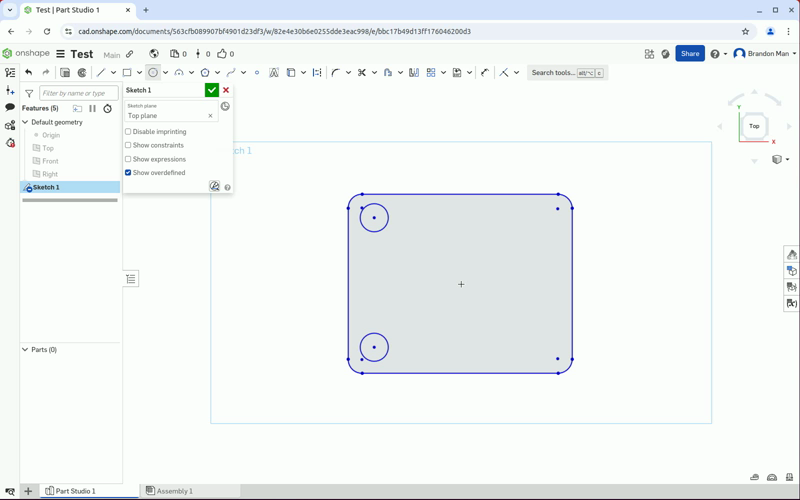
key_up(shift)
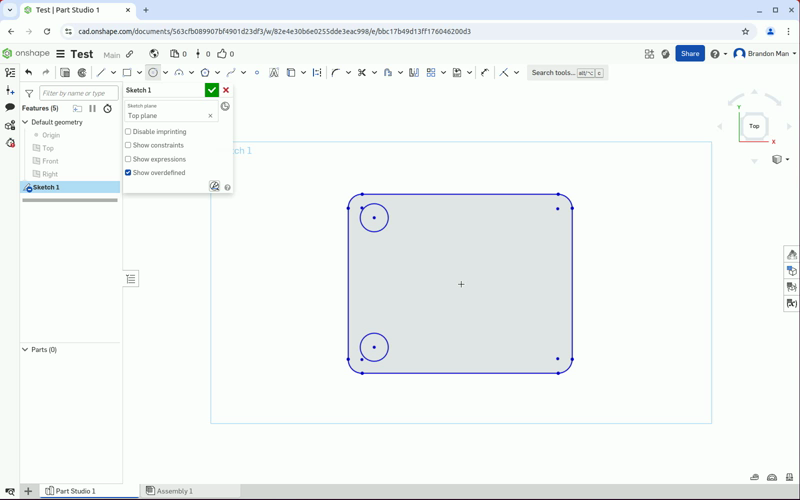
mouse_move(527, 283)
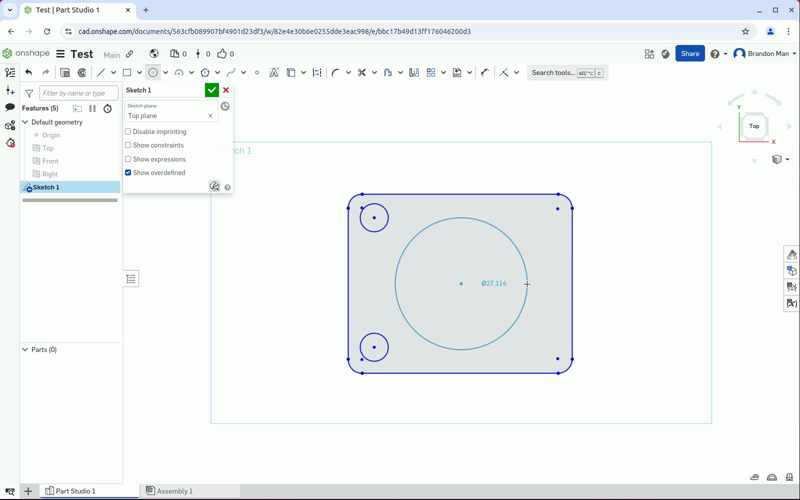
click(527, 283)
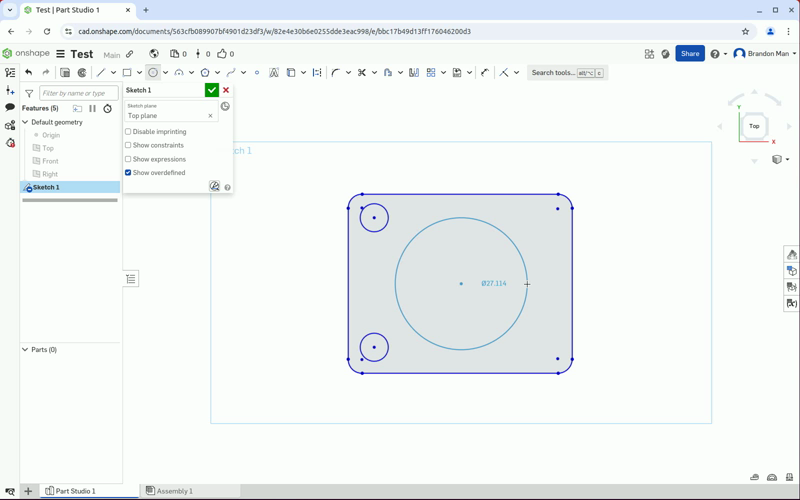
key(esc)
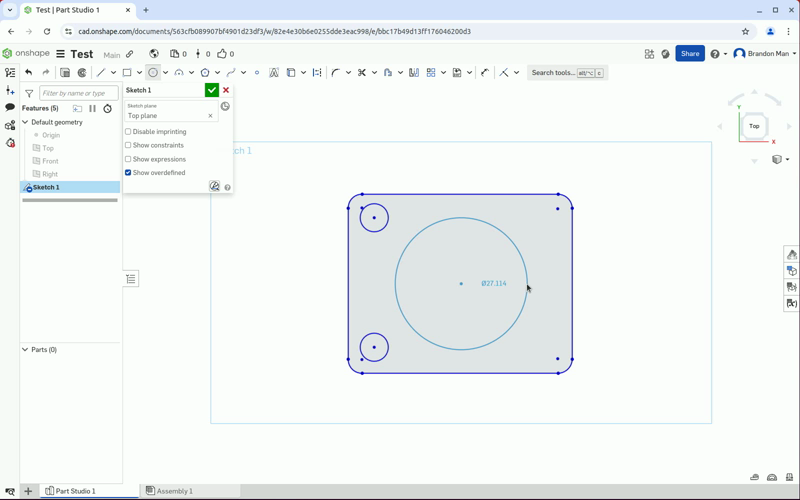
key(c)
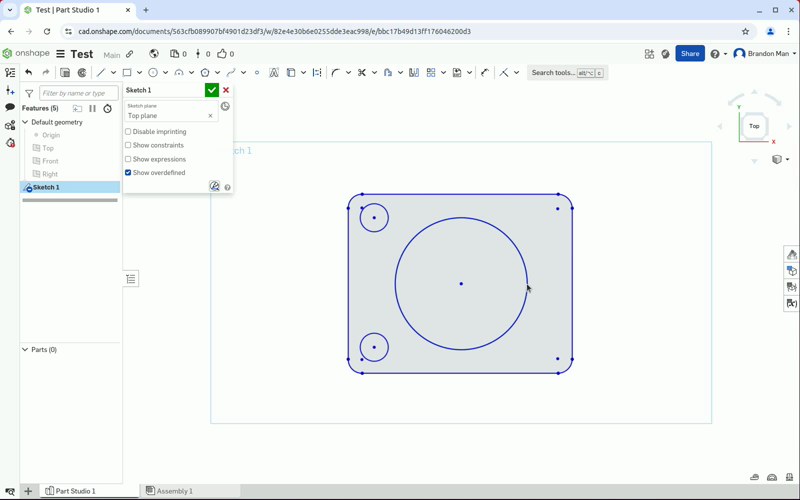
key_down(shift)
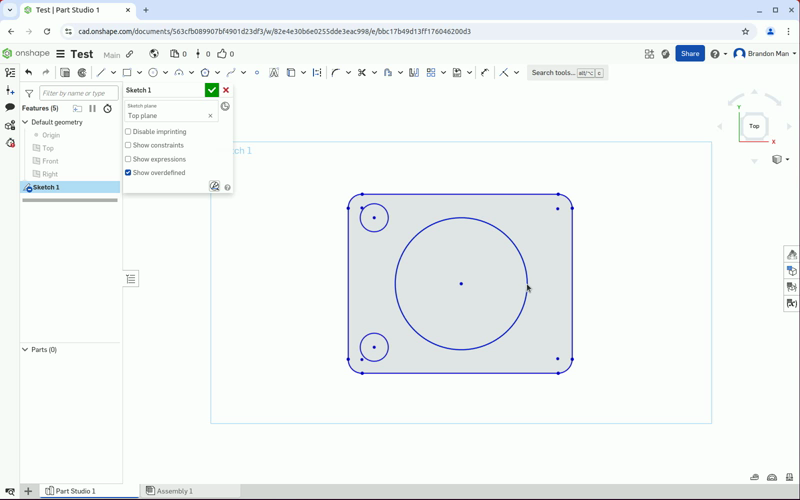
mouse_move(546, 347)
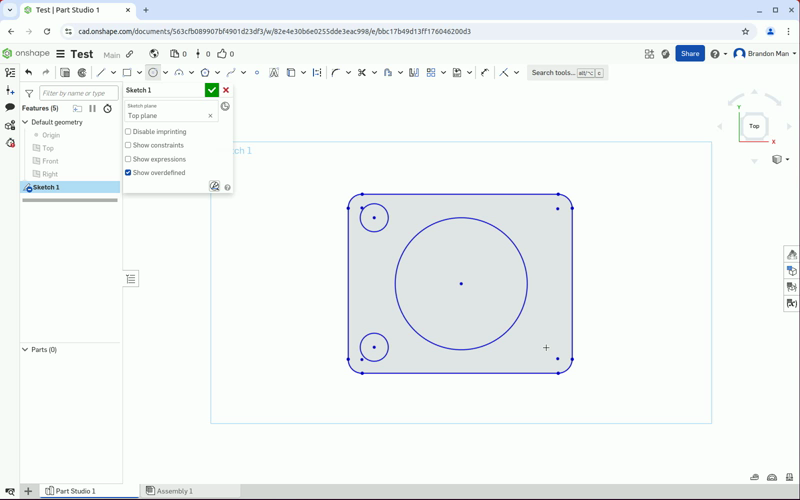
click(546, 347)
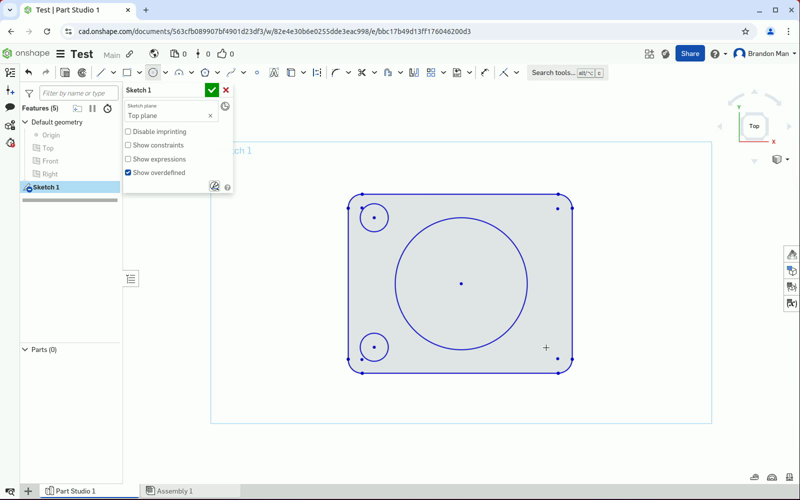
key_up(shift)
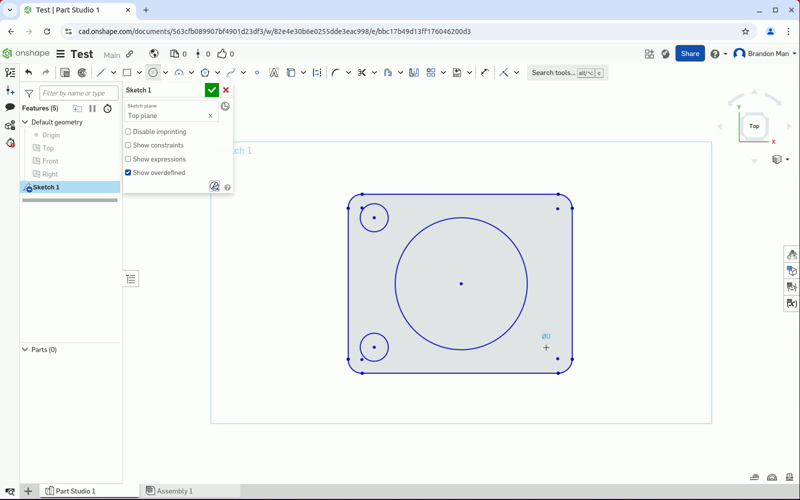
mouse_move(560, 347)
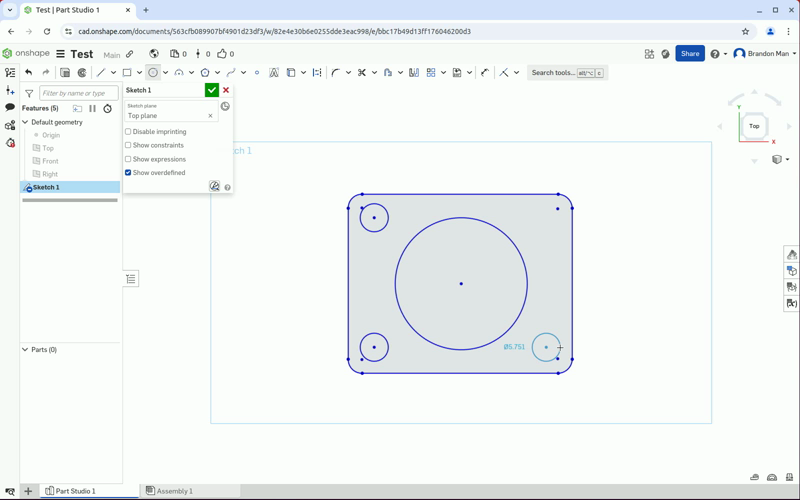
click(560, 347)
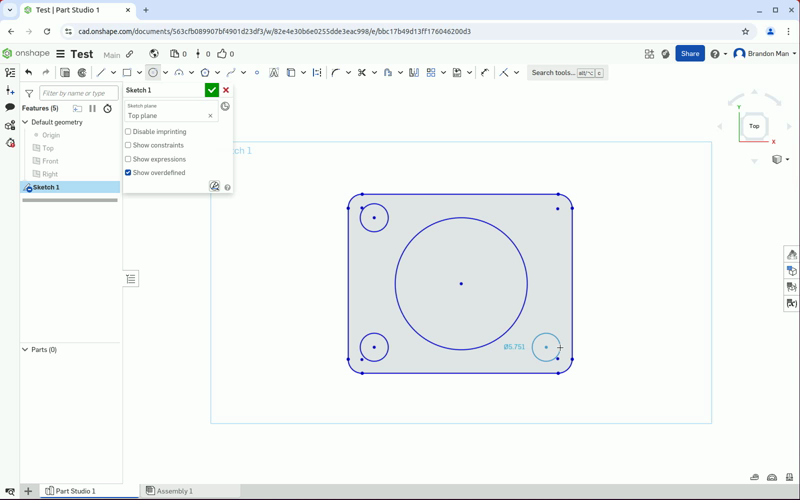
key(esc)
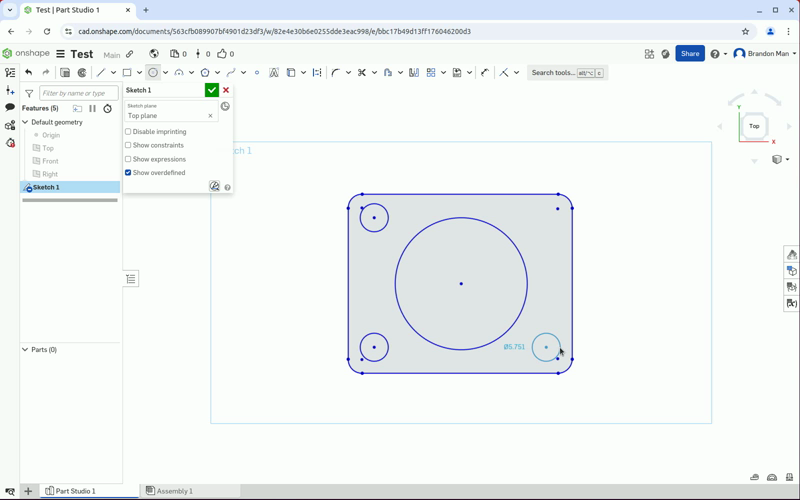
key(c)
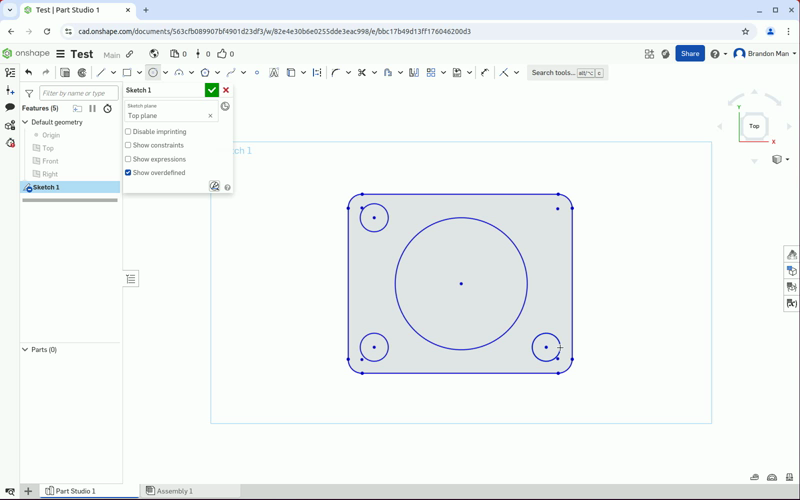
key_down(shift)
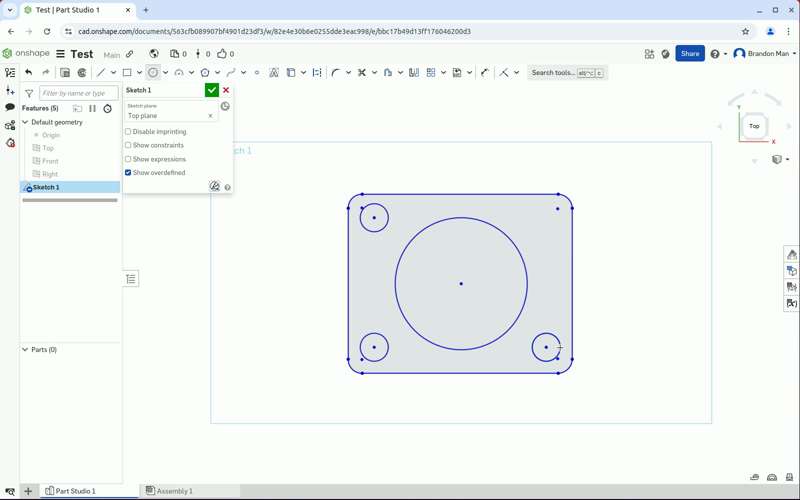
mouse_move(546, 217)
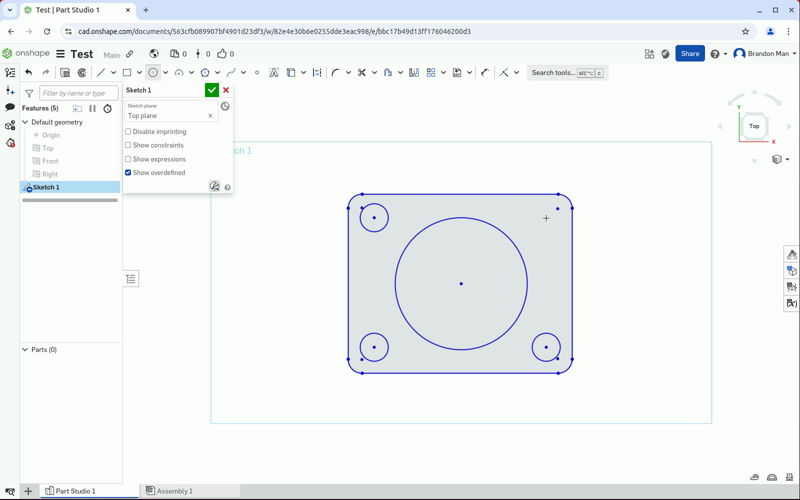
click(546, 217)
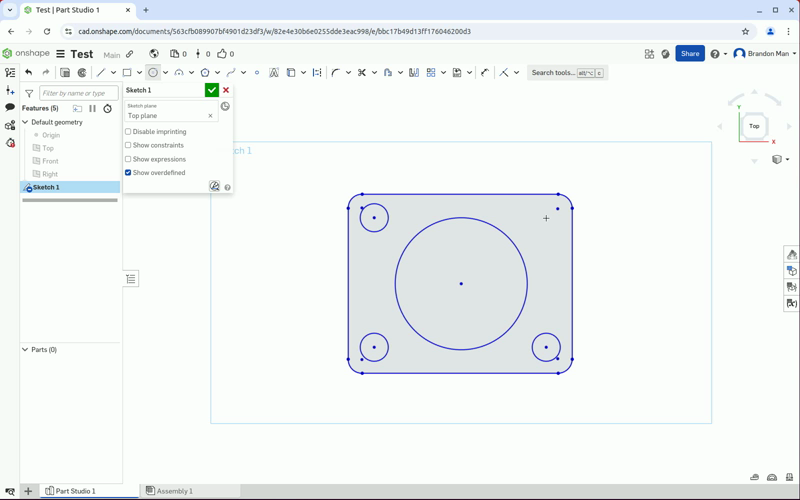
key_up(shift)
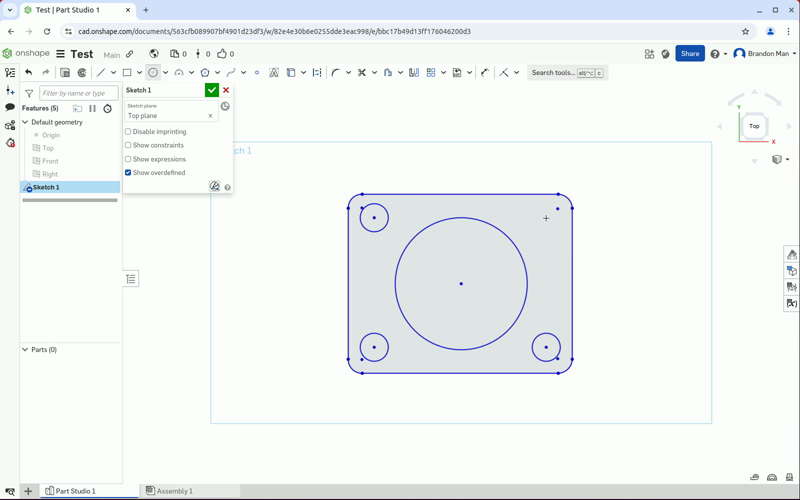
mouse_move(560, 217)
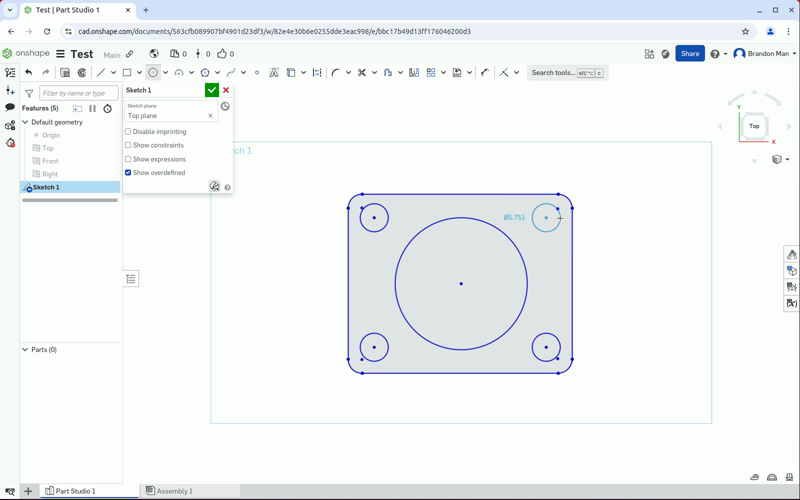
click(560, 217)
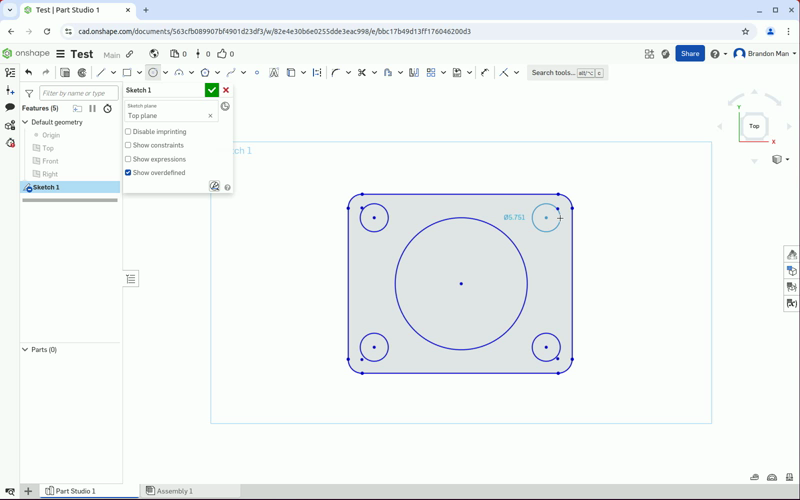
key(esc)
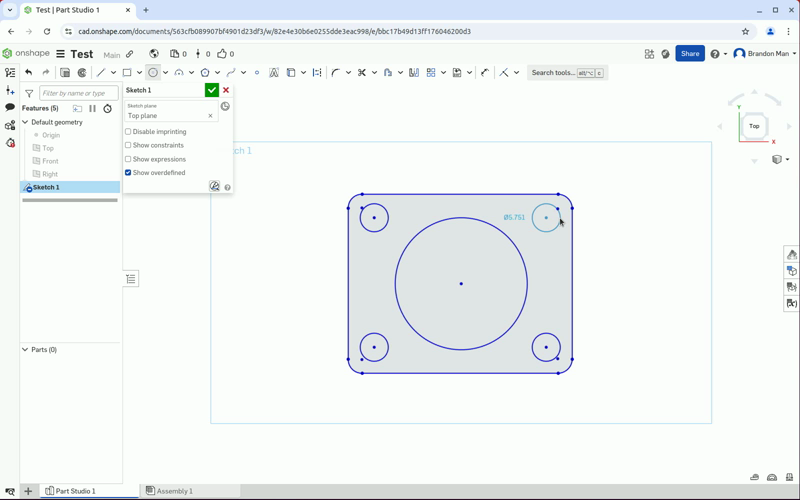
mouse_move(365, 272)
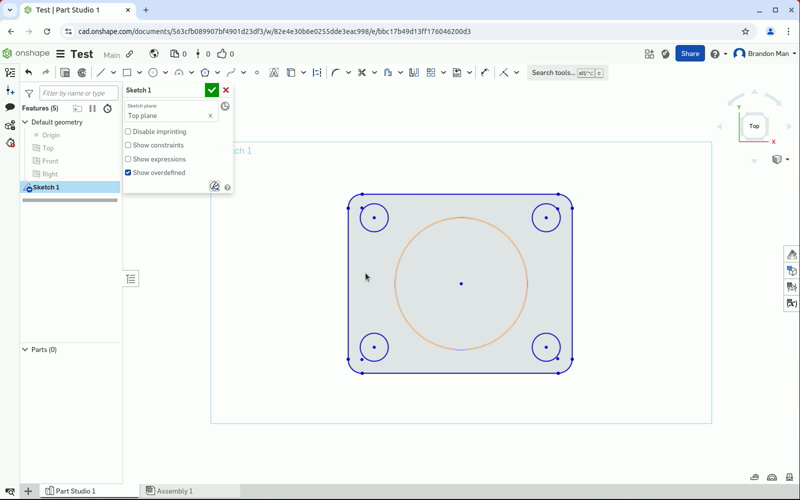
click(365, 272)
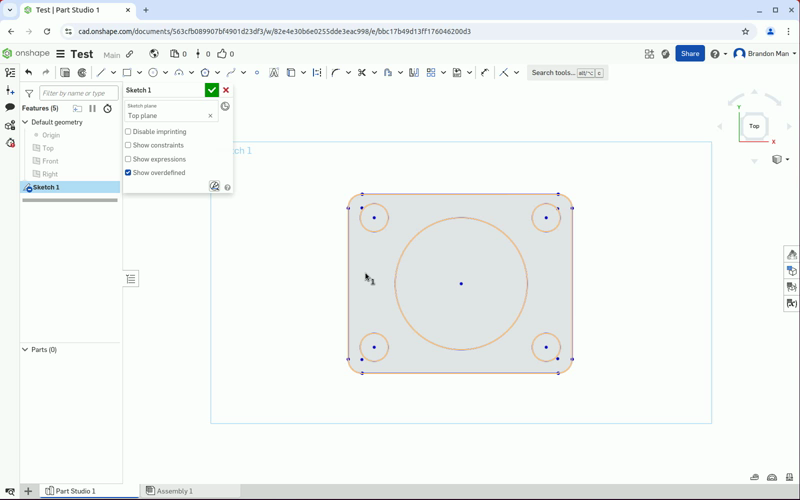
mouse_move(73, 352)
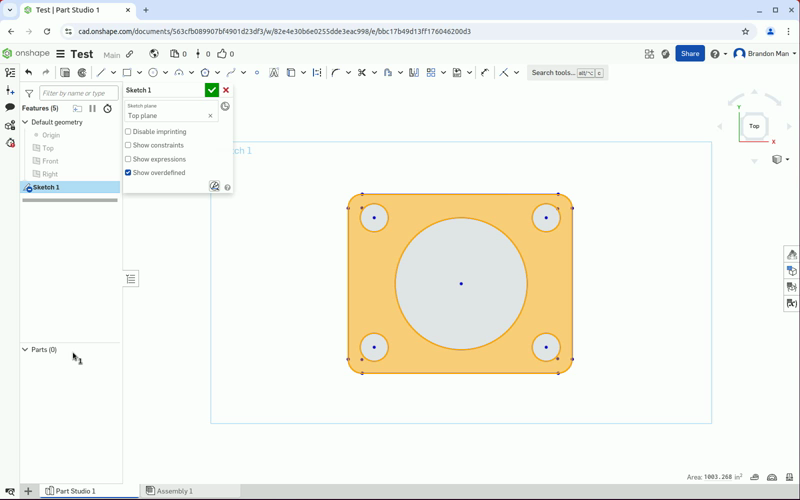
key(shift+y)
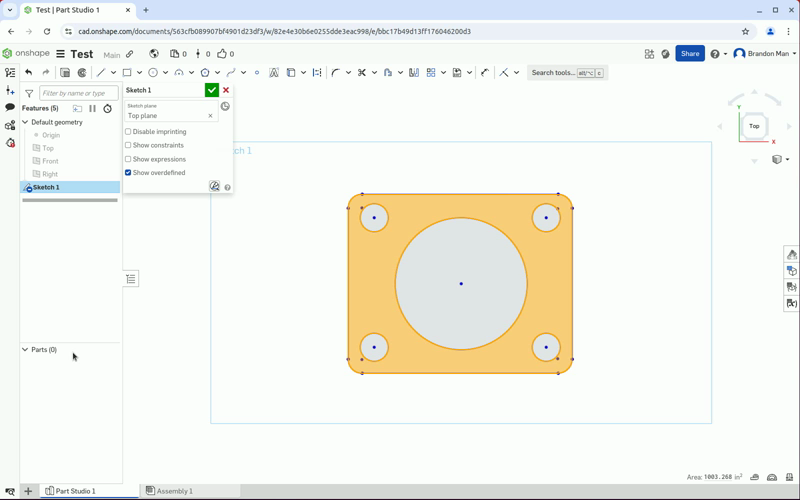
key(shift+e)
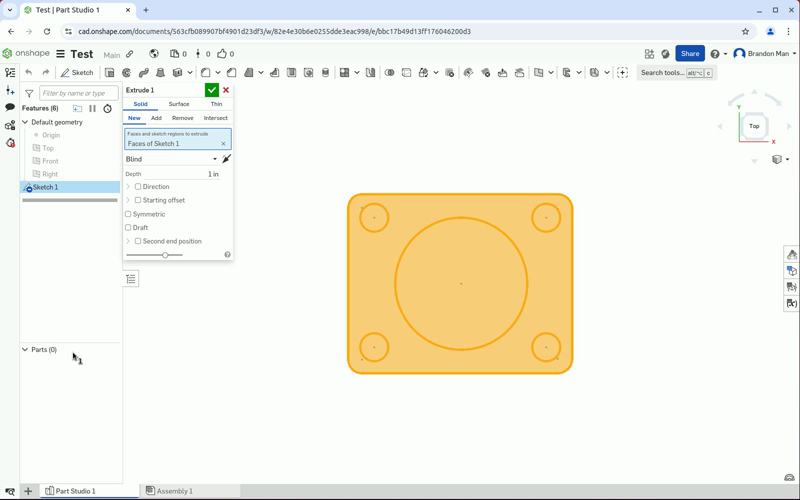
mouse_move(143, 106)
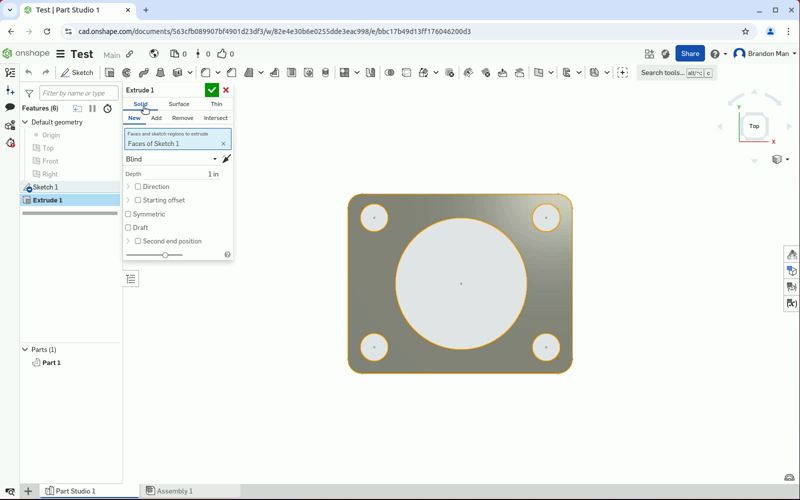
click(143, 106)
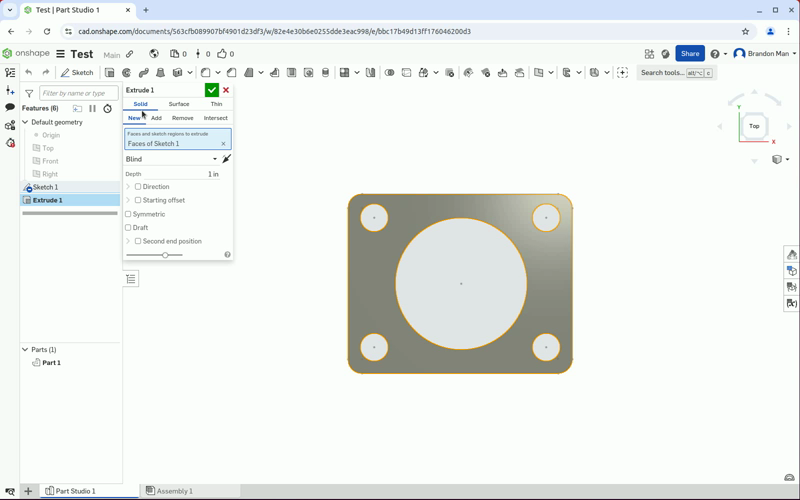
mouse_move(137, 120)
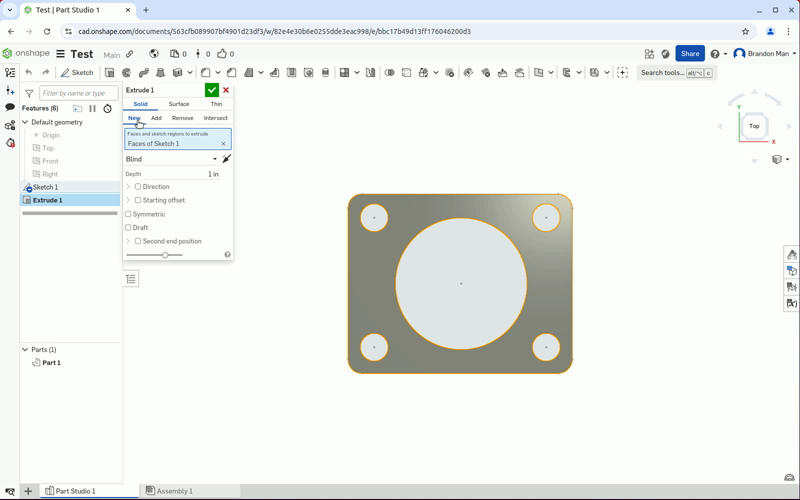
click(137, 120)
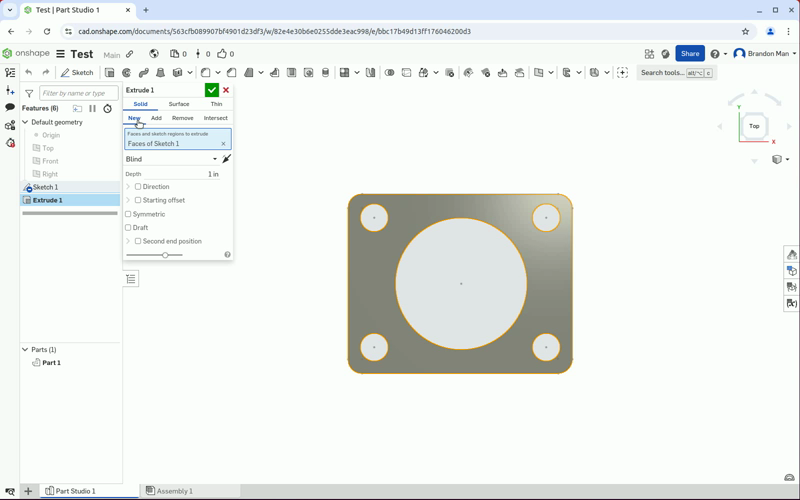
key(tab, 4)
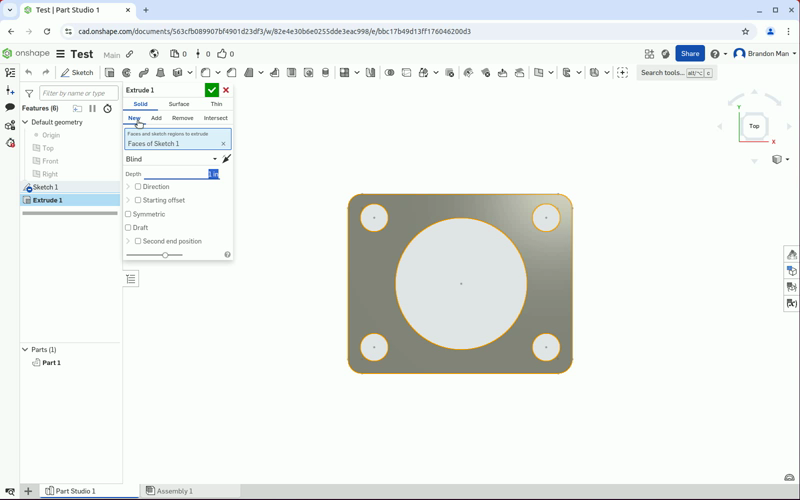
text(6.018)
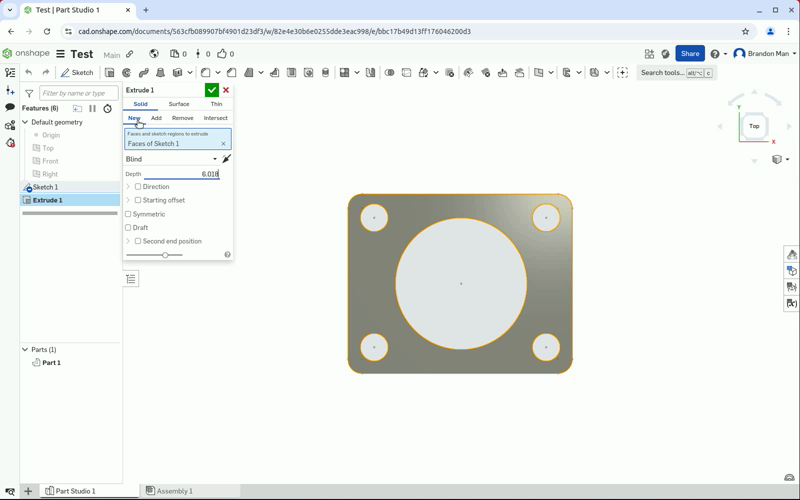
key(enter)
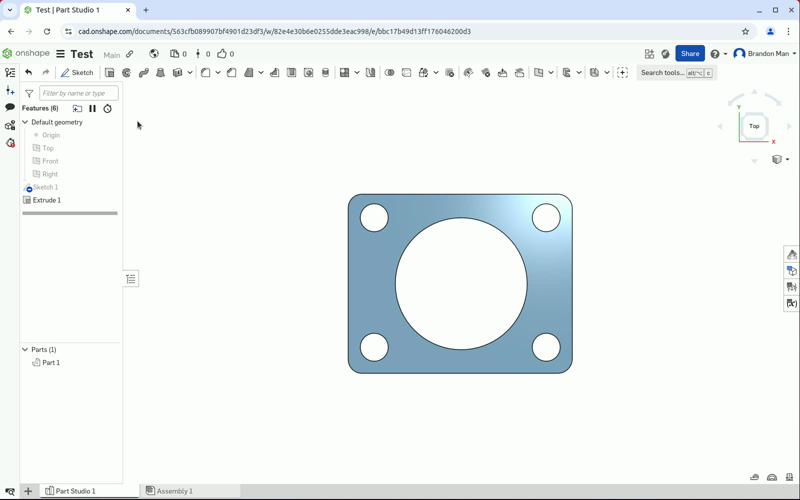
key(shift+h)
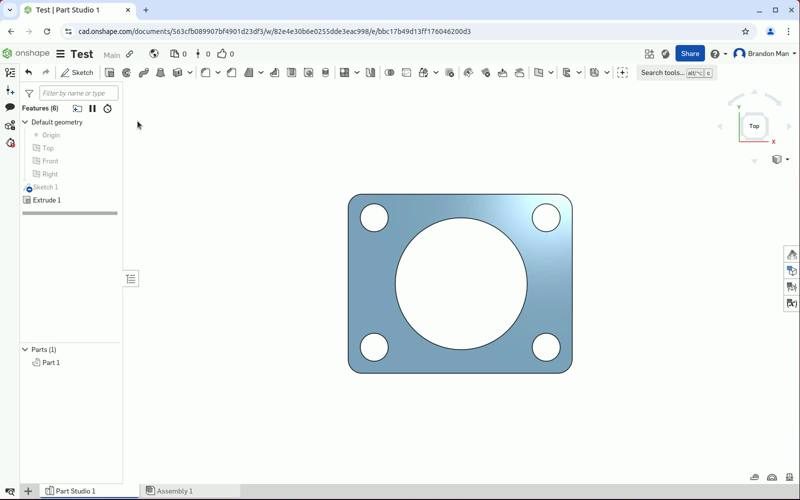
key(shift+h)
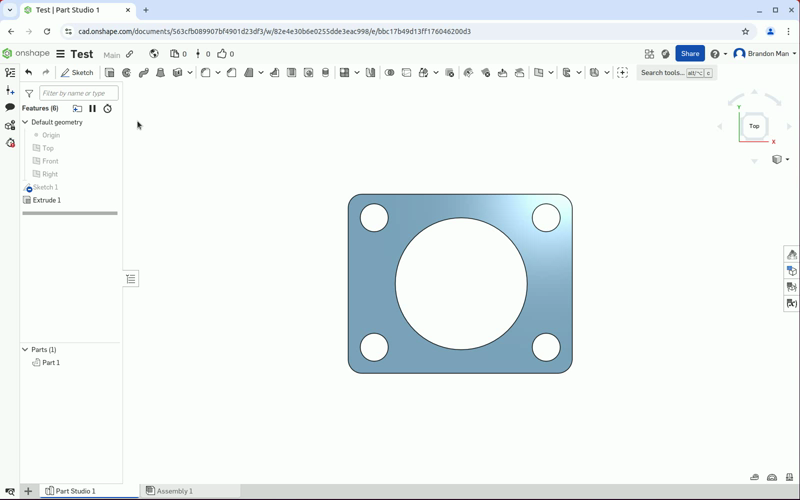
mouse_move(73, 189)
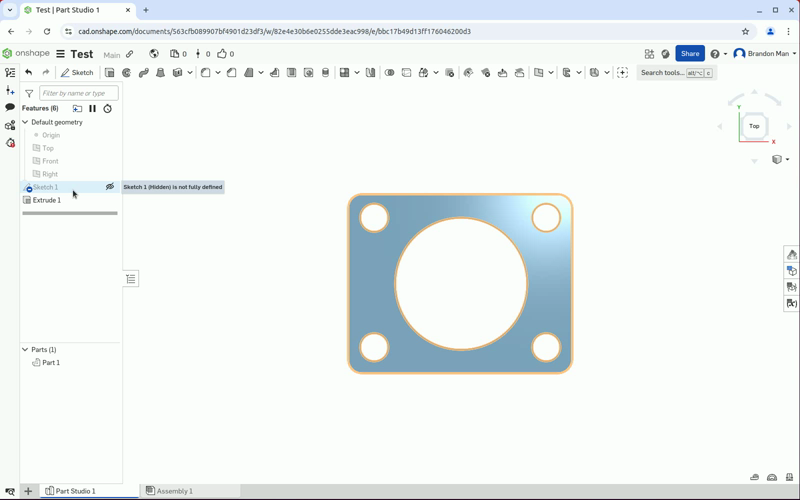
click(73, 189)
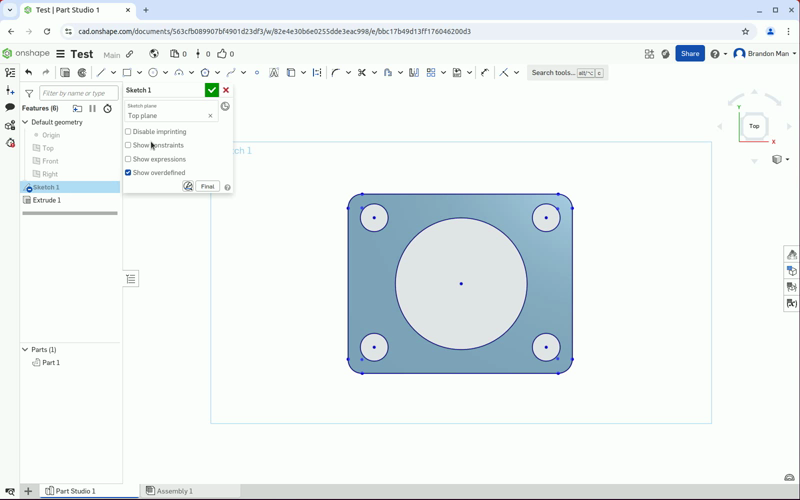
mouse_move(229, 92)
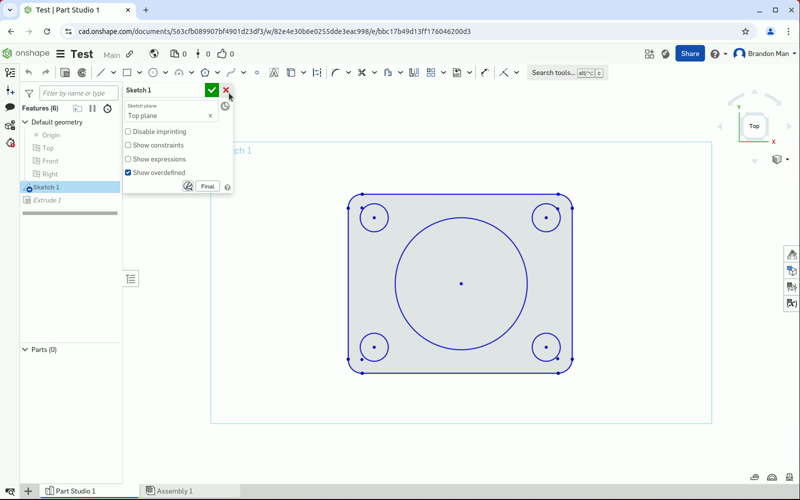
click(229, 92)
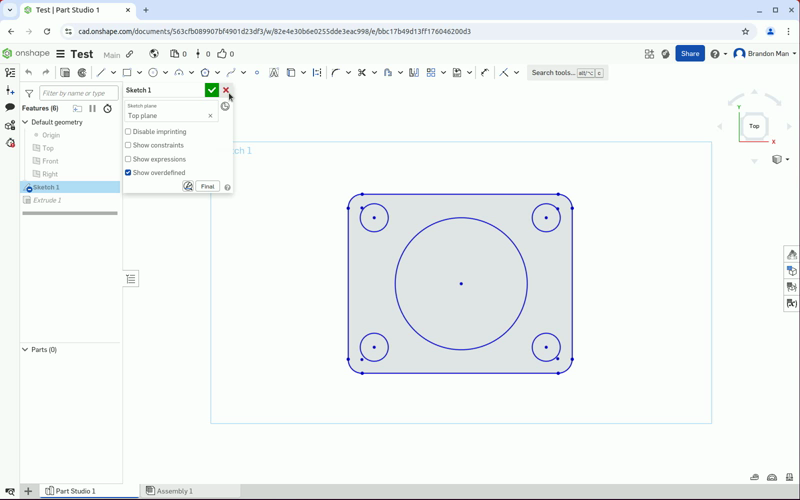
key(shift+s)
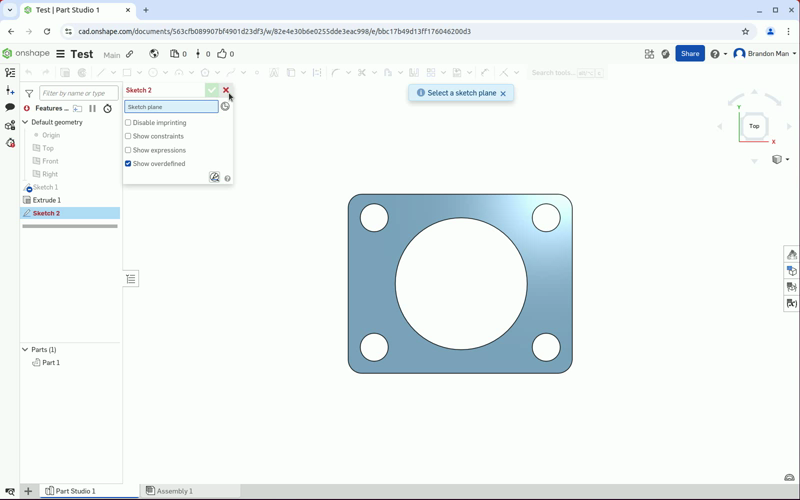
mouse_move(73, 150)
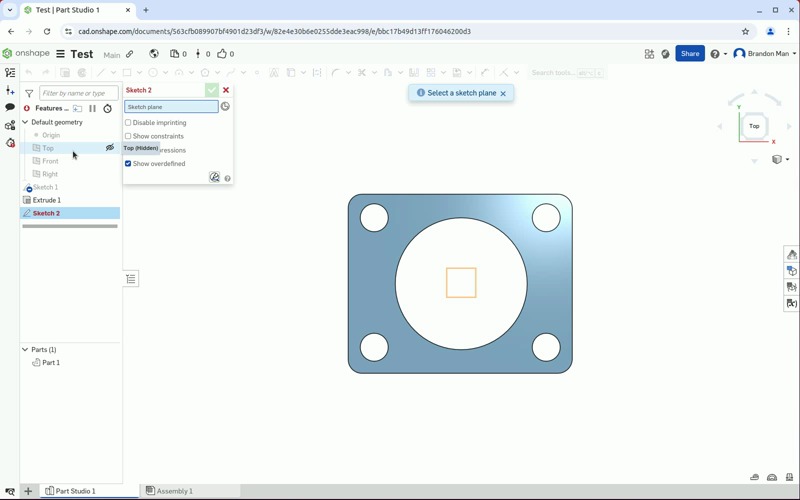
click(73, 150)
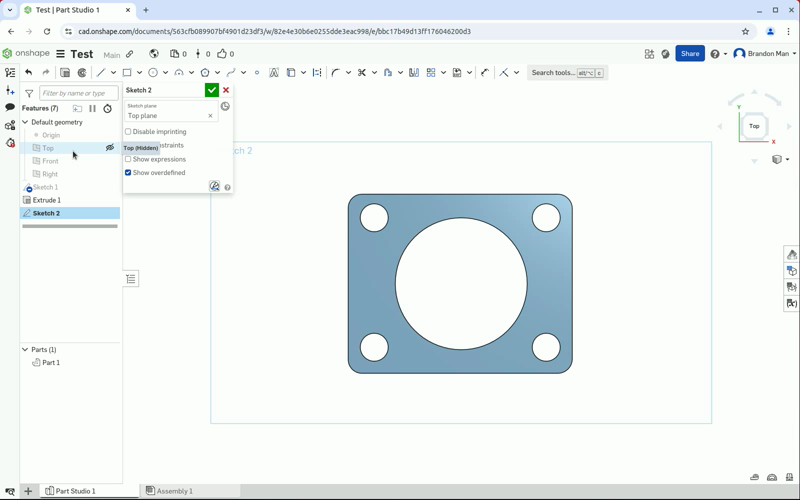
mouse_move(73, 352)
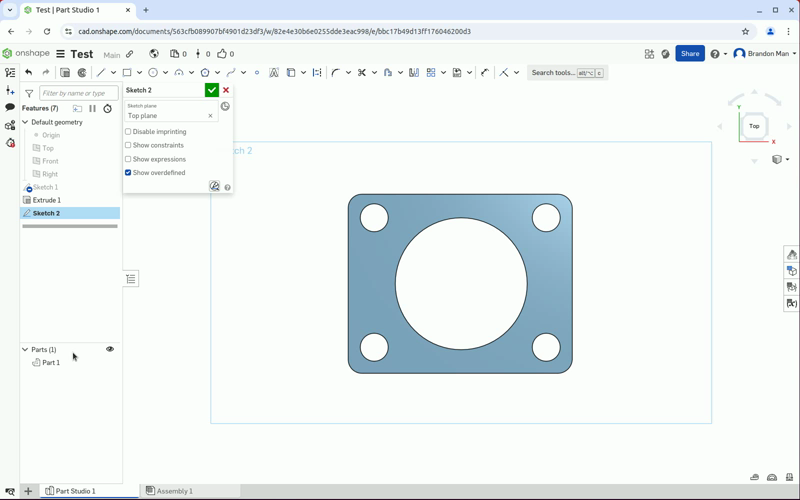
key(y)
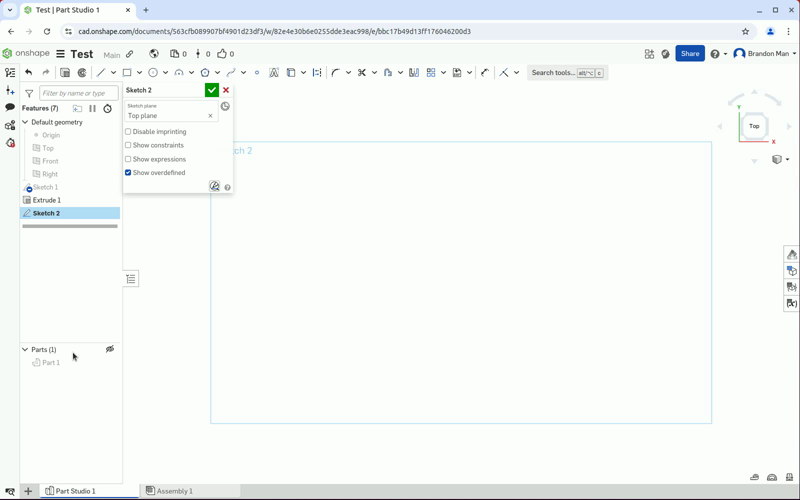
key(a)
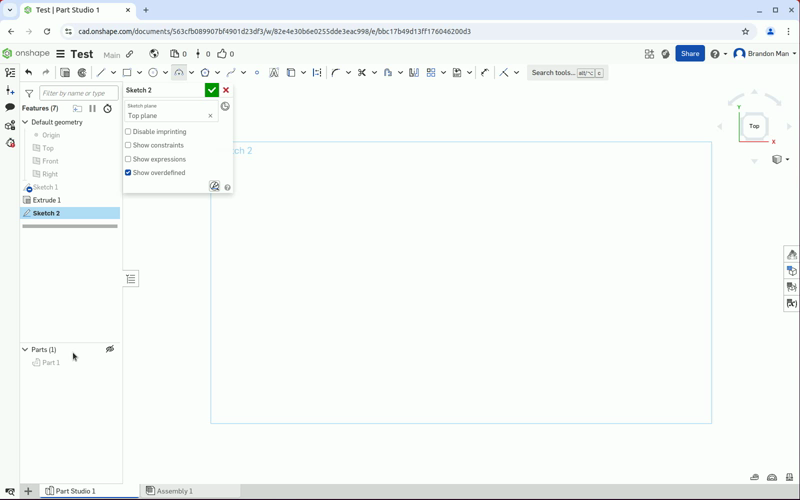
key_down(shift)
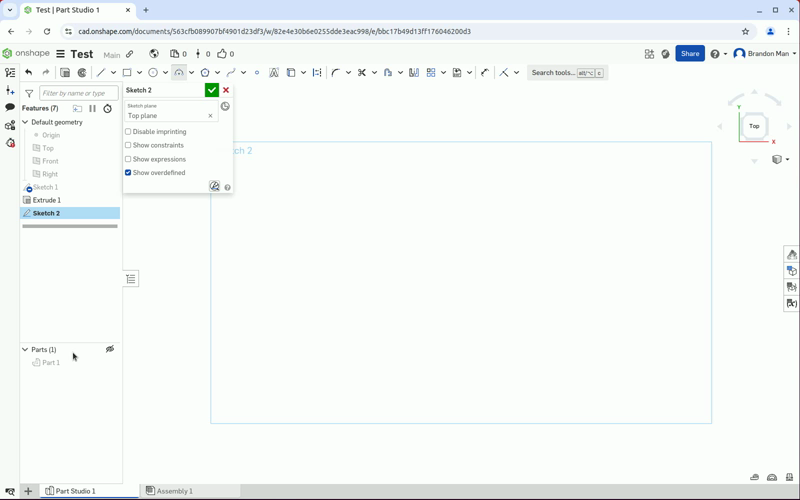
mouse_move(348, 359)
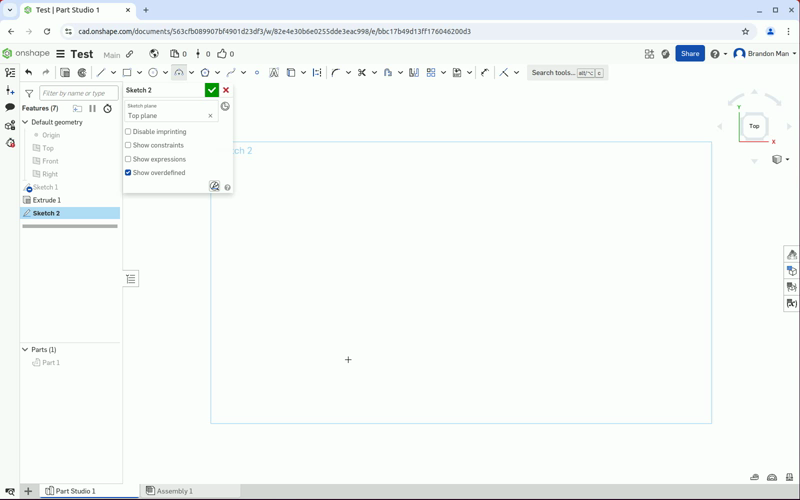
click(348, 359)
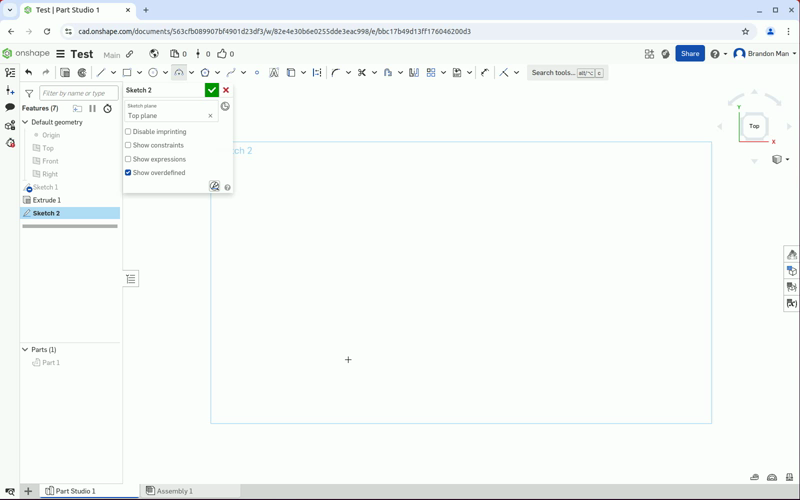
key_up(shift)
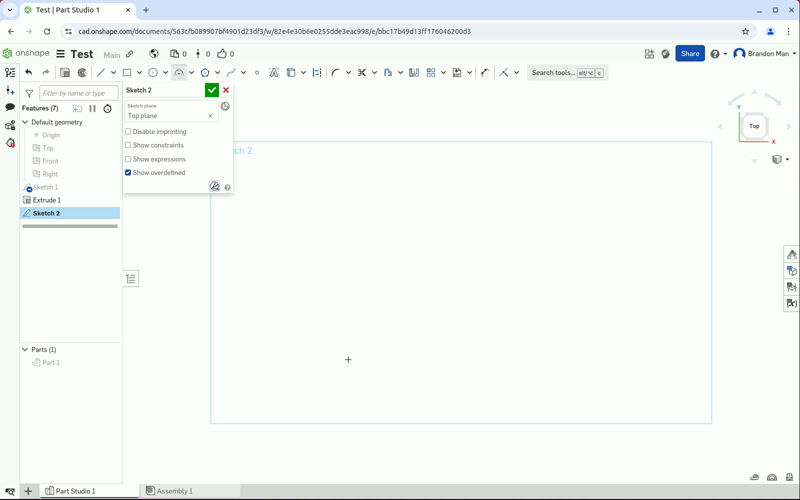
key_down(shift)
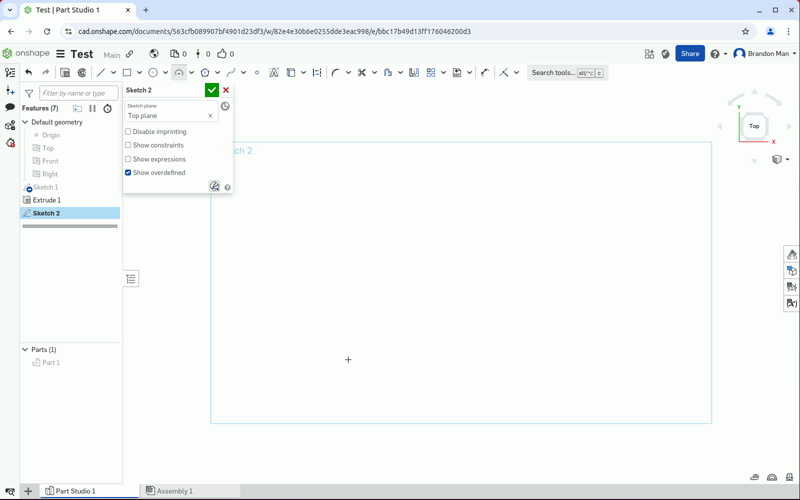
mouse_move(362, 373)
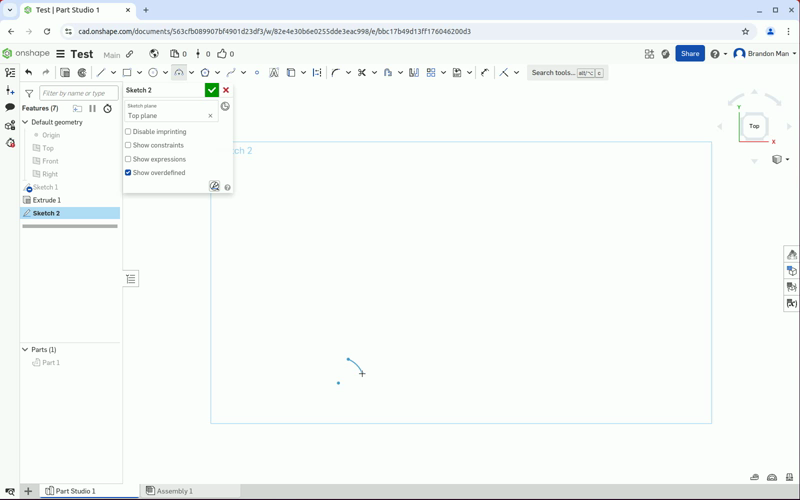
click(362, 373)
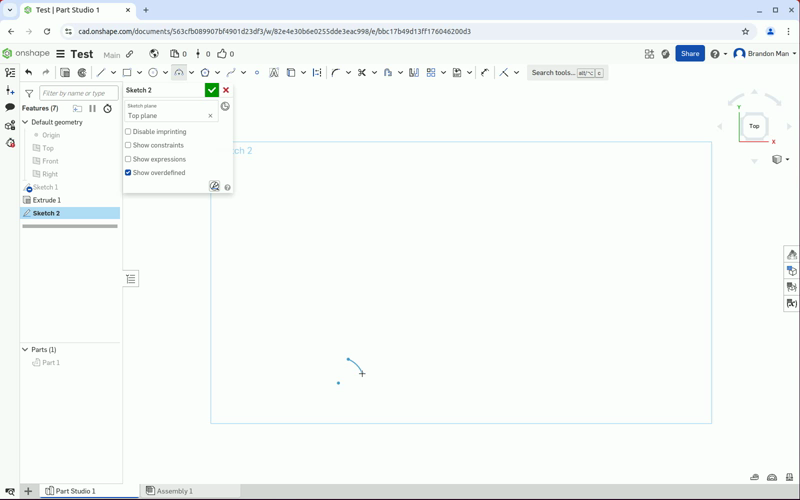
mouse_move(352, 369)
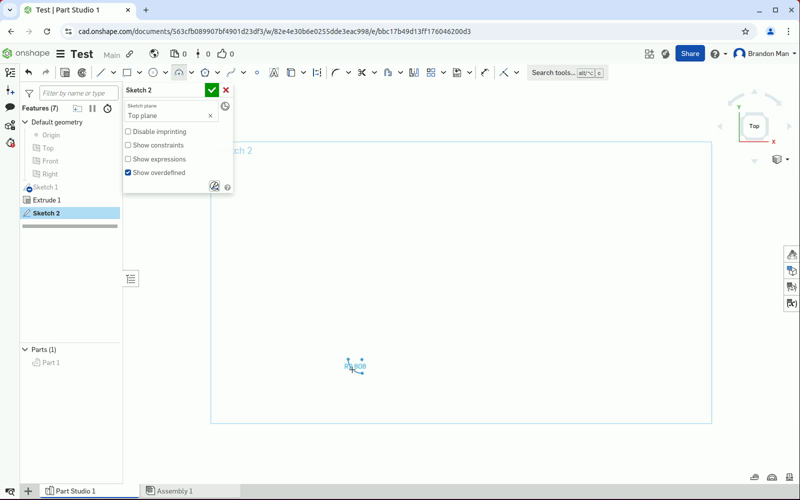
click(352, 369)
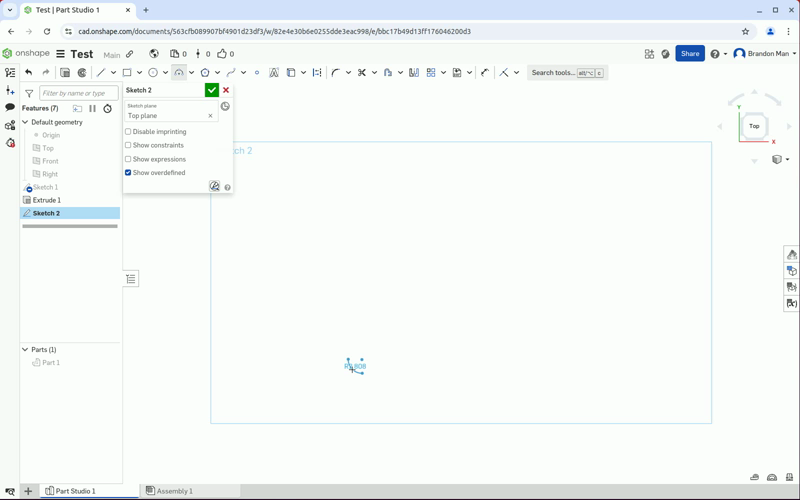
key_up(shift)
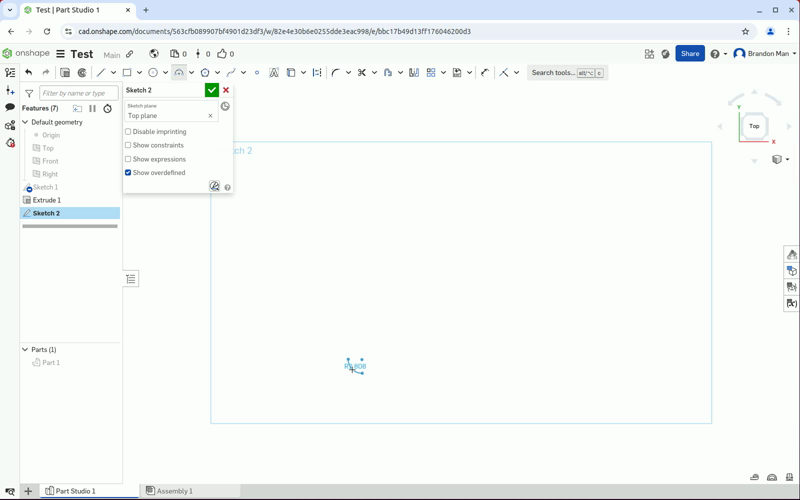
key(esc)
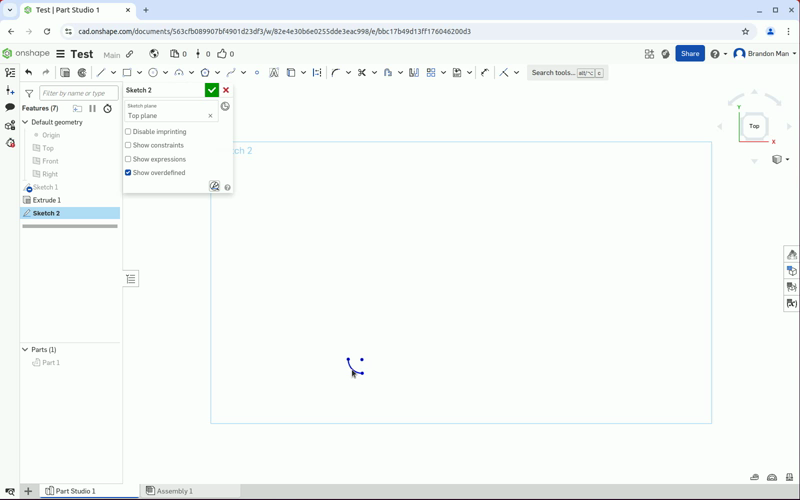
key(l)
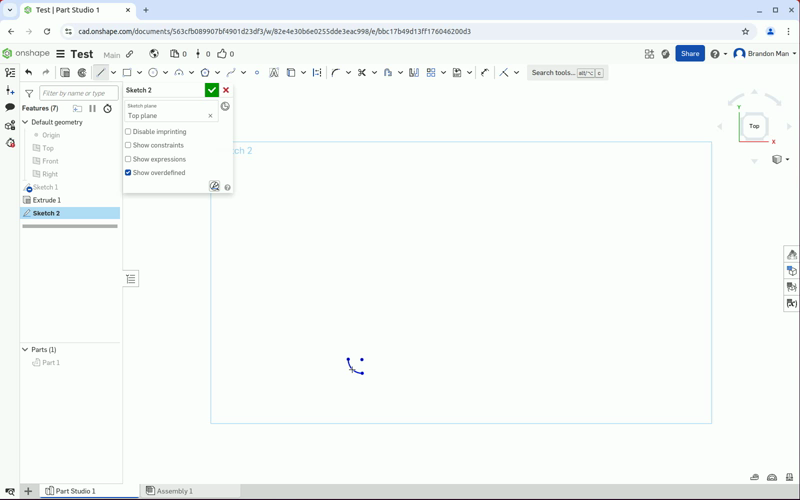
mouse_move(362, 373)
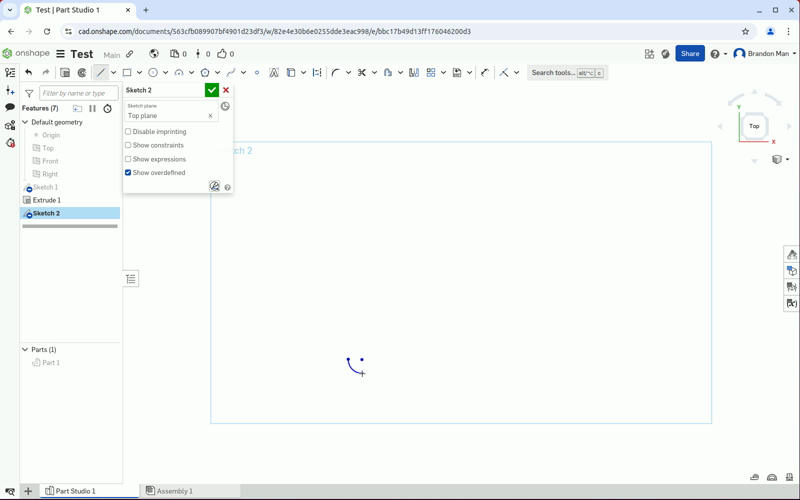
click(362, 373)
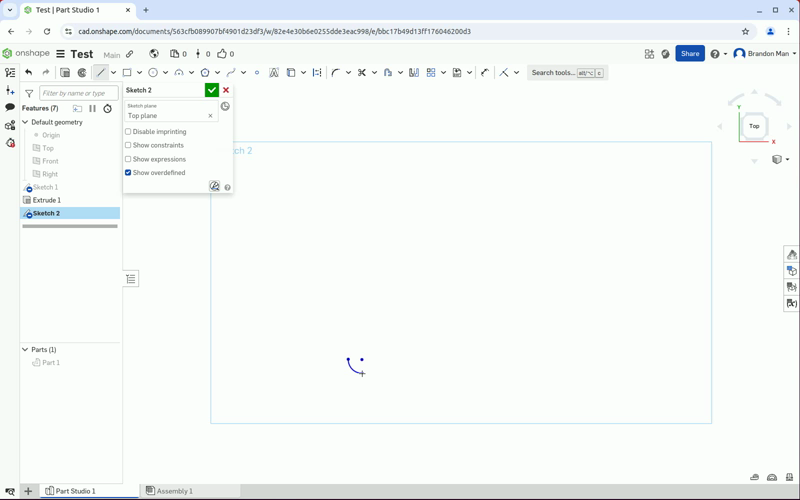
key_down(shift)
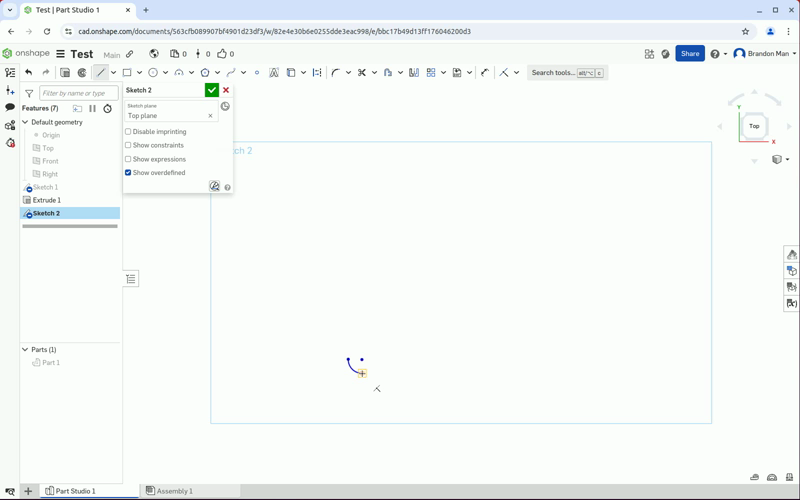
mouse_move(558, 373)
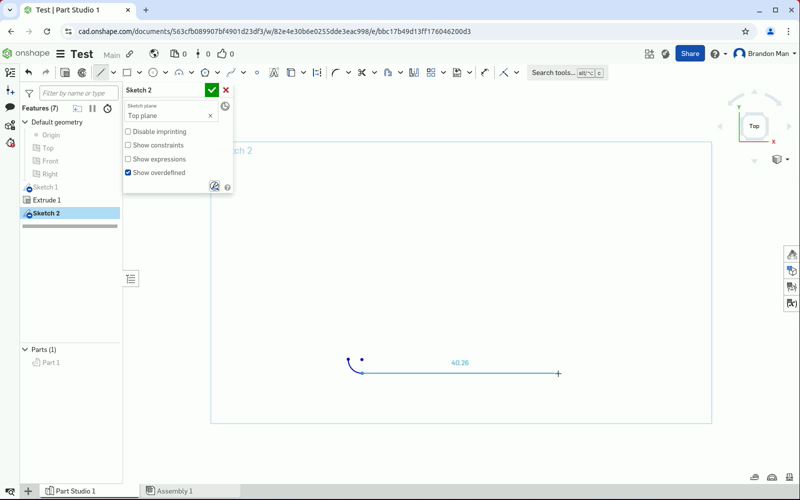
click(558, 373)
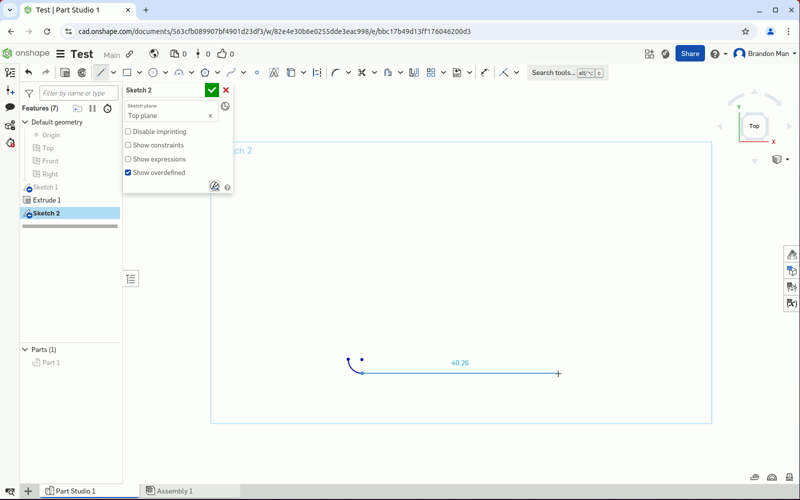
key_up(shift)
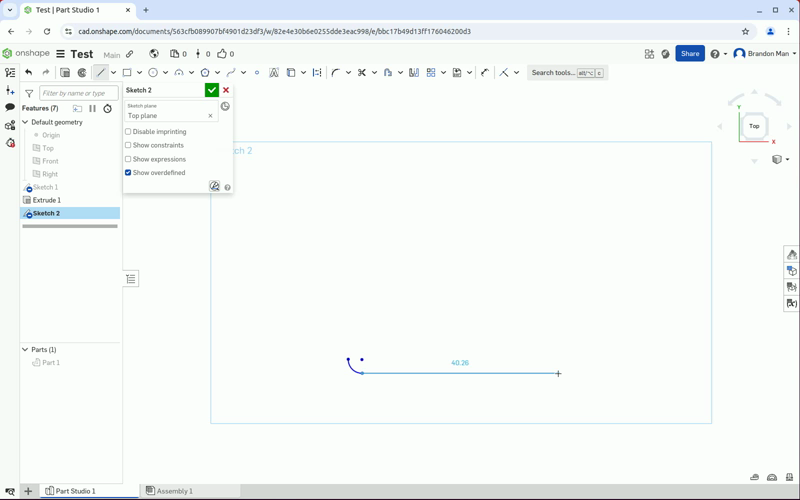
key(esc)
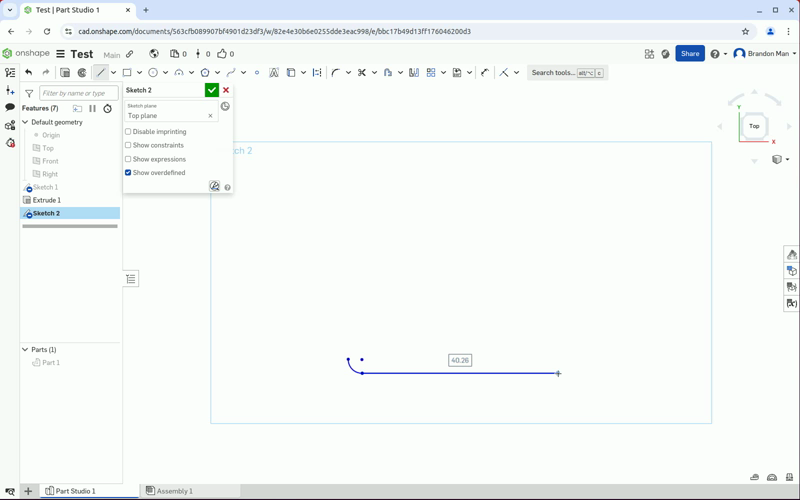
key(a)
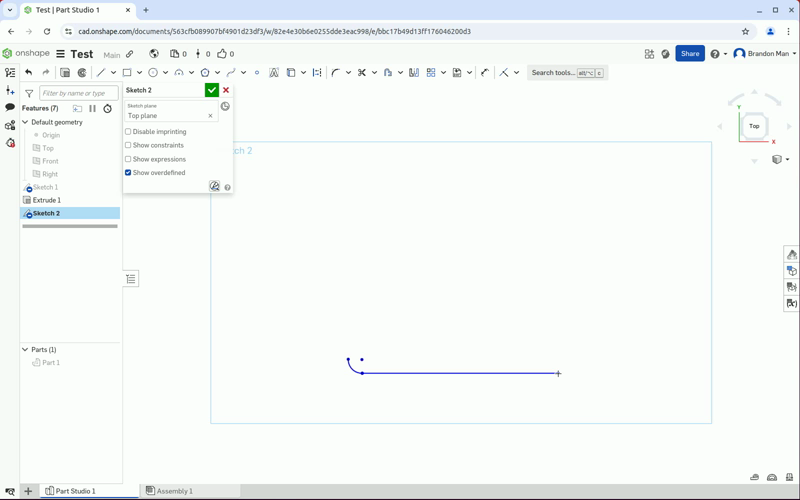
mouse_move(558, 373)
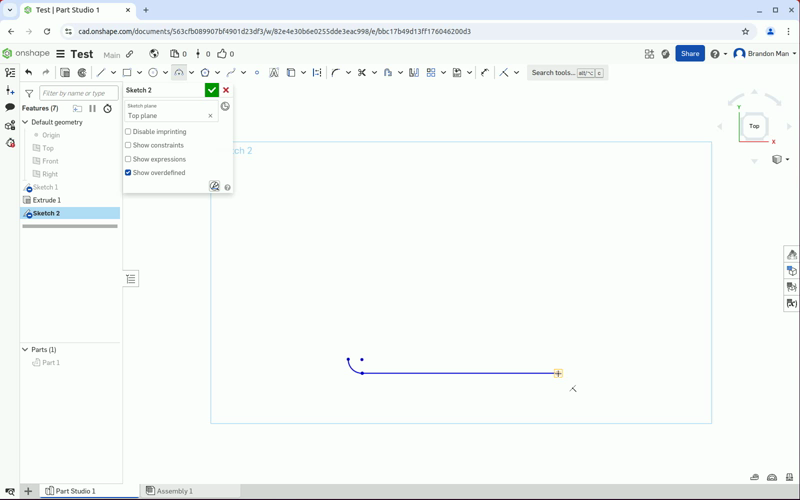
click(558, 373)
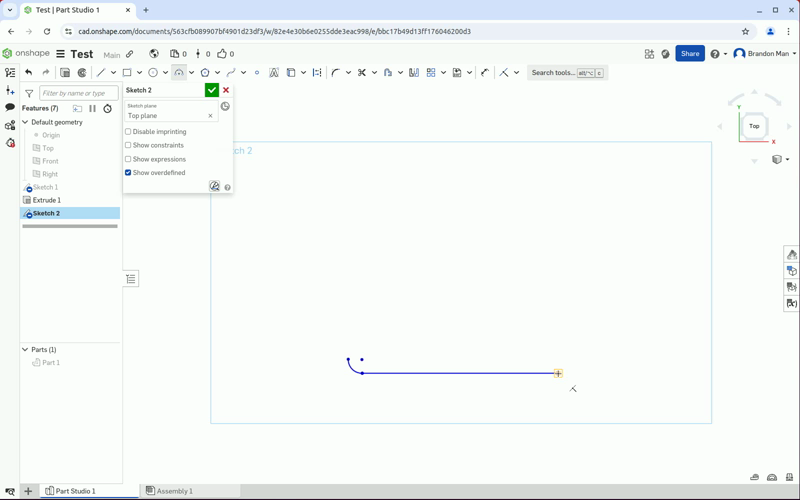
key_down(shift)
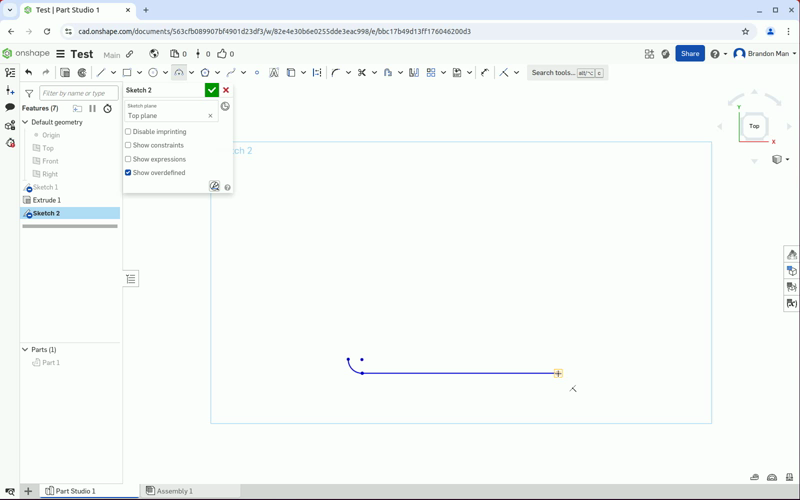
mouse_move(572, 359)
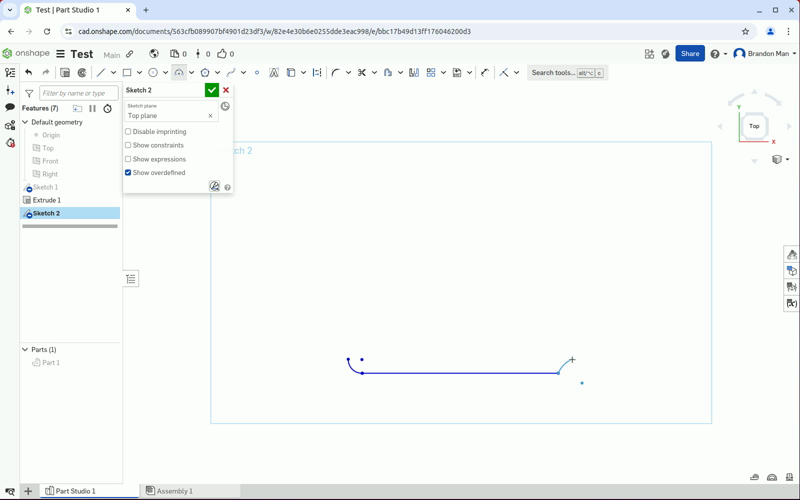
click(572, 359)
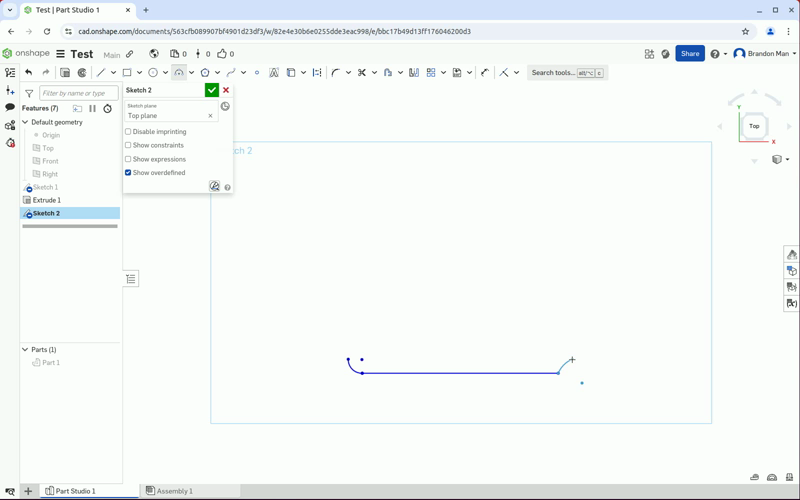
mouse_move(567, 369)
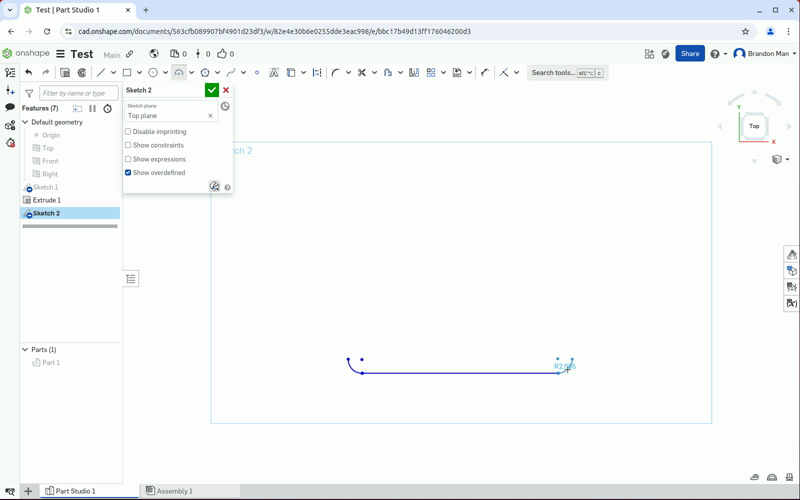
click(567, 369)
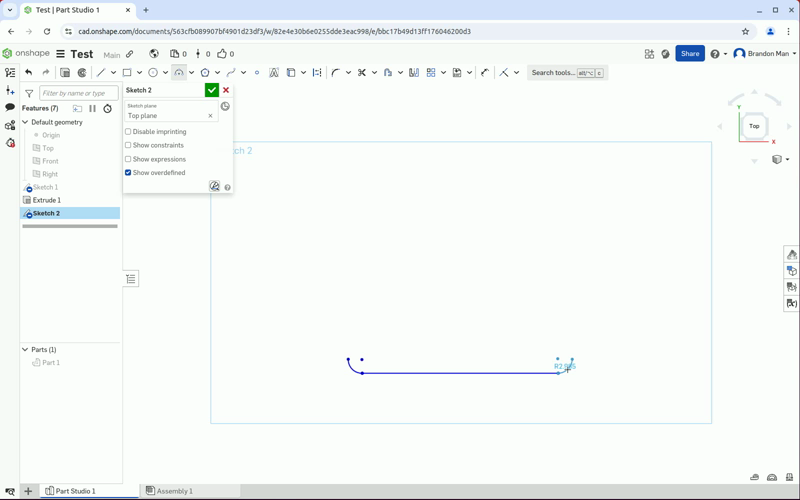
key_up(shift)
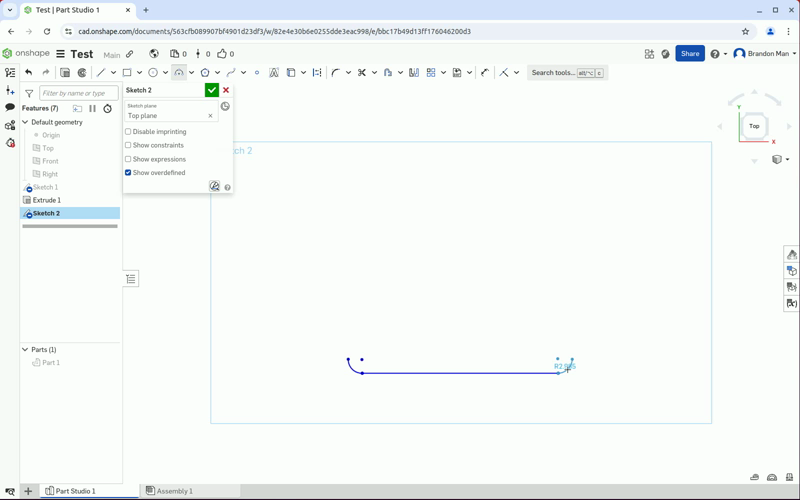
key(esc)
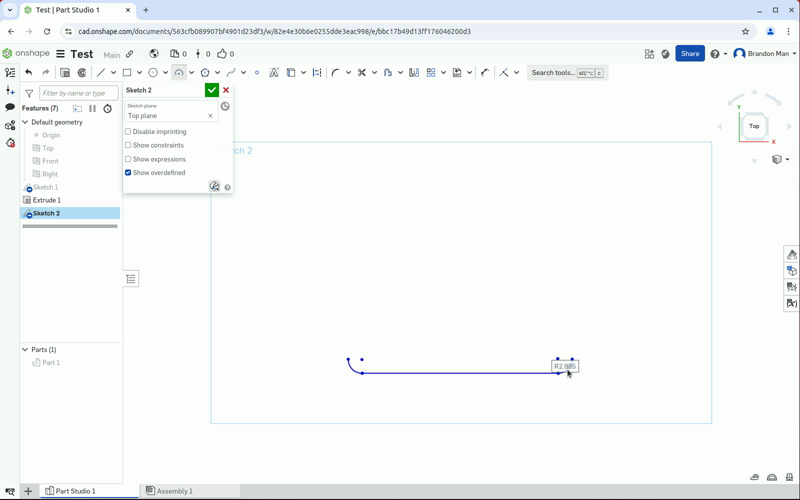
key(l)
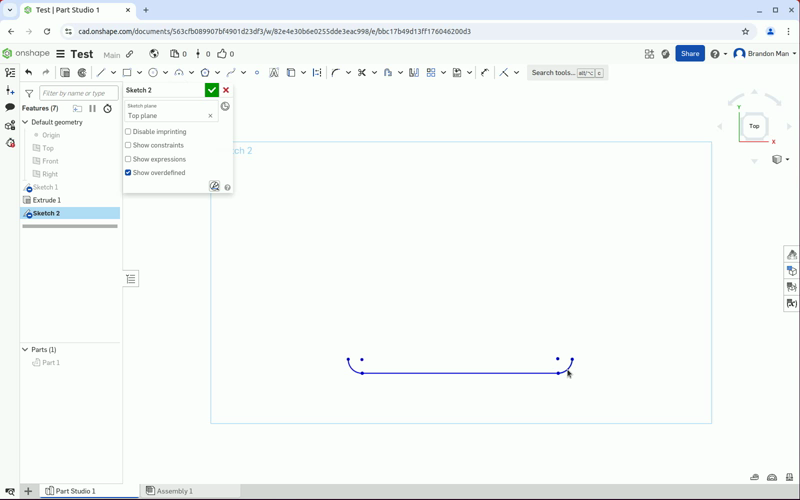
mouse_move(572, 359)
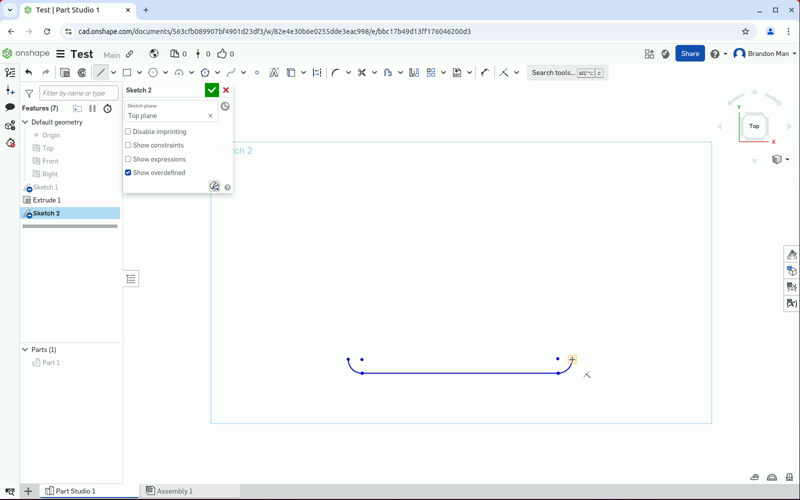
click(572, 359)
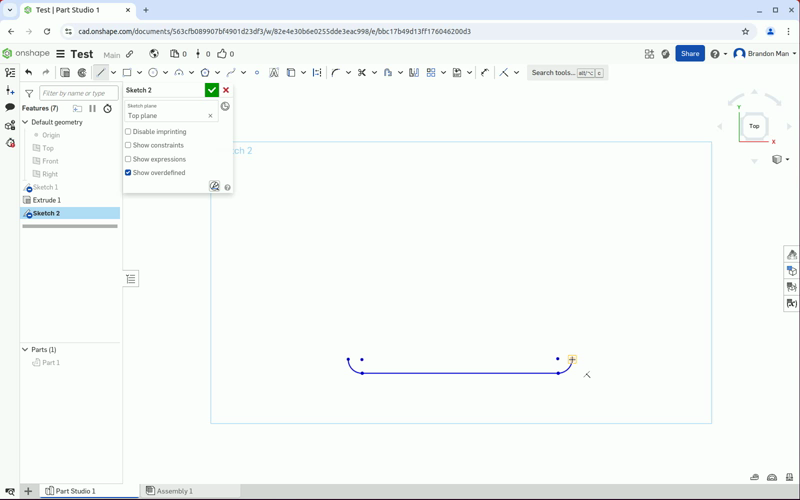
key_down(shift)
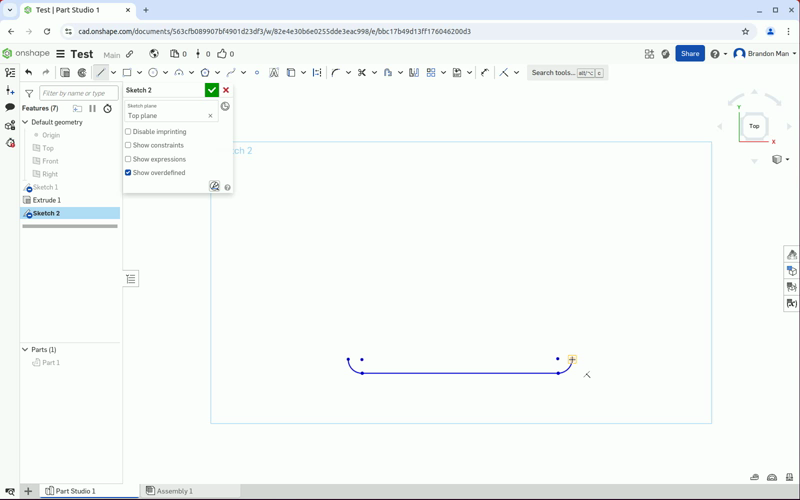
mouse_move(572, 208)
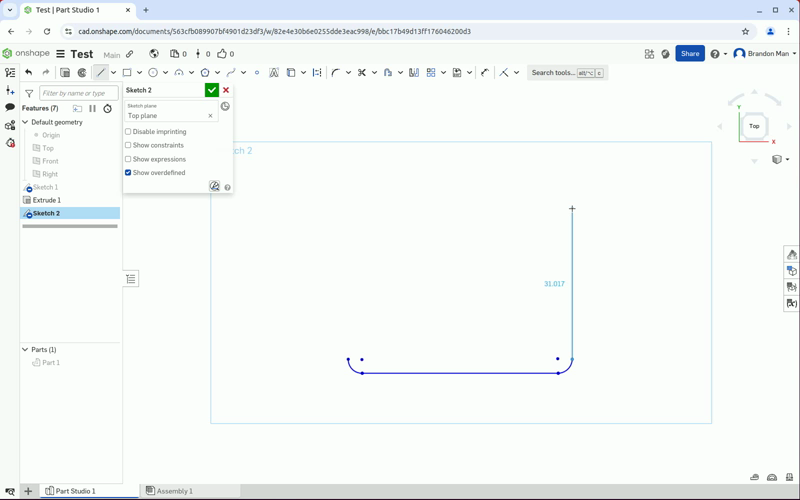
click(572, 208)
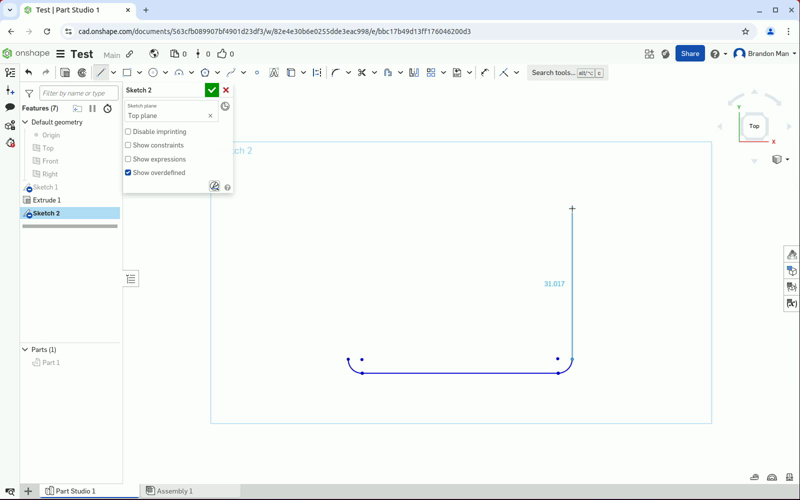
key_up(shift)
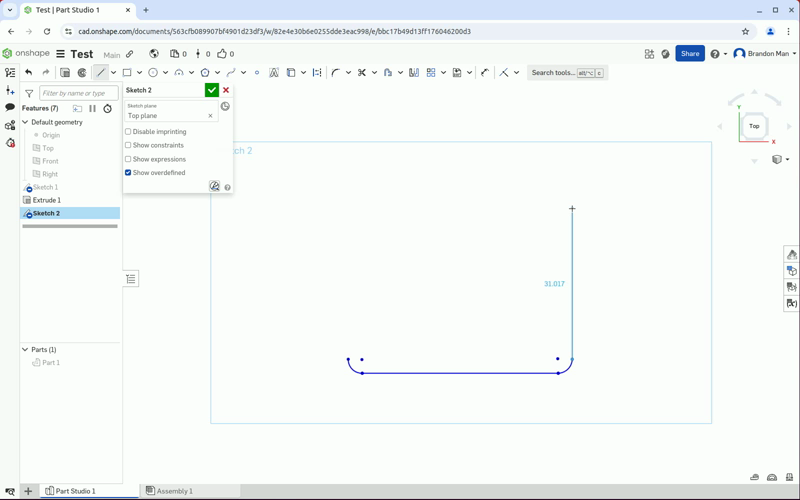
key(esc)
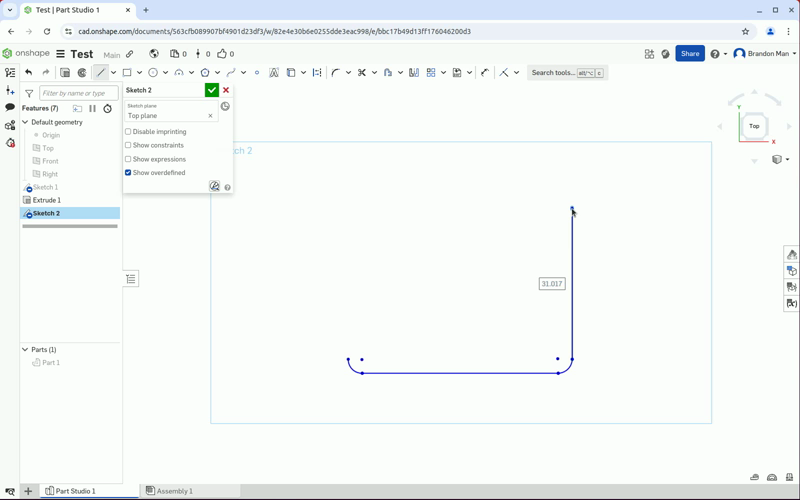
key(a)
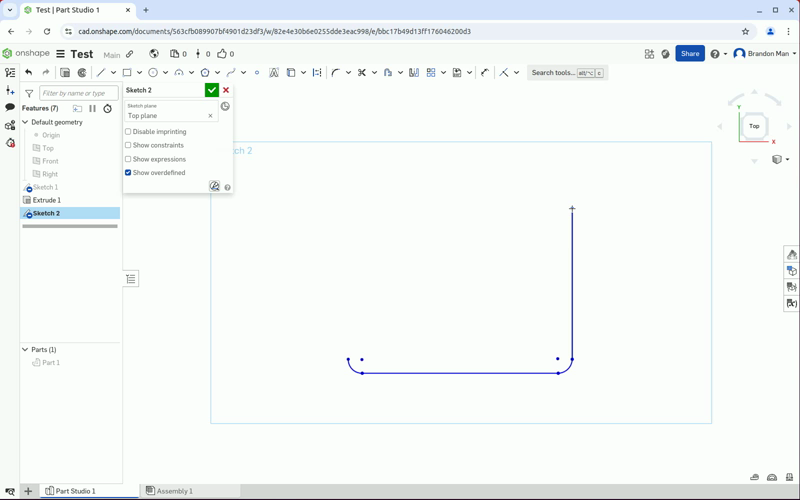
mouse_move(572, 208)
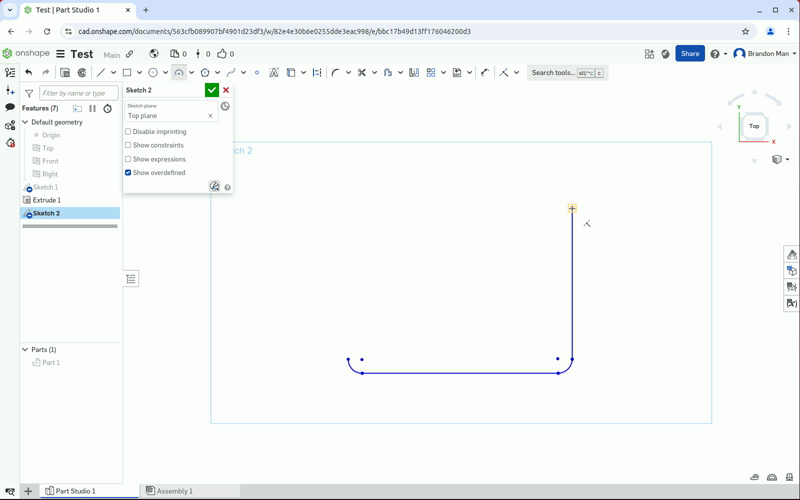
click(572, 208)
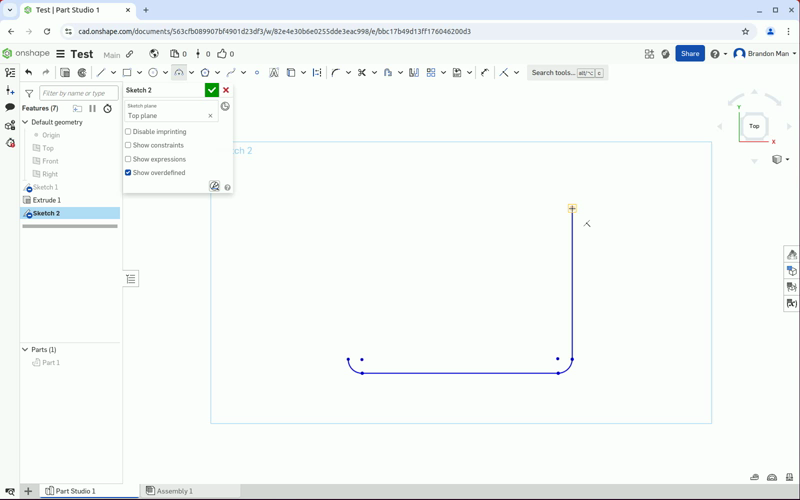
key_down(shift)
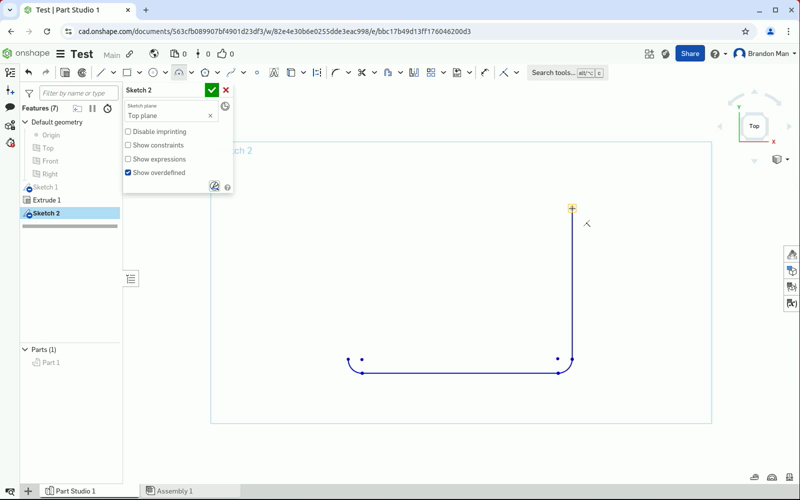
mouse_move(558, 194)
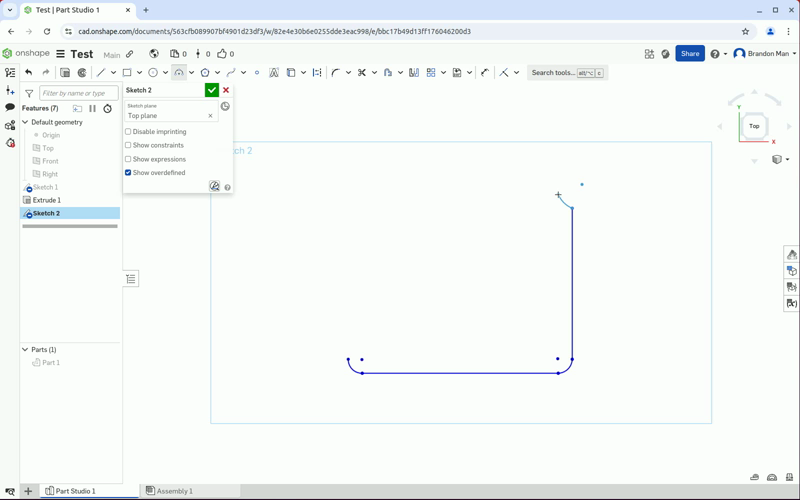
click(558, 194)
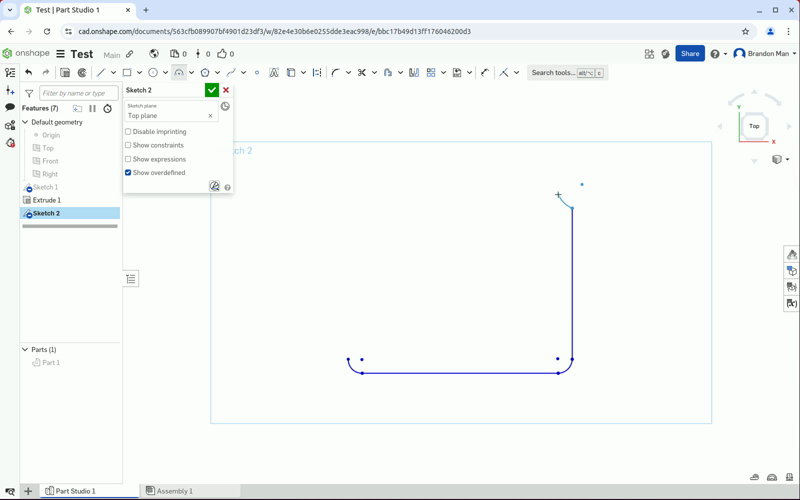
mouse_move(567, 198)
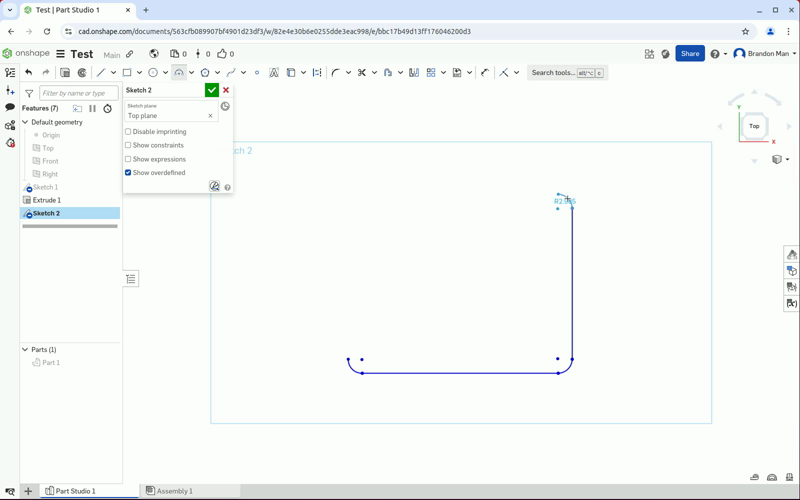
click(567, 198)
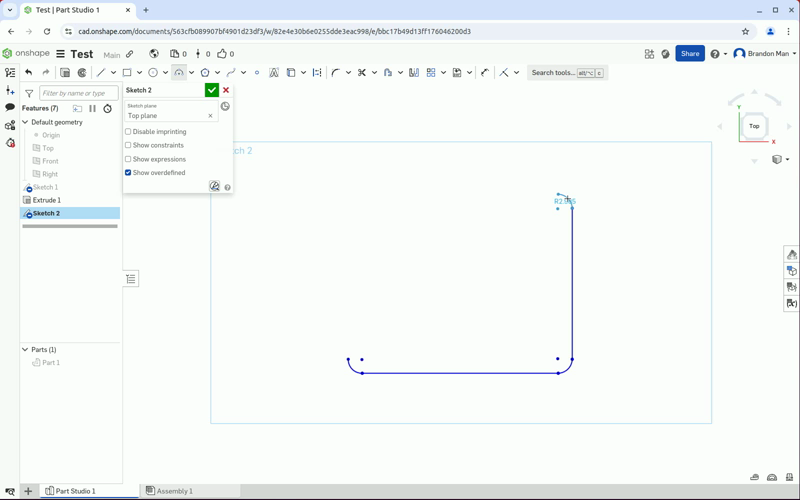
key_up(shift)
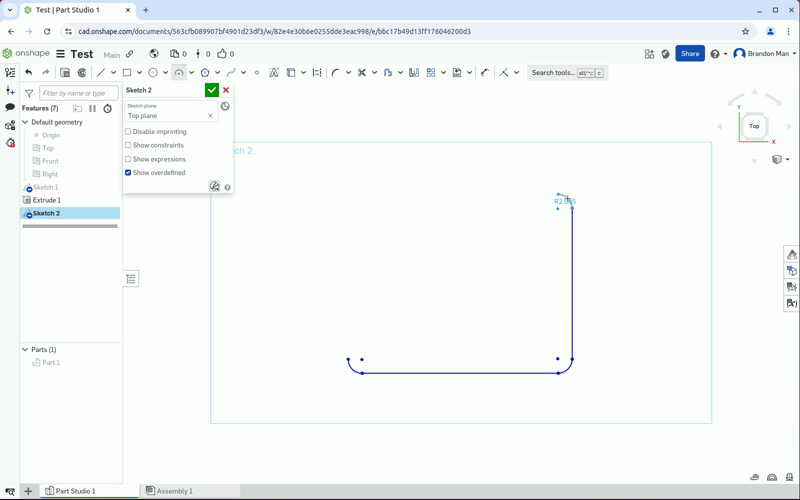
key(esc)
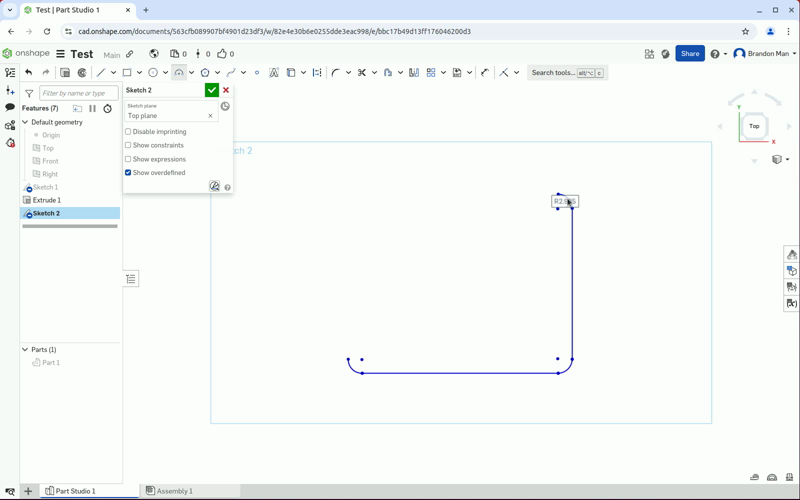
key(l)
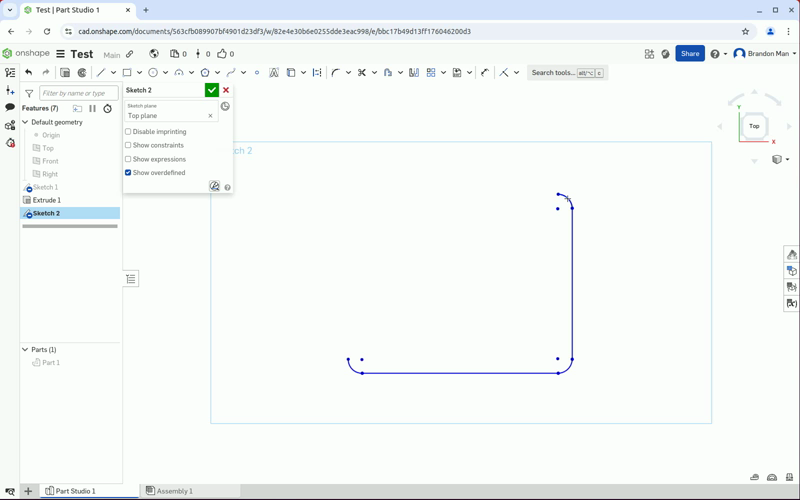
mouse_move(558, 194)
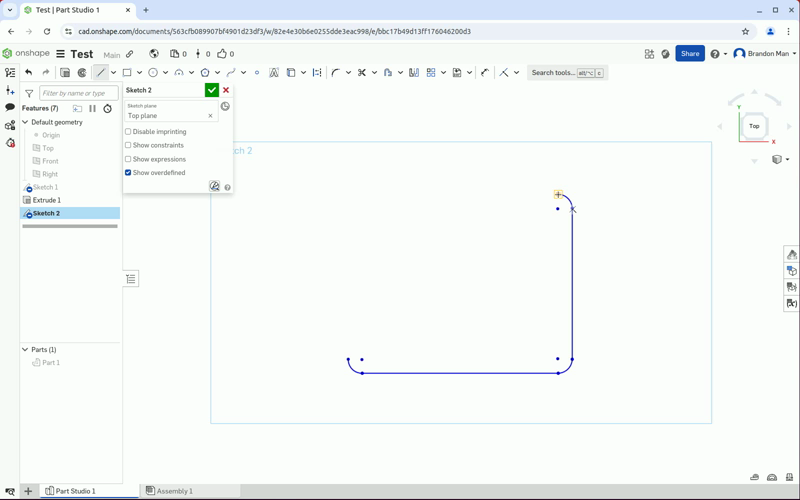
click(558, 194)
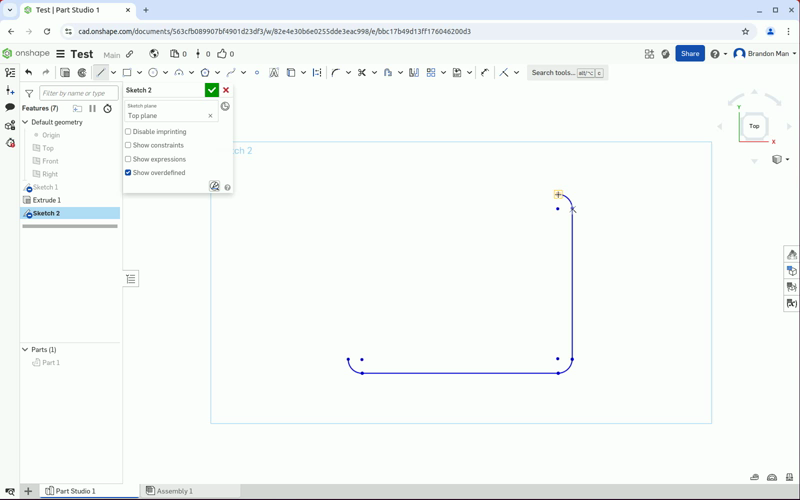
key_down(shift)
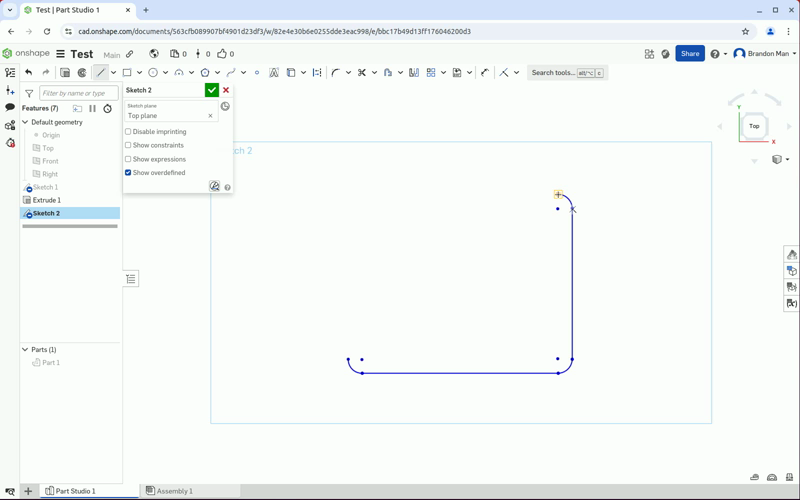
mouse_move(362, 194)
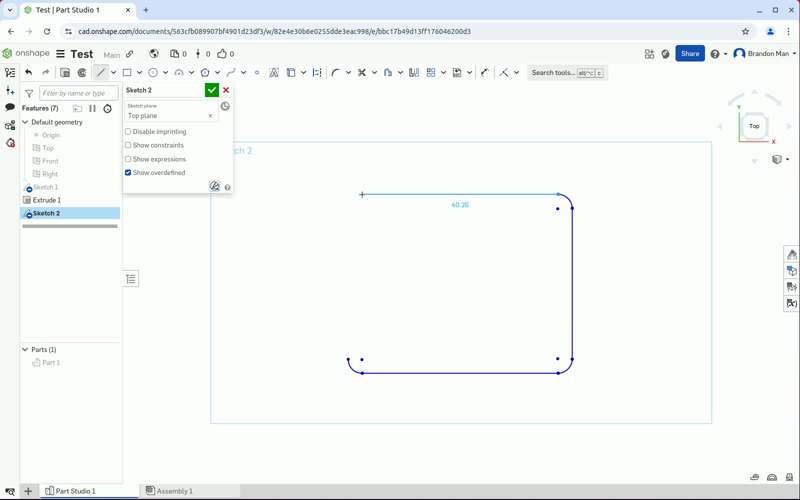
click(362, 194)
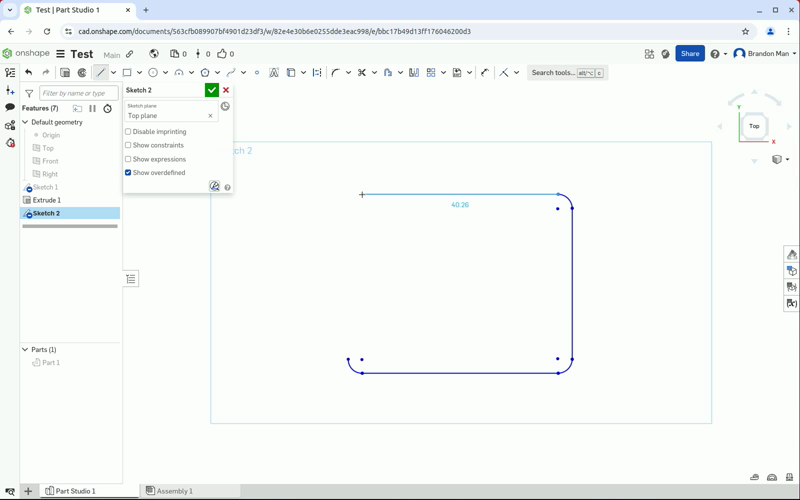
key_up(shift)
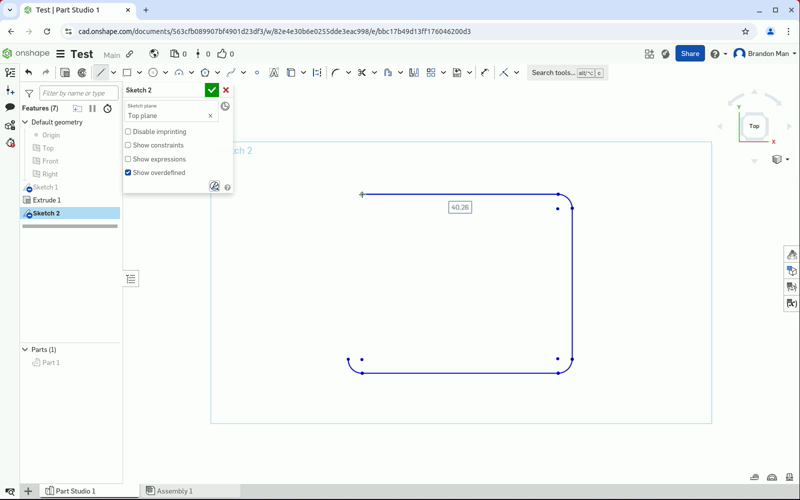
key(esc)
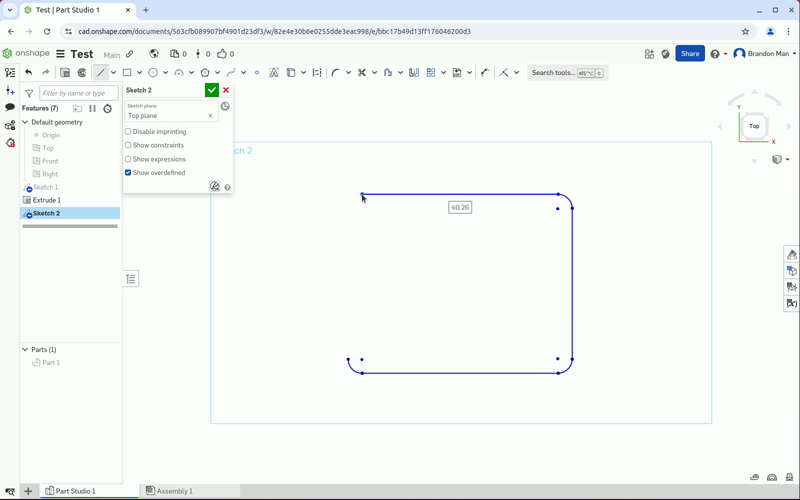
key(a)
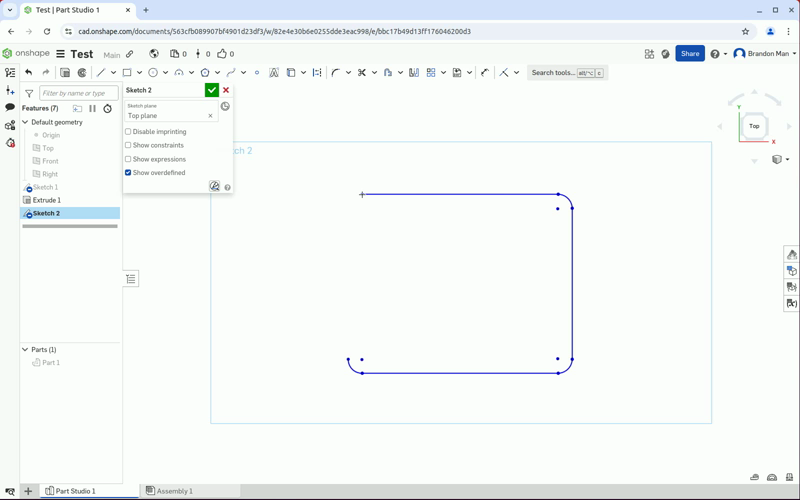
mouse_move(362, 194)
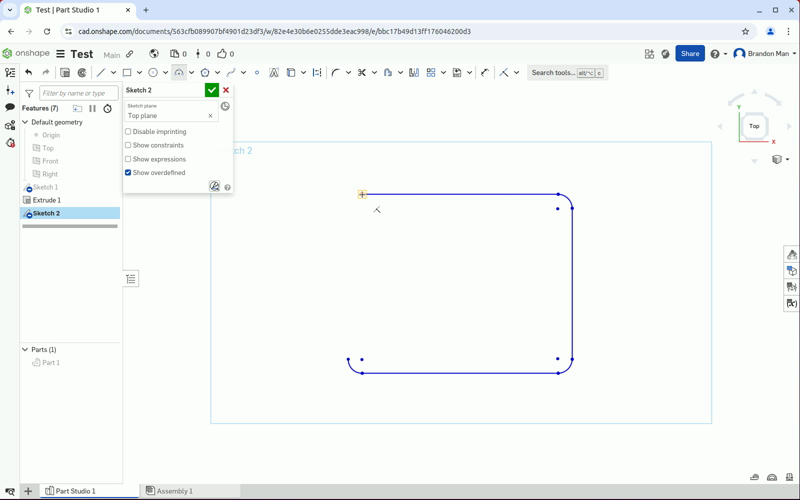
click(362, 194)
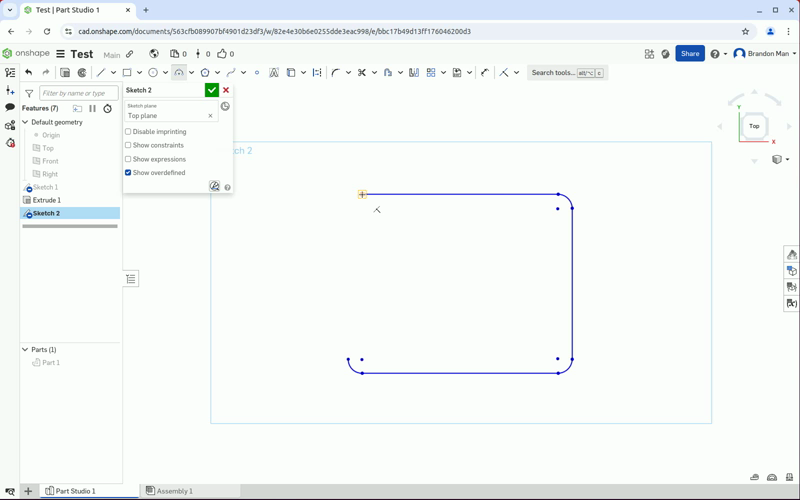
key_down(shift)
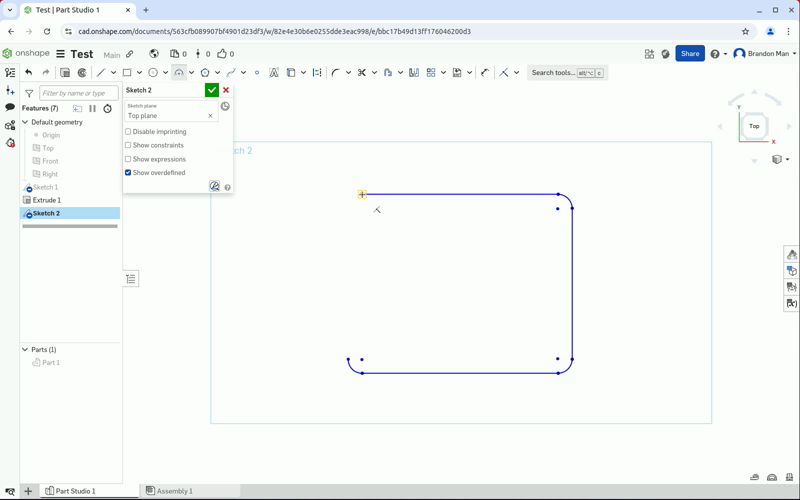
mouse_move(348, 208)
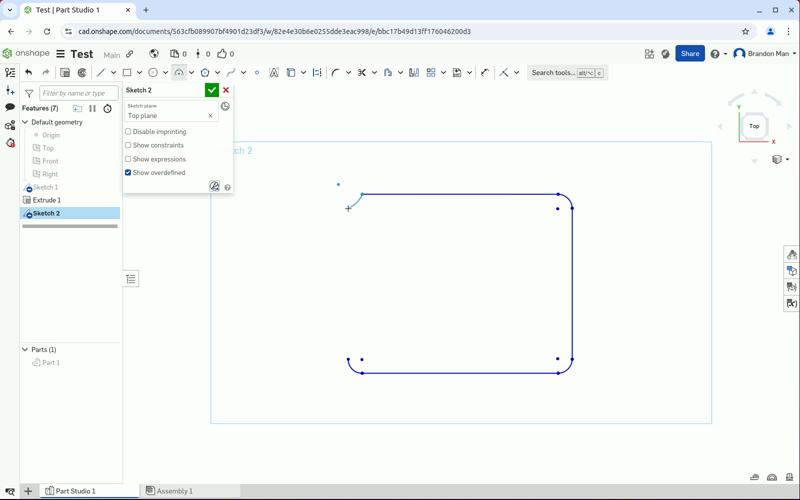
click(348, 208)
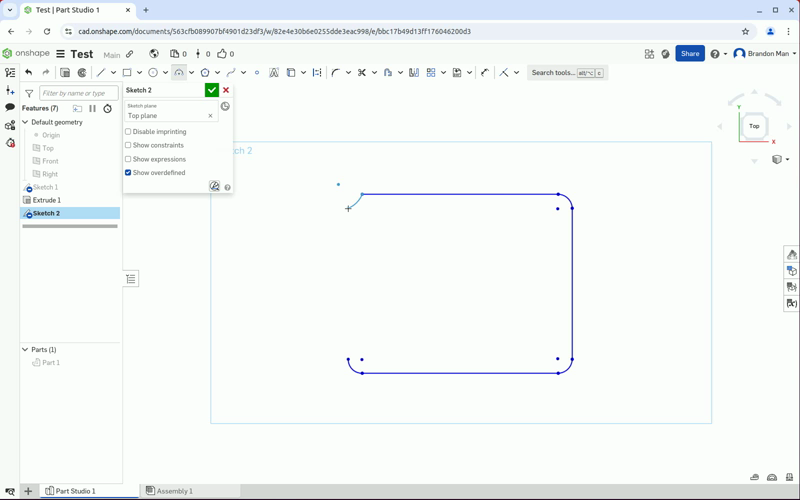
mouse_move(352, 198)
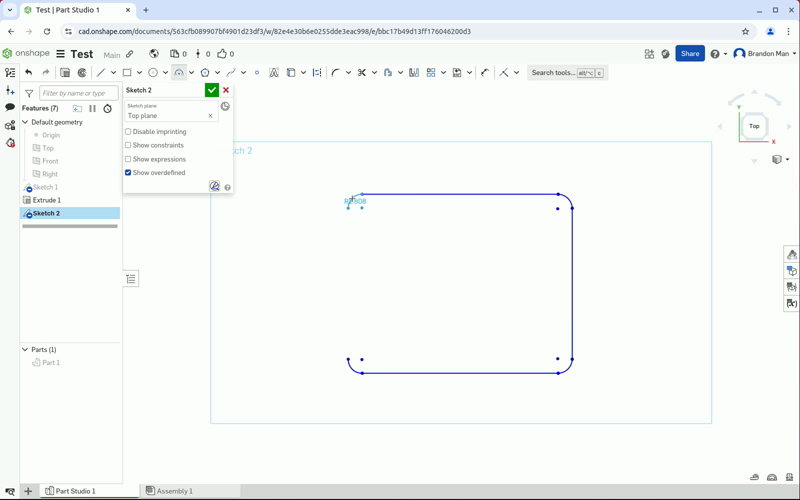
click(352, 198)
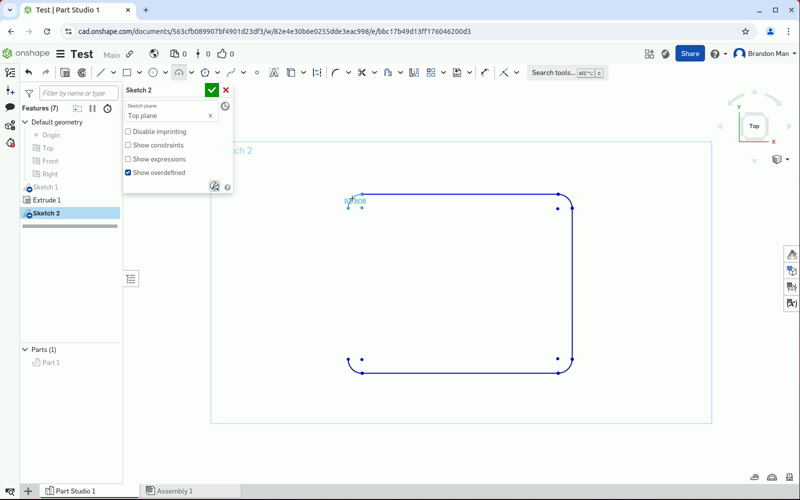
key_up(shift)
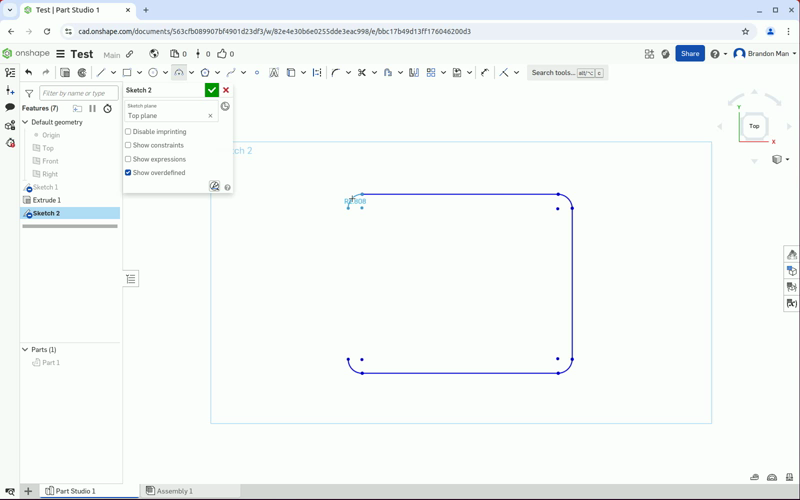
key(esc)
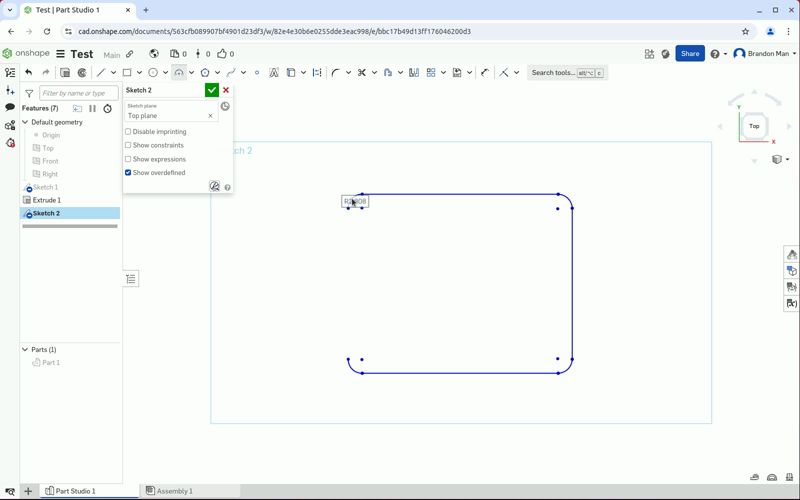
key(l)
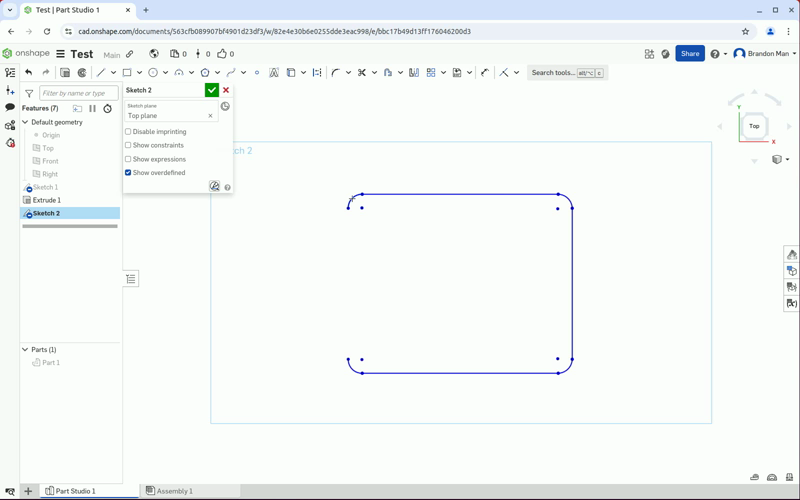
mouse_move(348, 208)
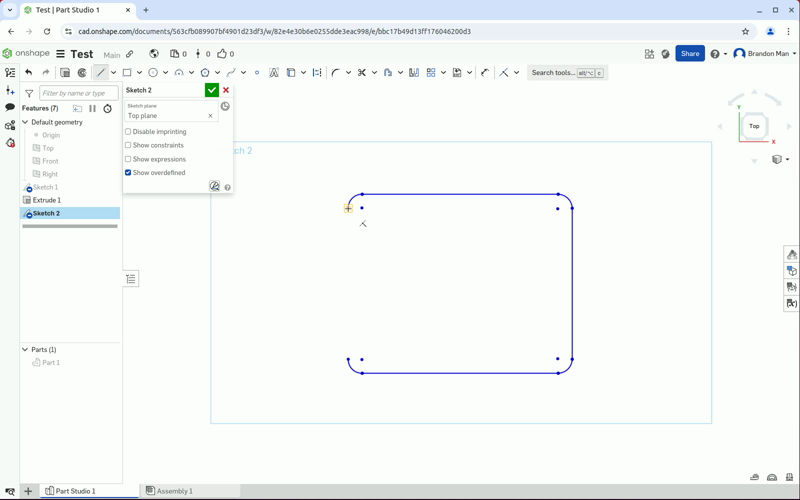
click(348, 208)
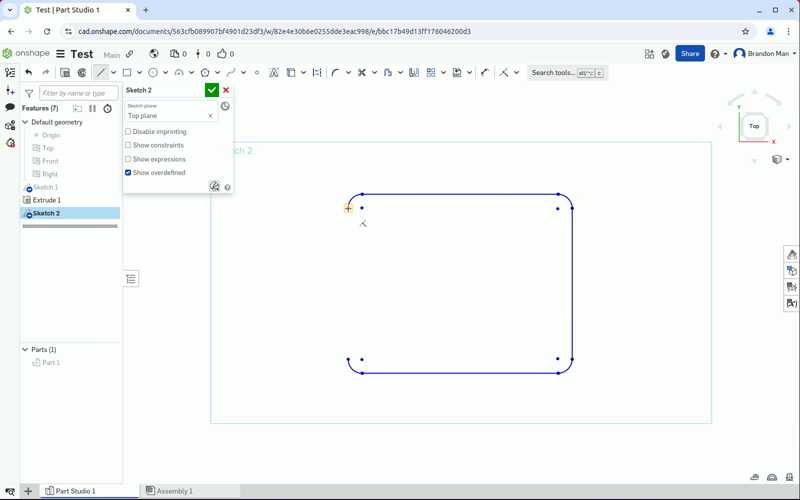
key_down(shift)
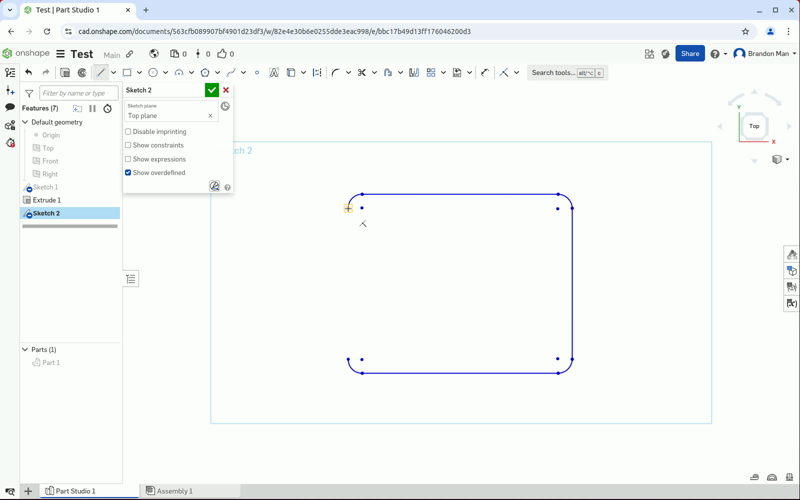
mouse_move(348, 359)
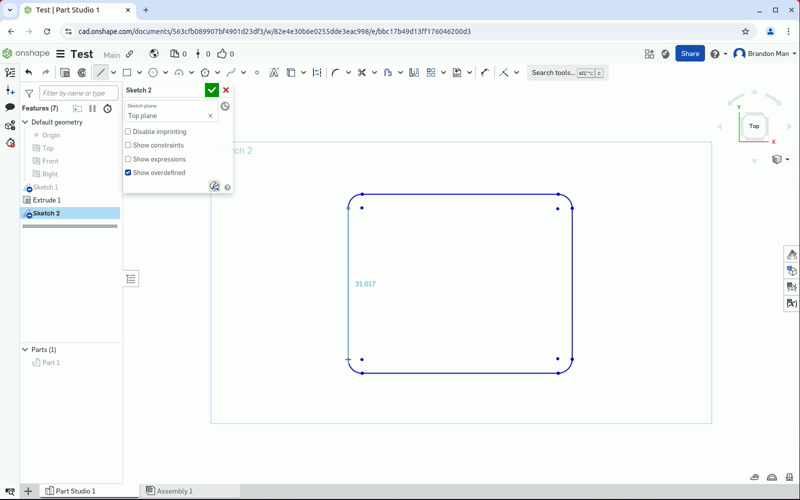
key_up(shift)
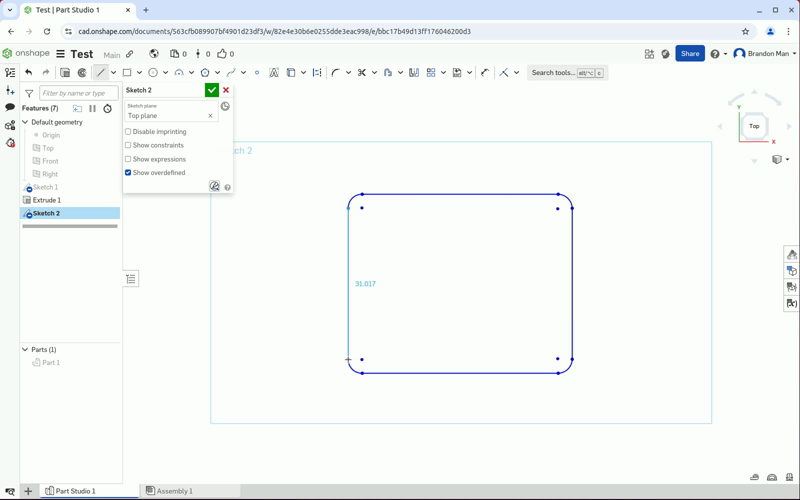
click(348, 359)
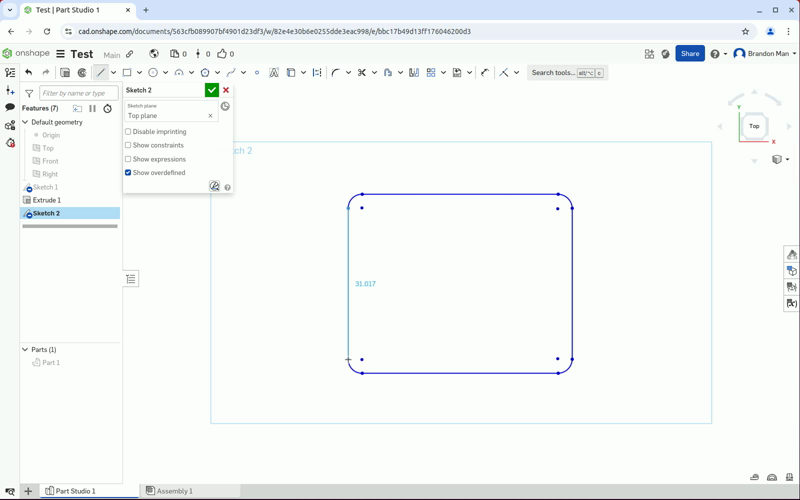
key(esc)
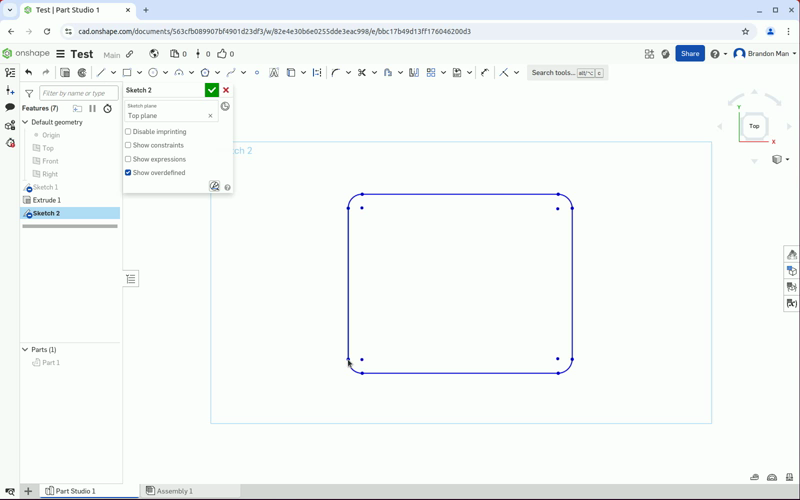
key(c)
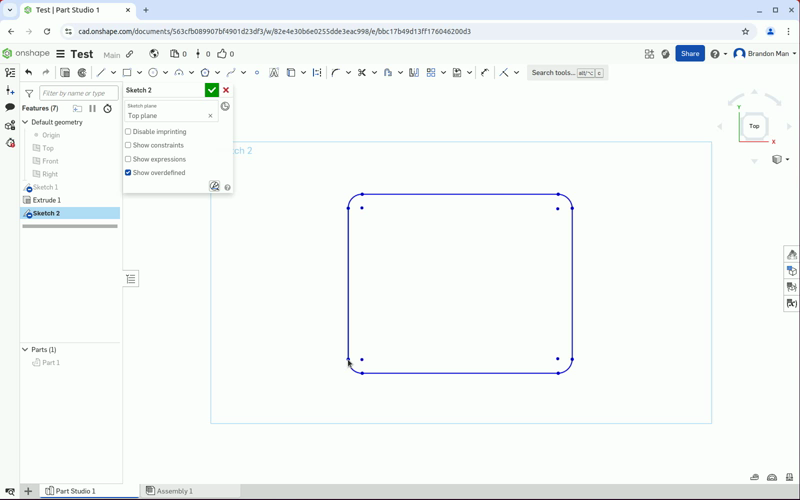
key_down(shift)
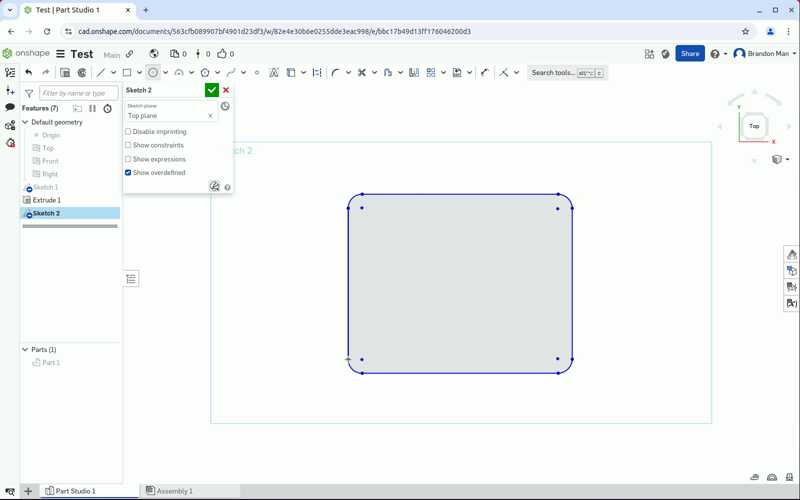
mouse_move(374, 347)
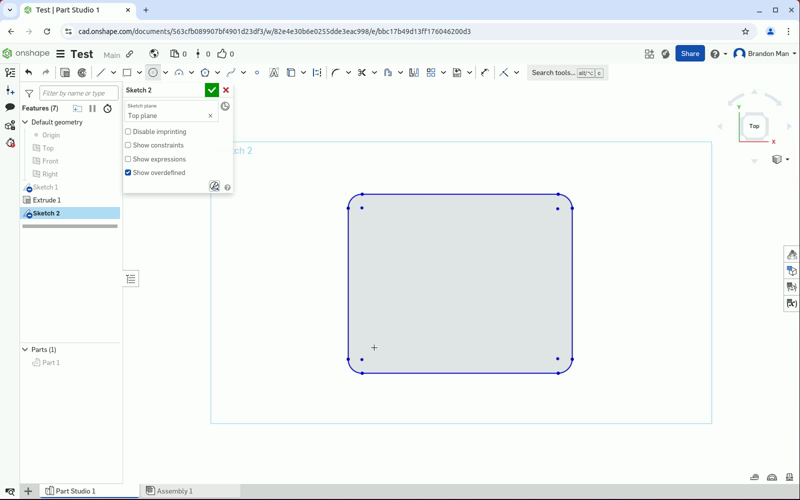
click(374, 347)
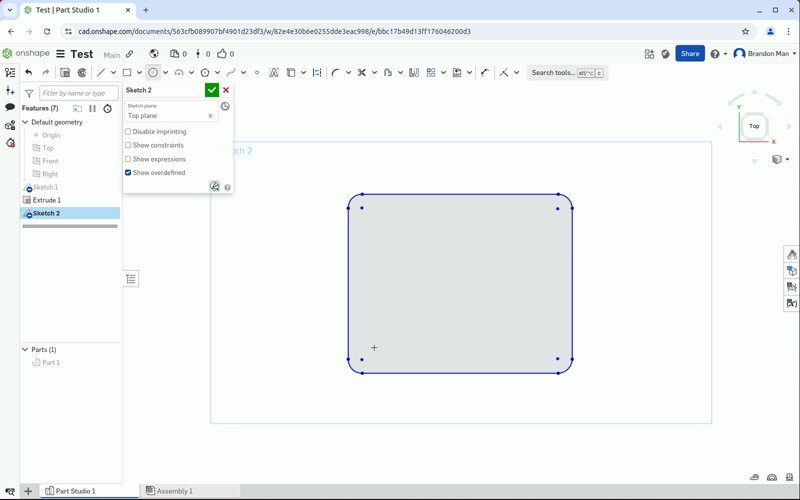
key_up(shift)
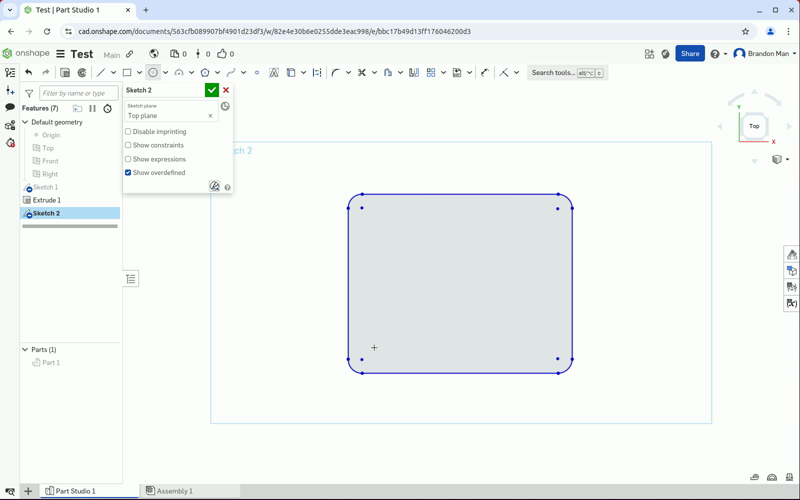
mouse_move(388, 347)
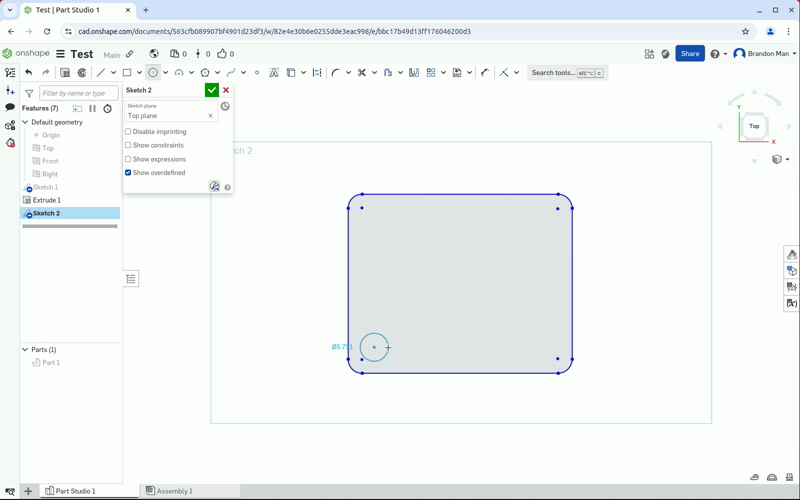
click(388, 347)
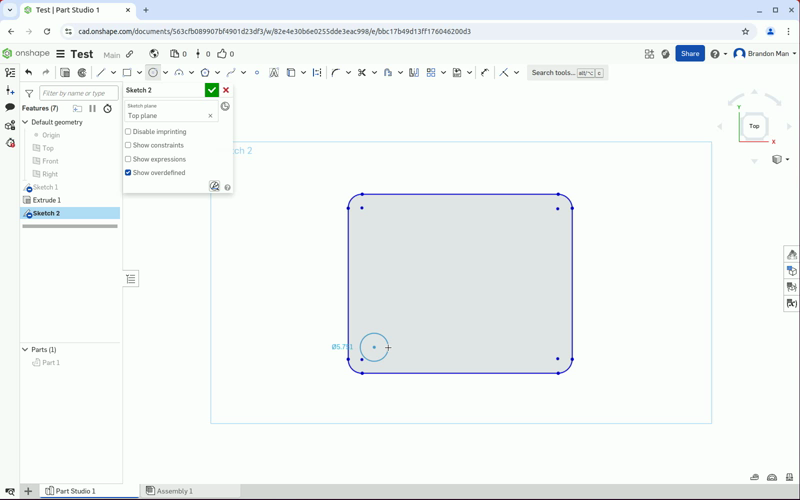
key(esc)
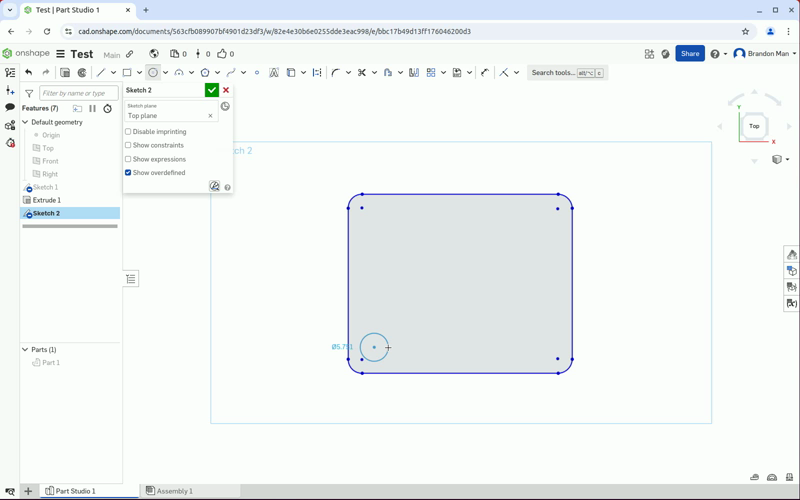
key(c)
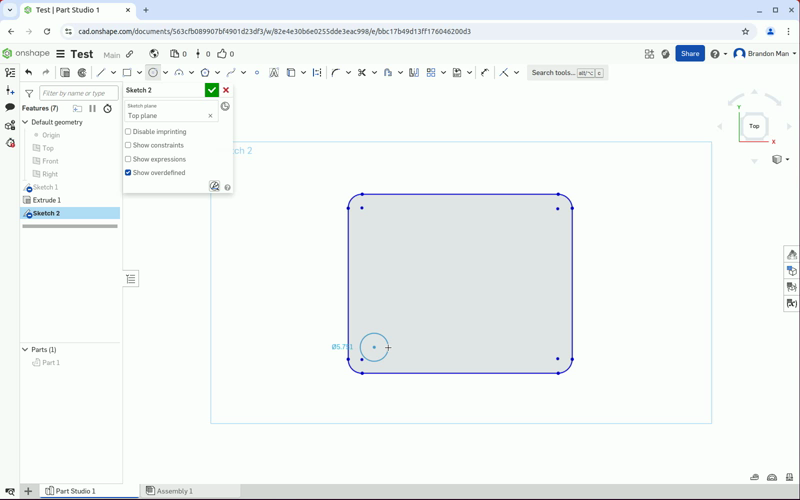
key_down(shift)
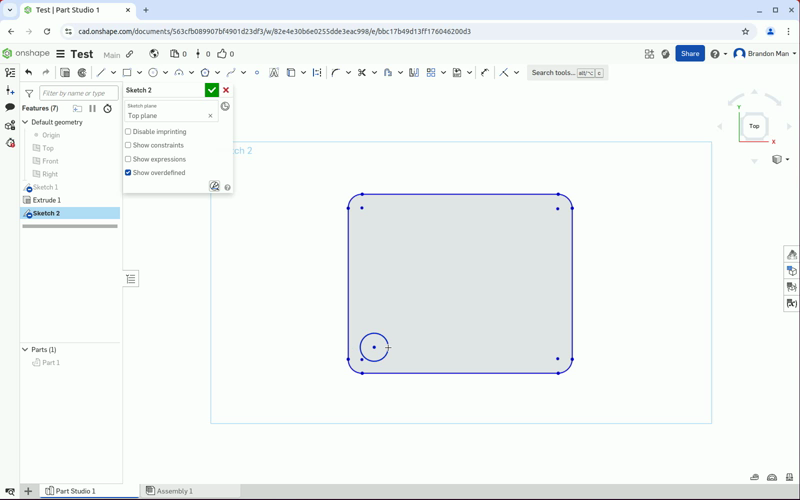
mouse_move(374, 217)
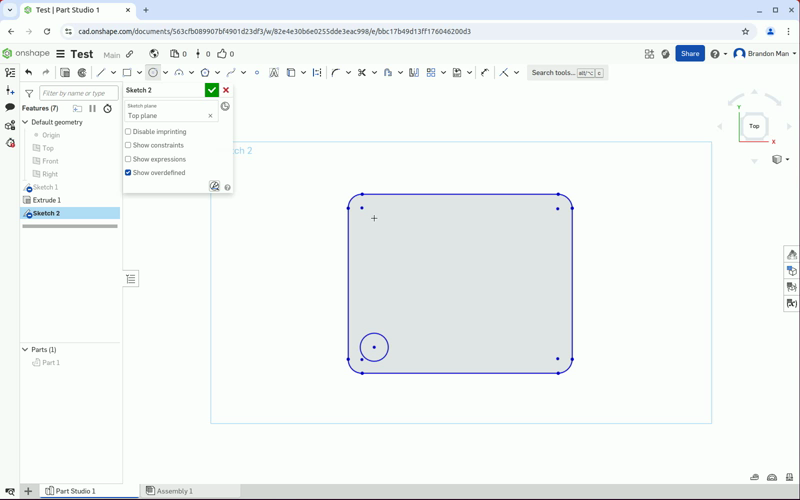
click(374, 217)
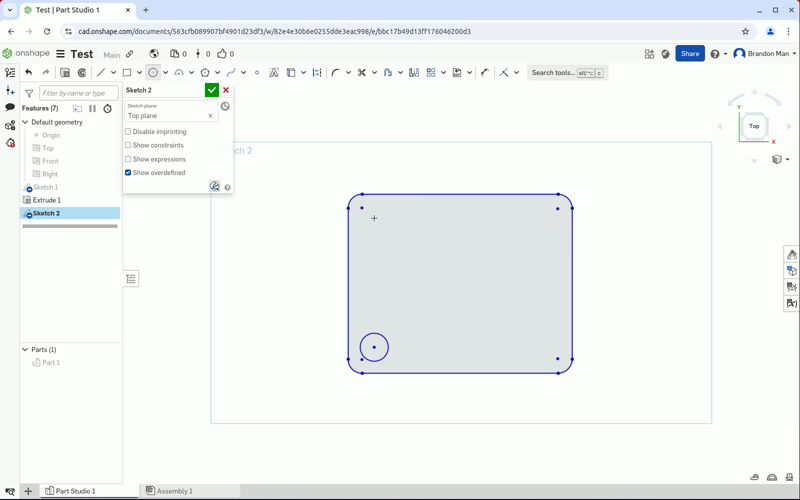
key_up(shift)
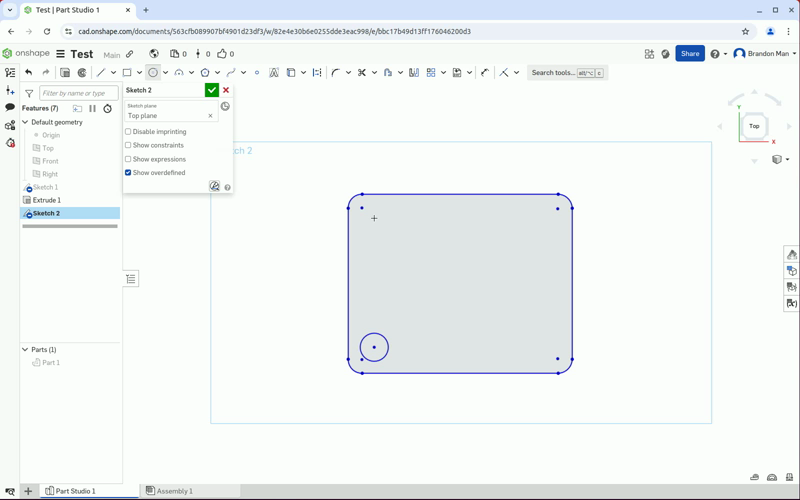
mouse_move(388, 217)
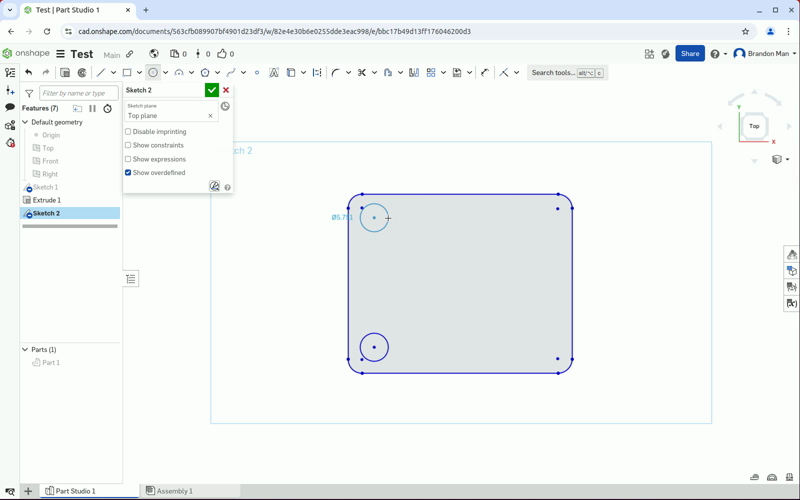
click(388, 217)
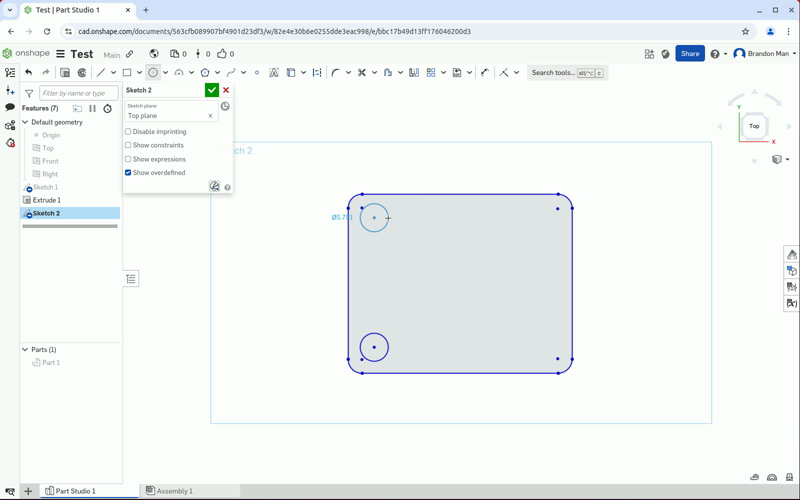
key(esc)
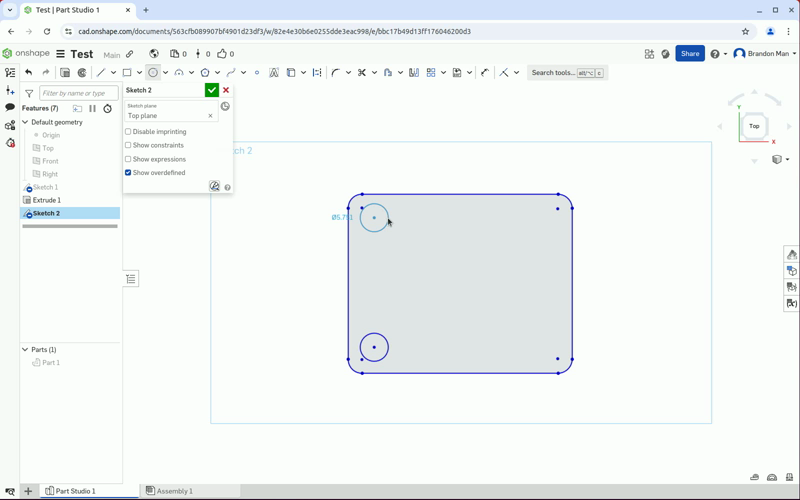
key(c)
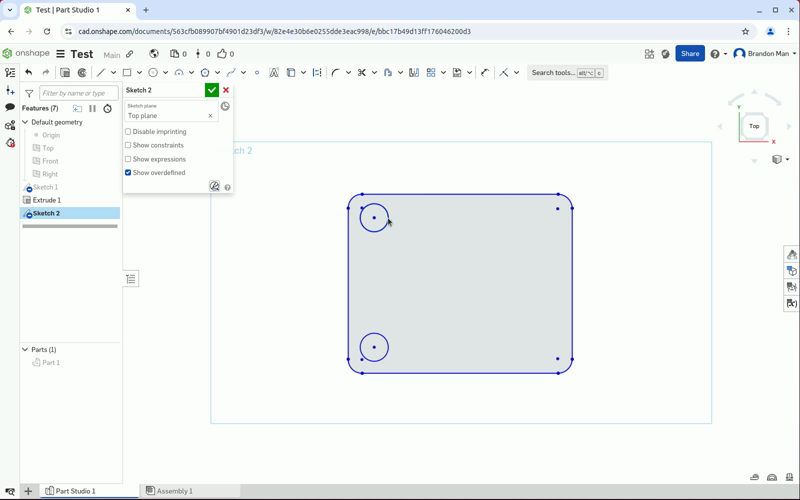
key_down(shift)
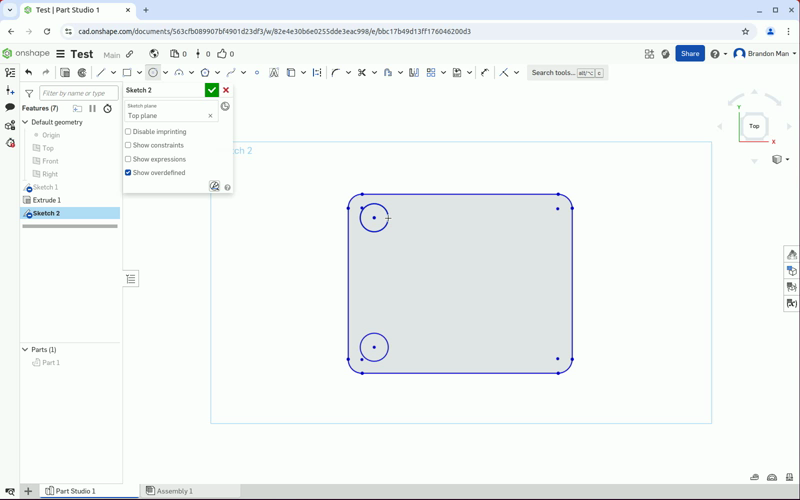
mouse_move(461, 283)
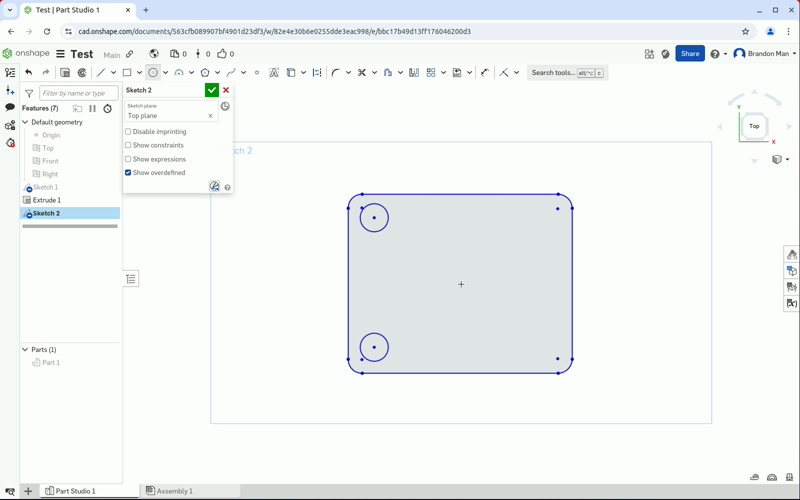
click(461, 283)
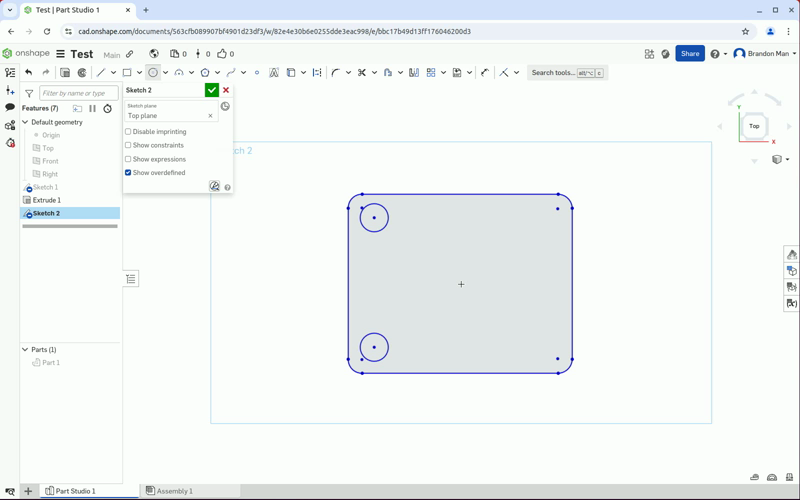
key_up(shift)
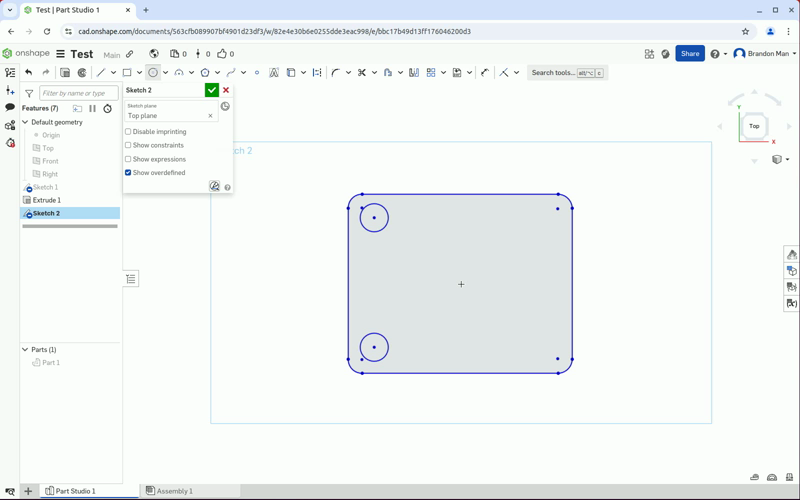
mouse_move(527, 283)
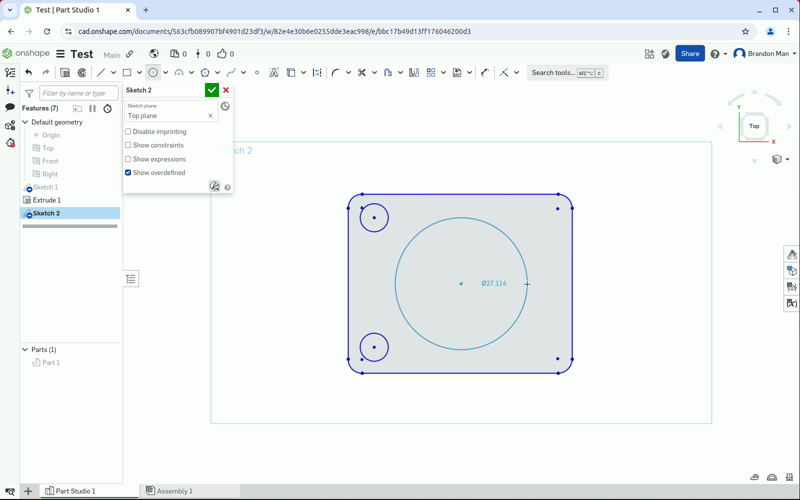
click(527, 283)
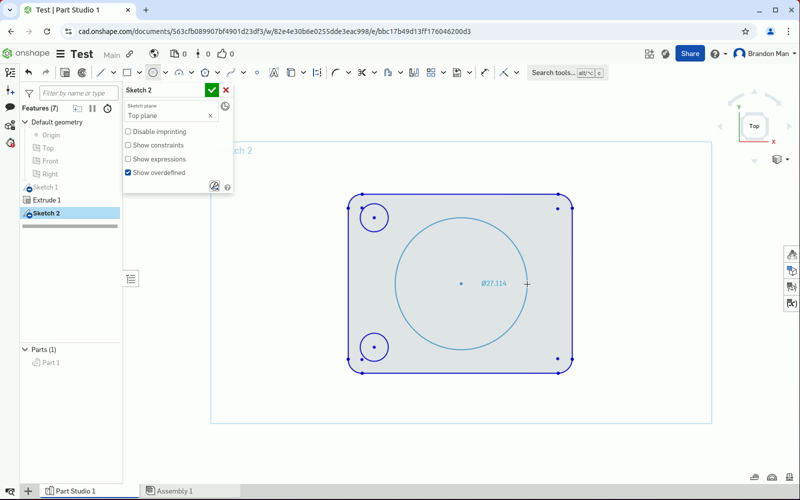
key(esc)
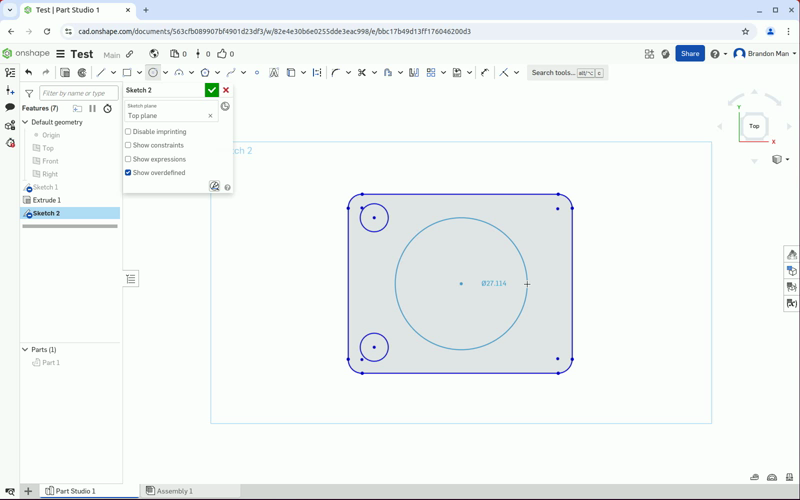
key(c)
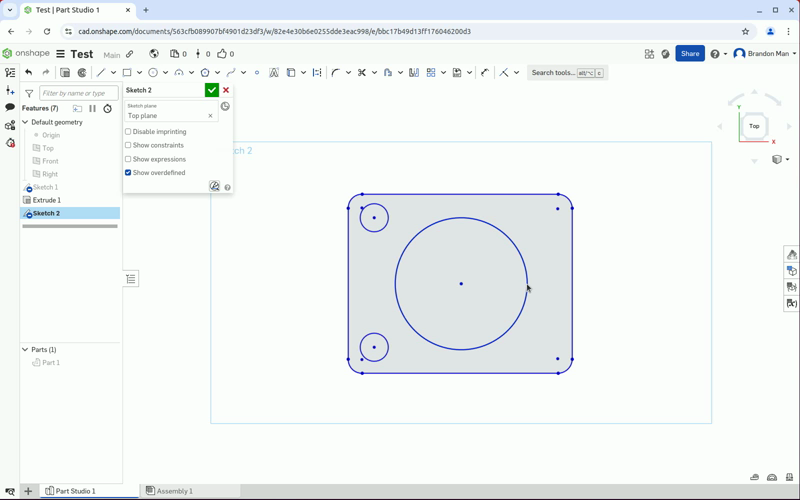
key_down(shift)
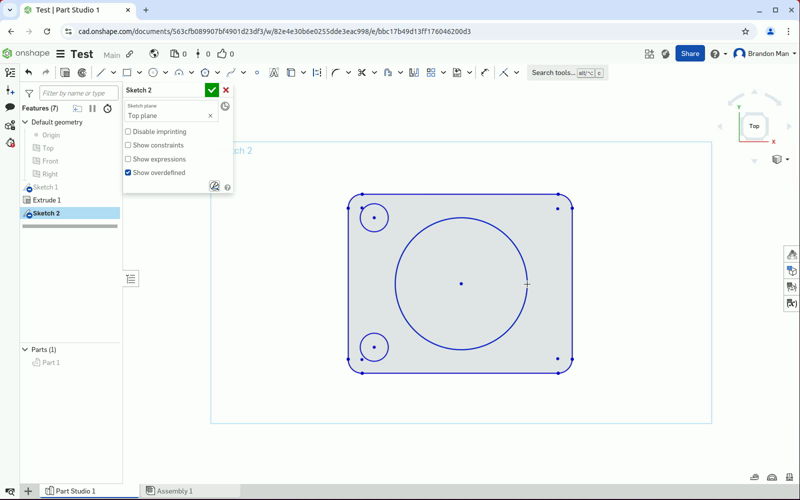
mouse_move(546, 347)
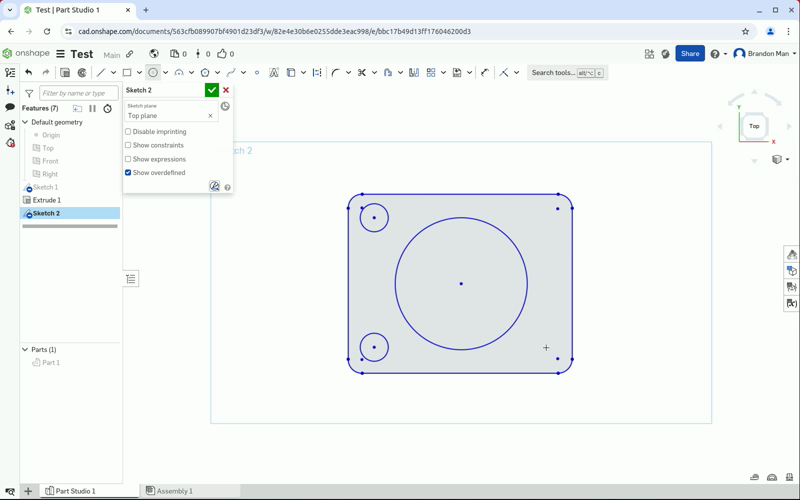
click(546, 347)
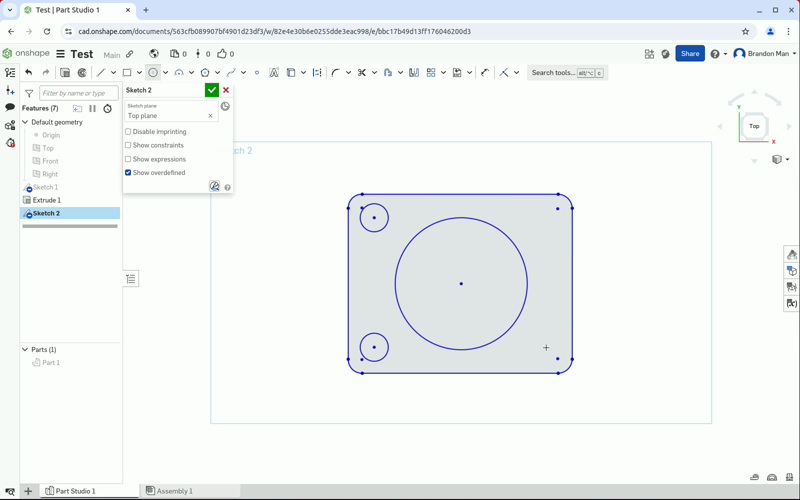
key_up(shift)
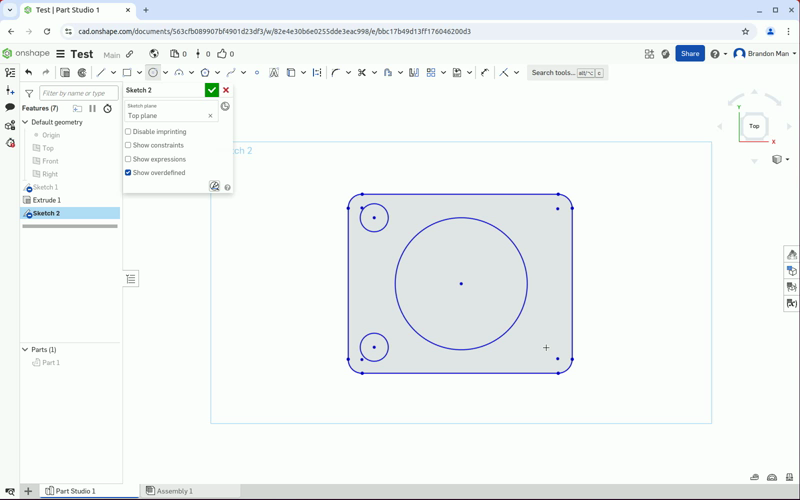
mouse_move(560, 347)
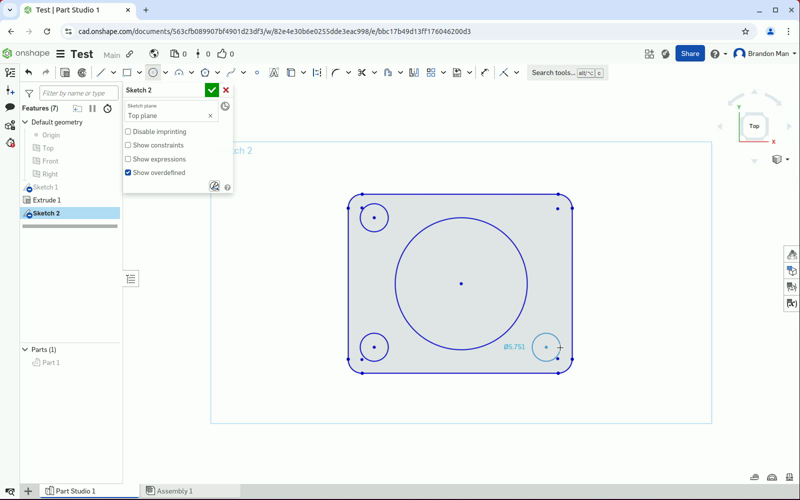
click(560, 347)
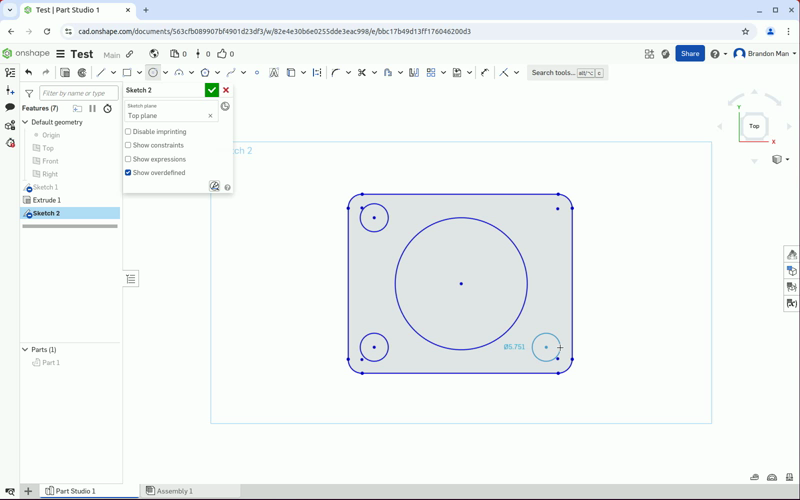
key(esc)
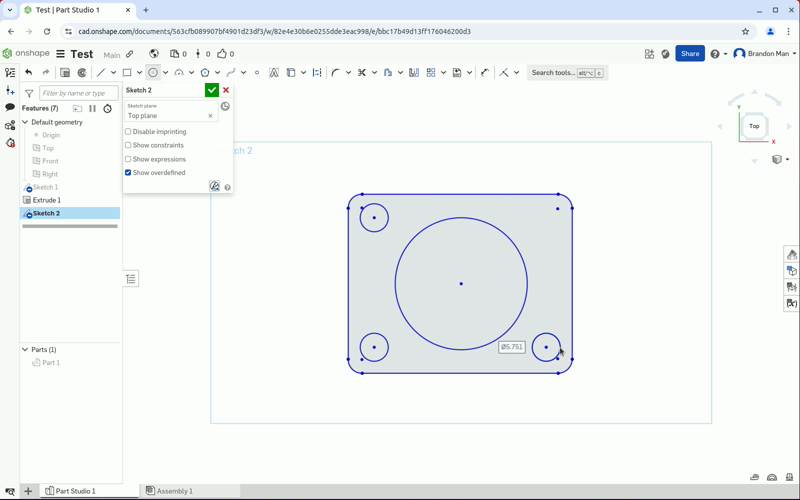
key(c)
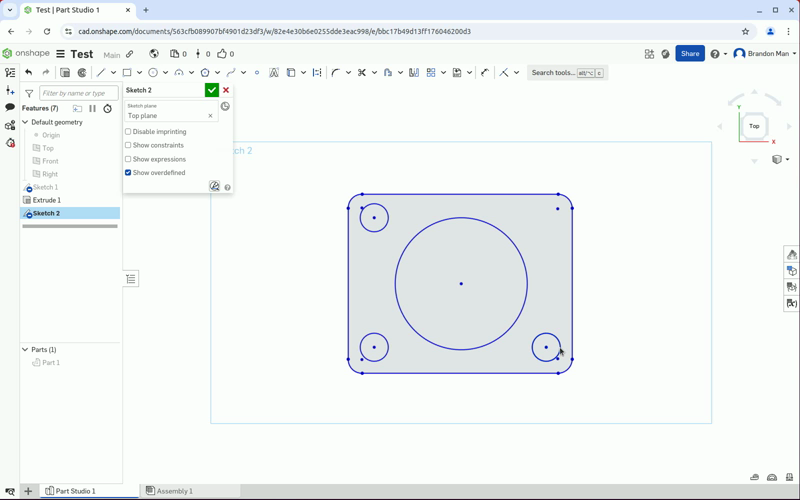
key_down(shift)
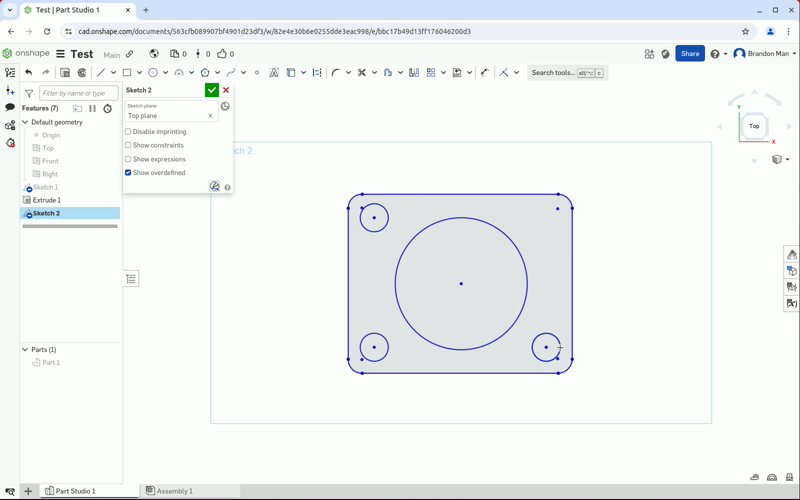
mouse_move(546, 217)
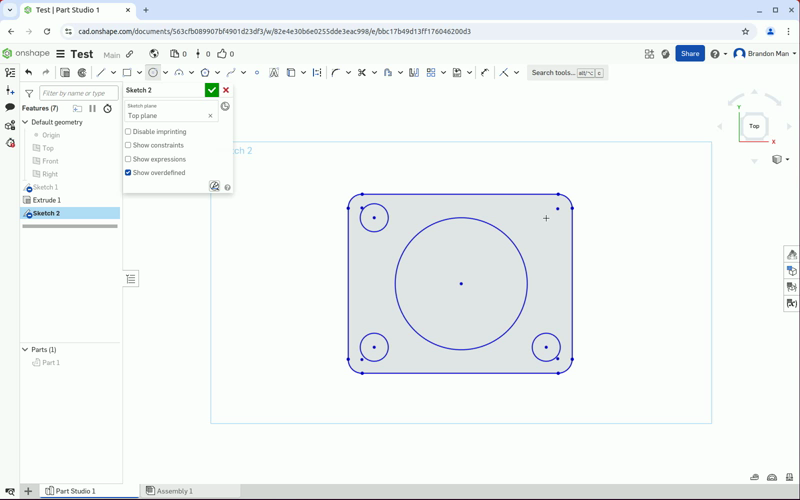
click(546, 217)
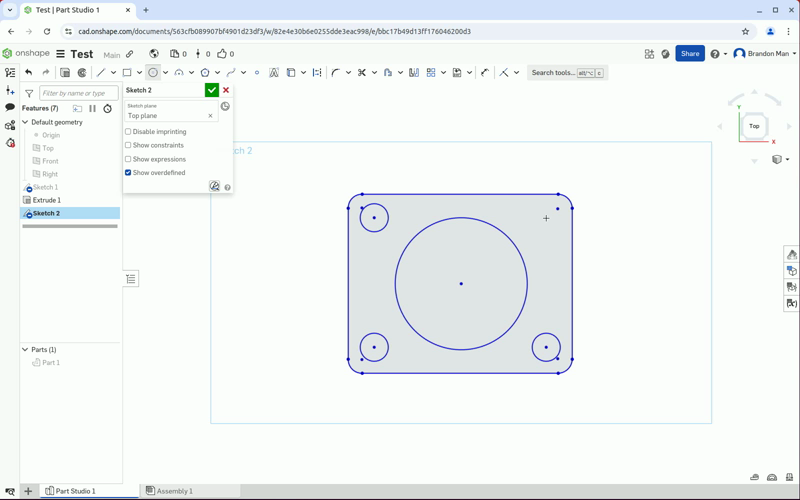
key_up(shift)
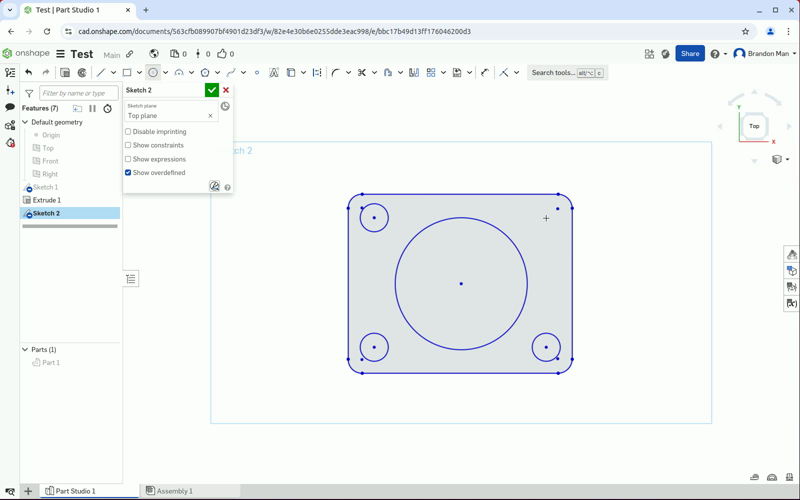
mouse_move(560, 217)
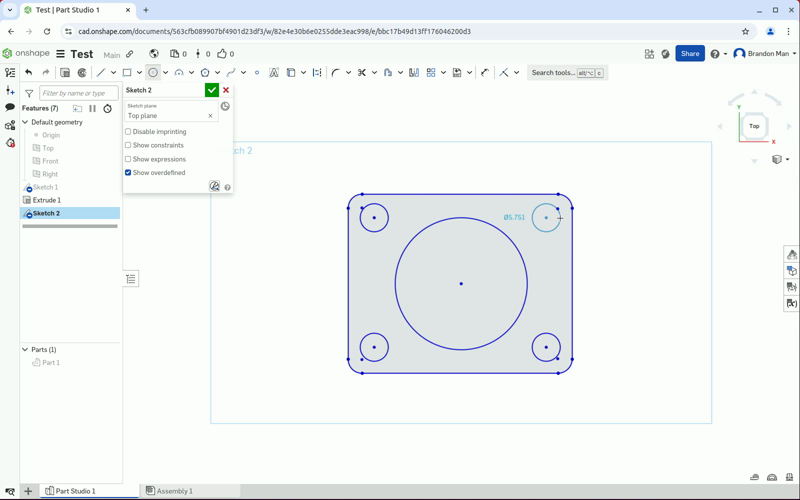
click(560, 217)
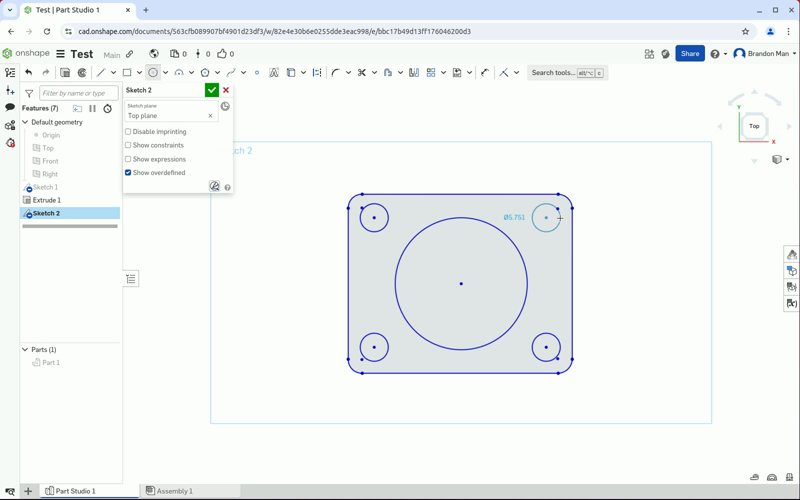
key(esc)
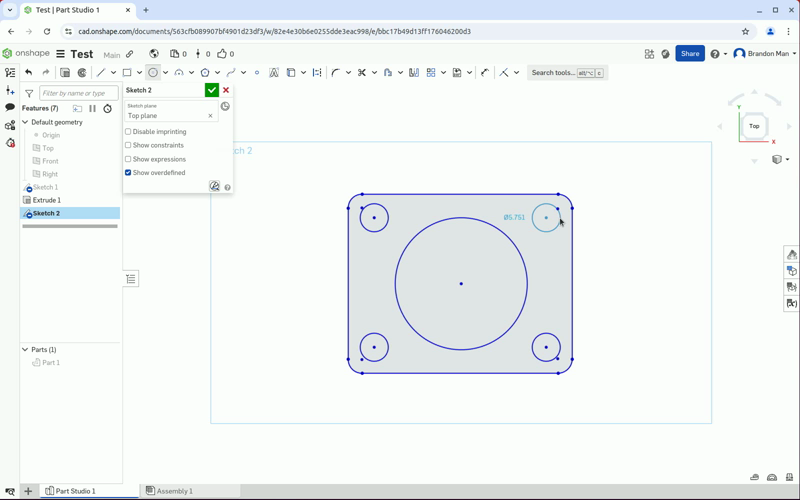
mouse_move(554, 305)
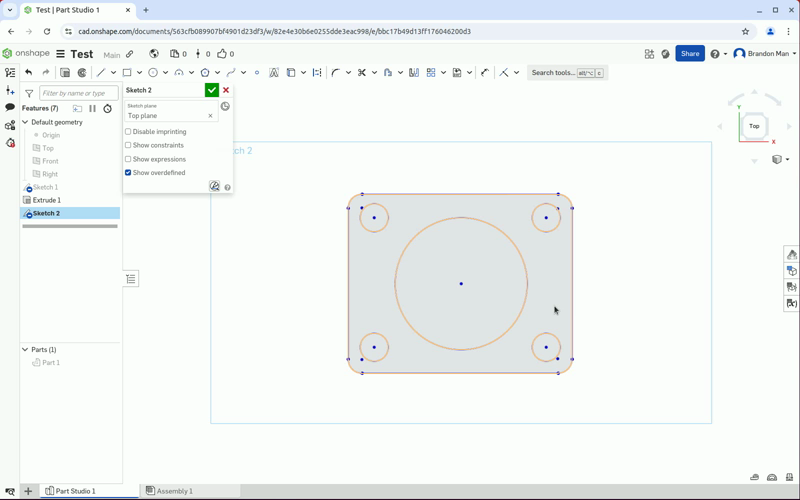
click(554, 305)
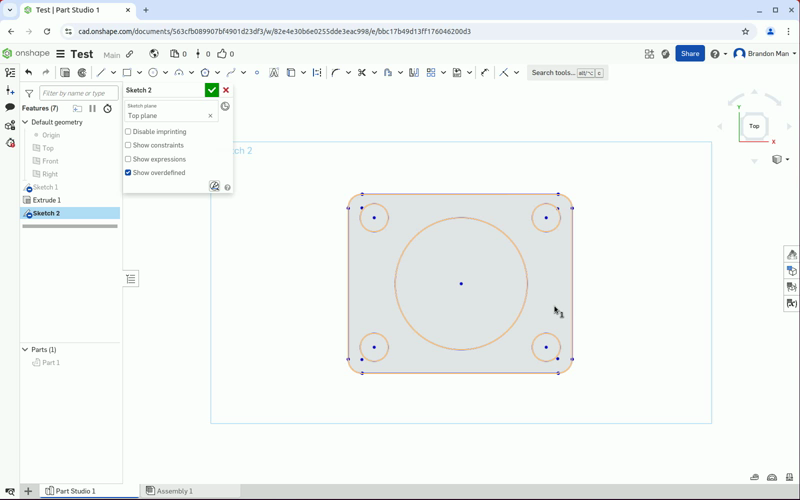
mouse_move(73, 352)
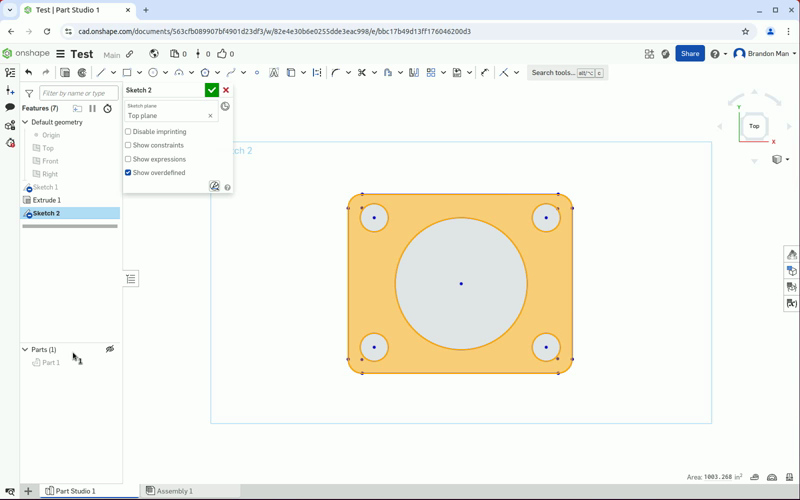
key(shift+y)
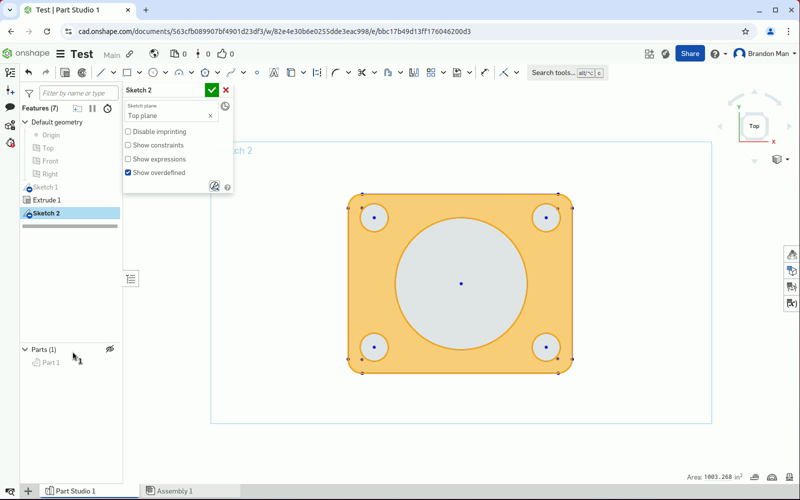
key(shift+e)
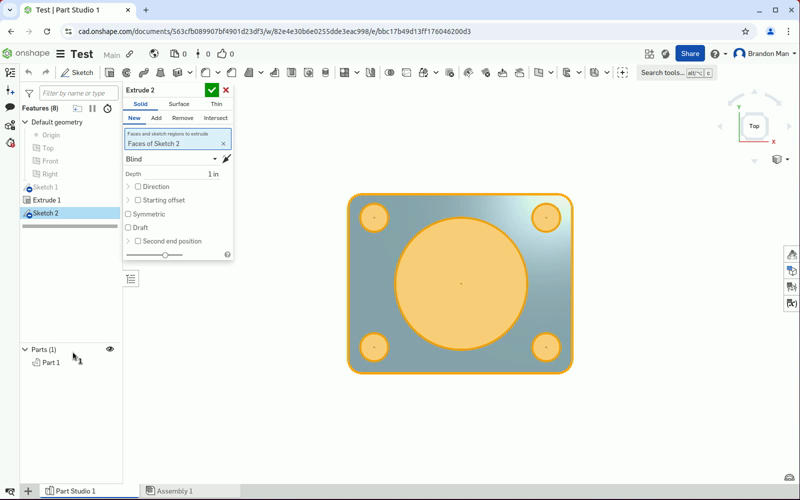
mouse_move(143, 106)
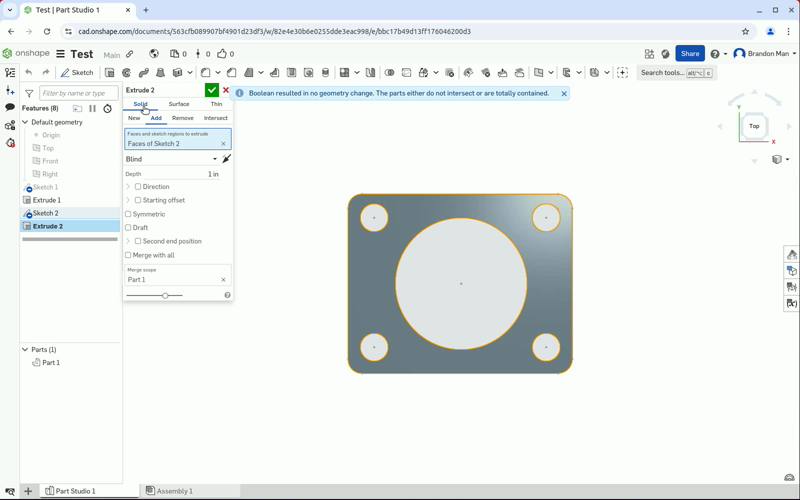
click(143, 106)
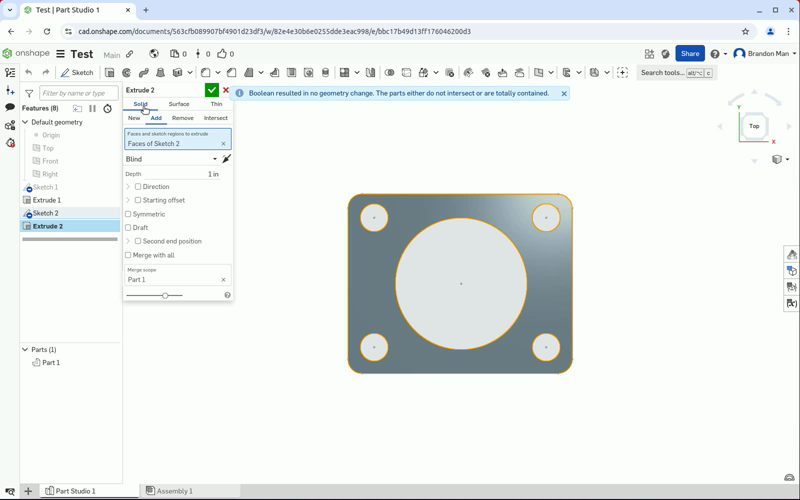
mouse_move(137, 120)
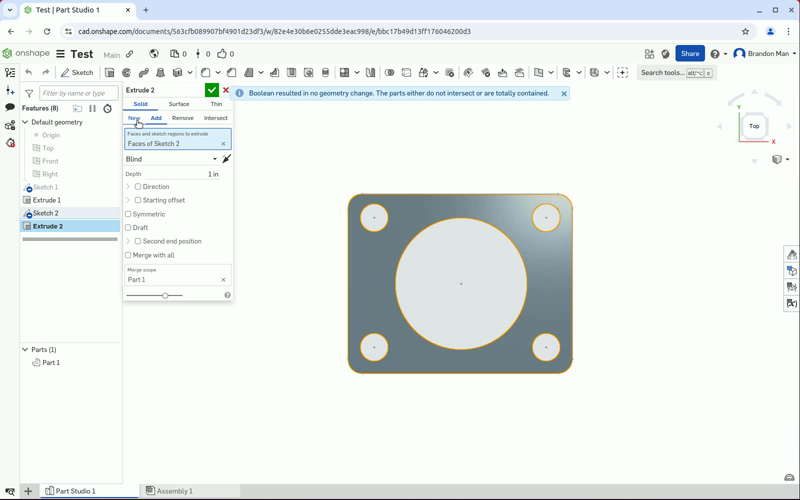
click(137, 120)
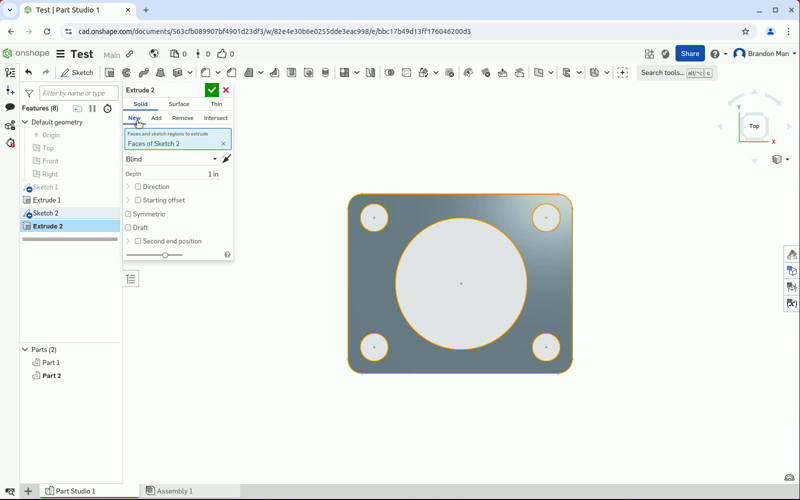
key(tab, 4)
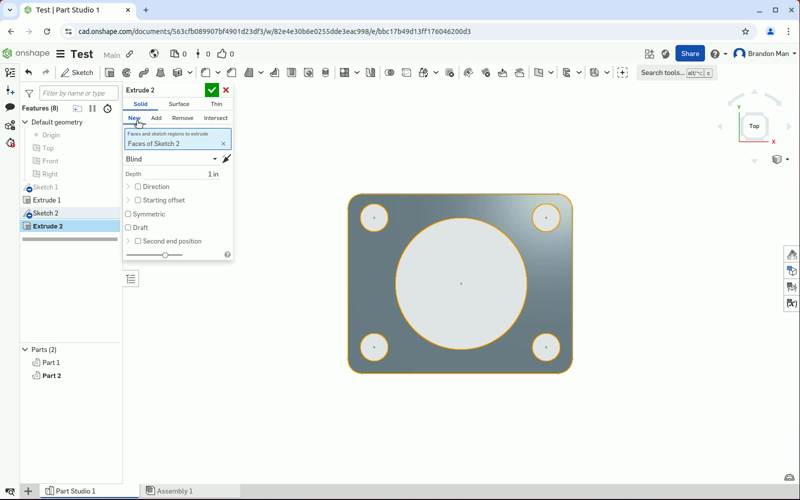
text(6.018)
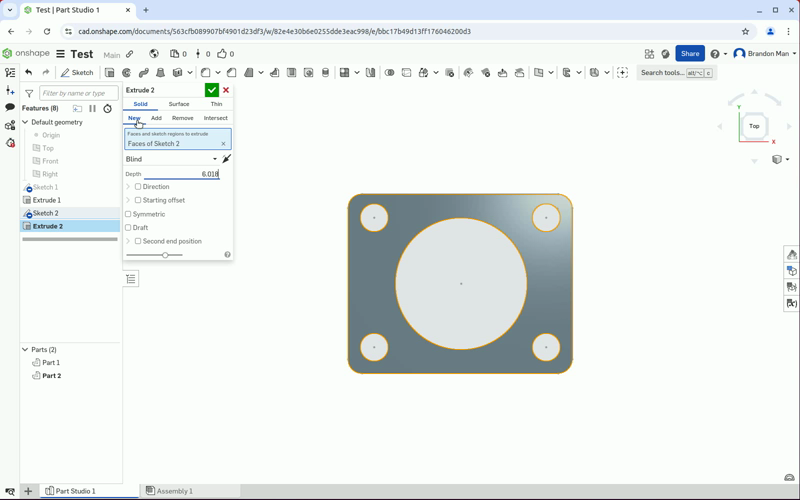
key(enter)
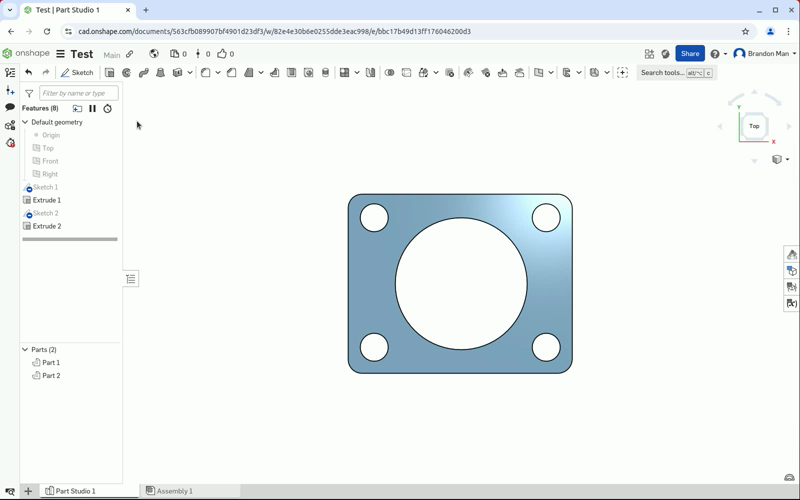
key(shift+h)
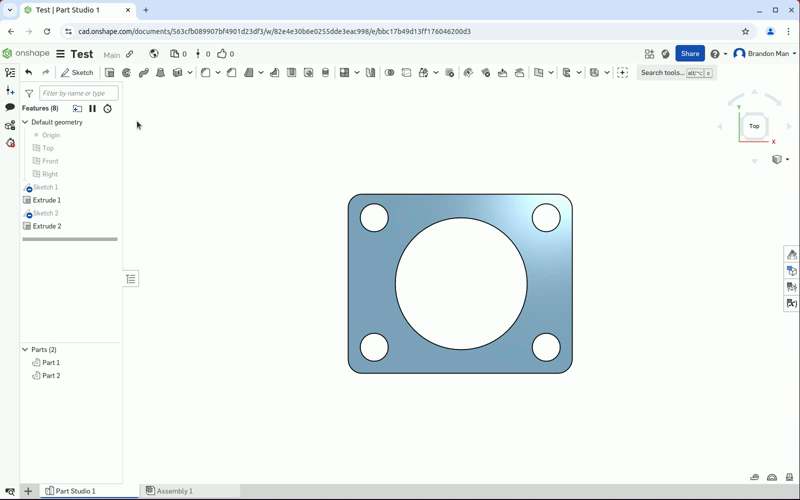
key(shift+h)
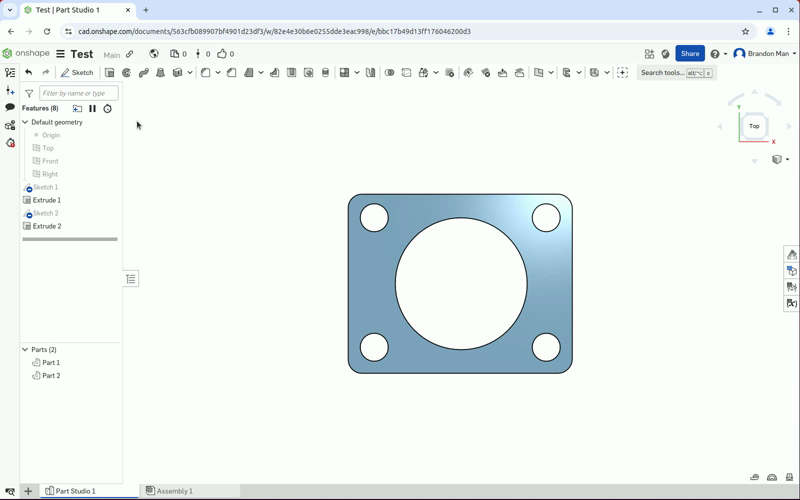
key(shift+7)
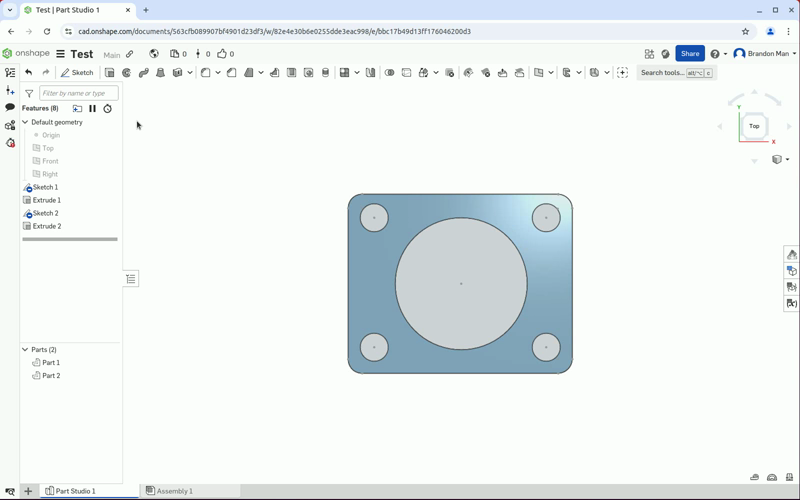
key(up, 3)
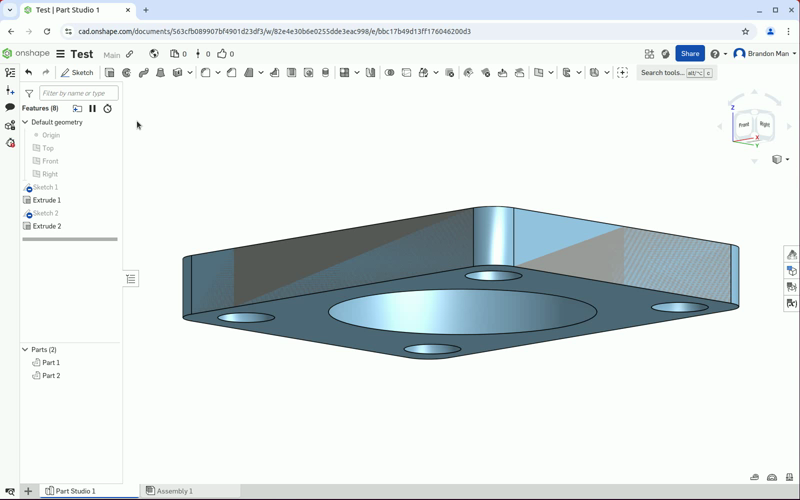
key(left, 3)
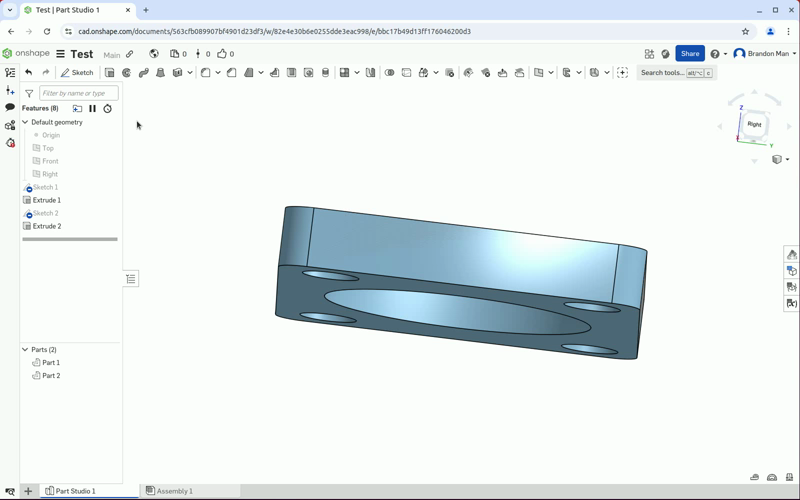
key(right, 3)
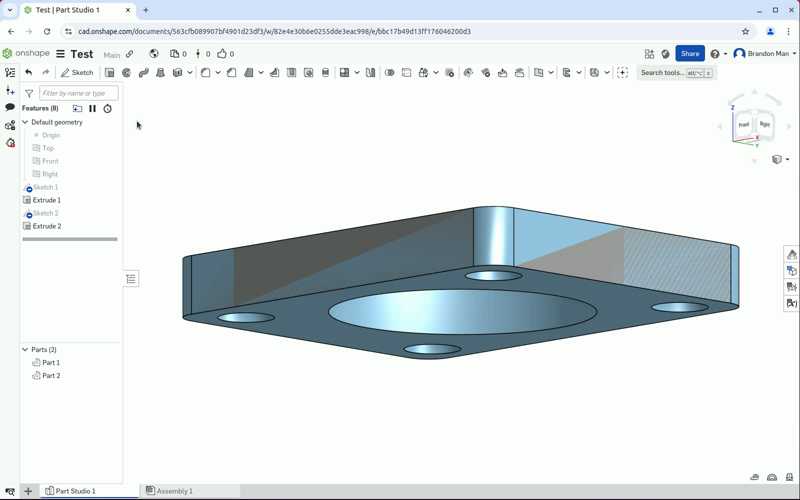
key(down, 3)
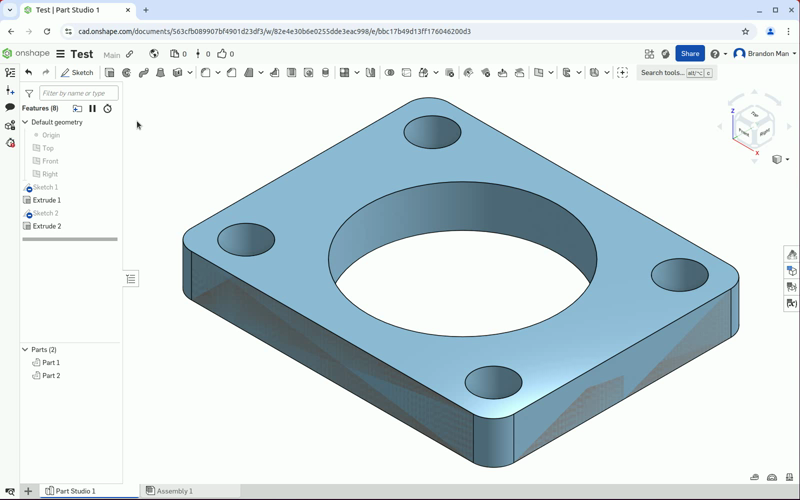
mouse_move(73, 189)
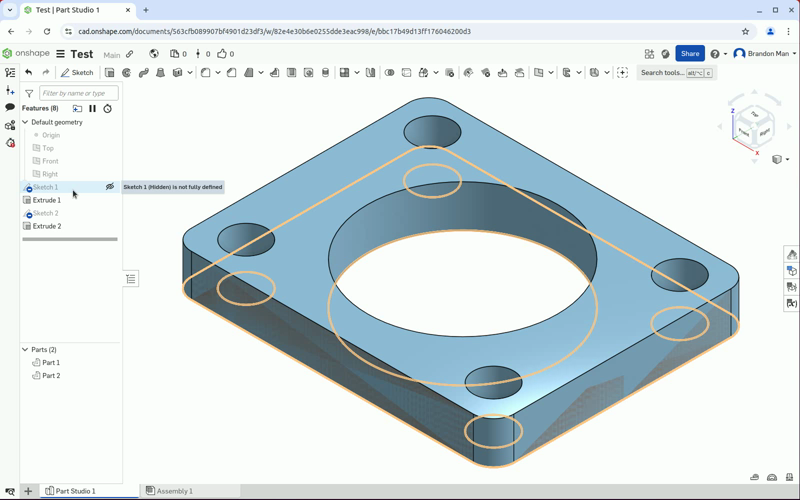
click(73, 189)